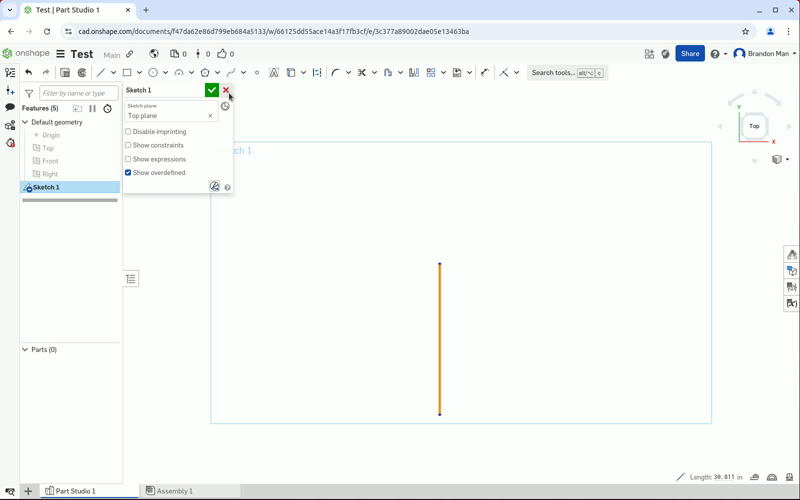
key(shift+h)
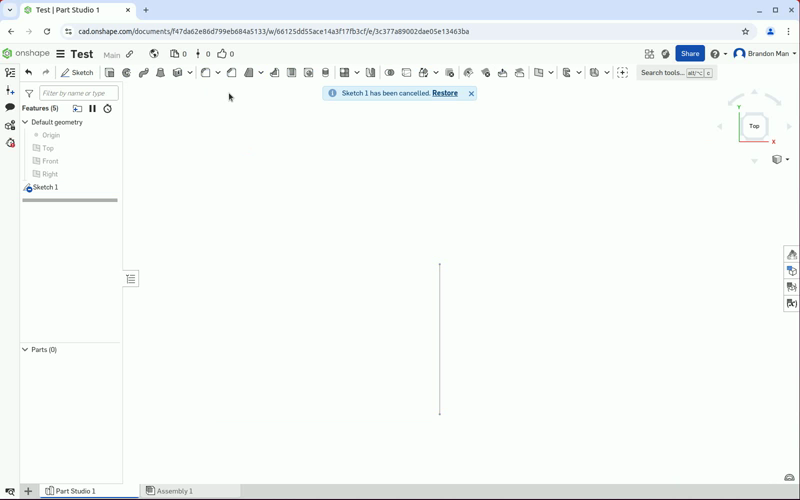
key(shift+s)
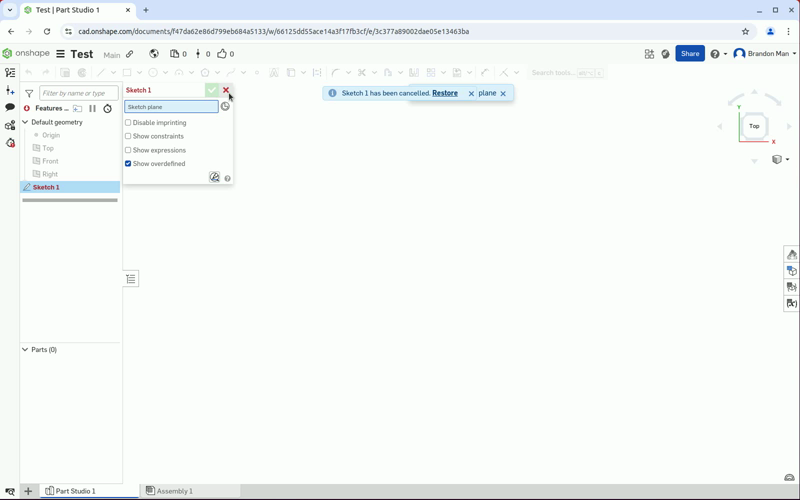
mouse_move(73, 150)
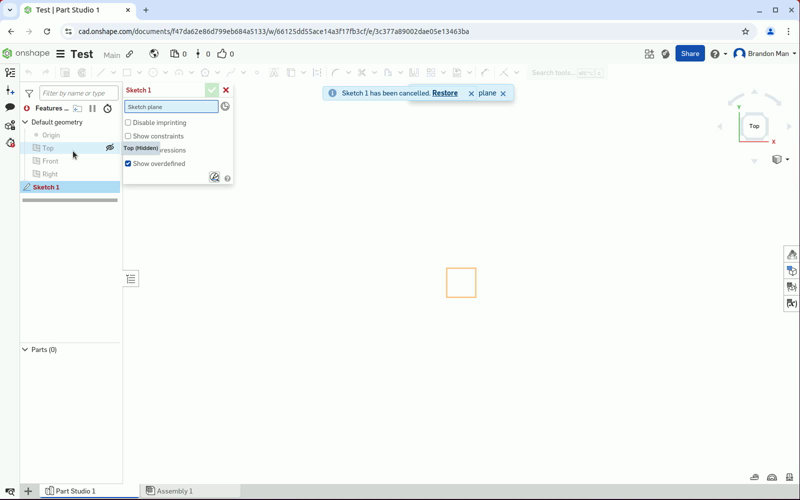
click(73, 150)
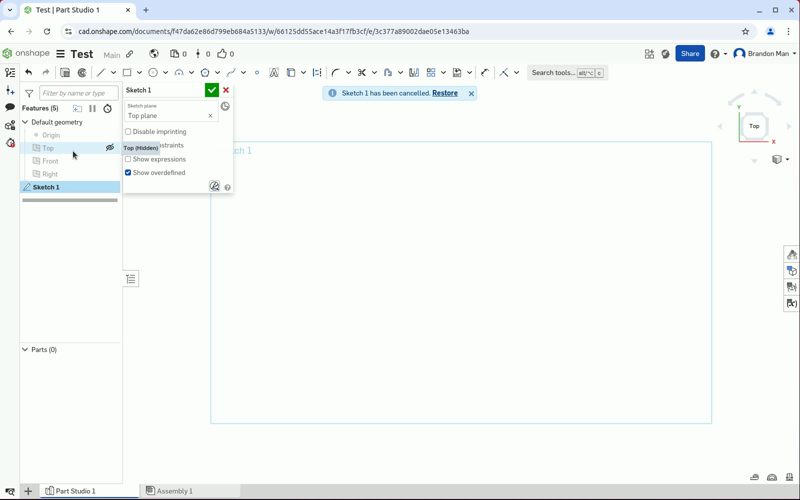
mouse_move(73, 352)
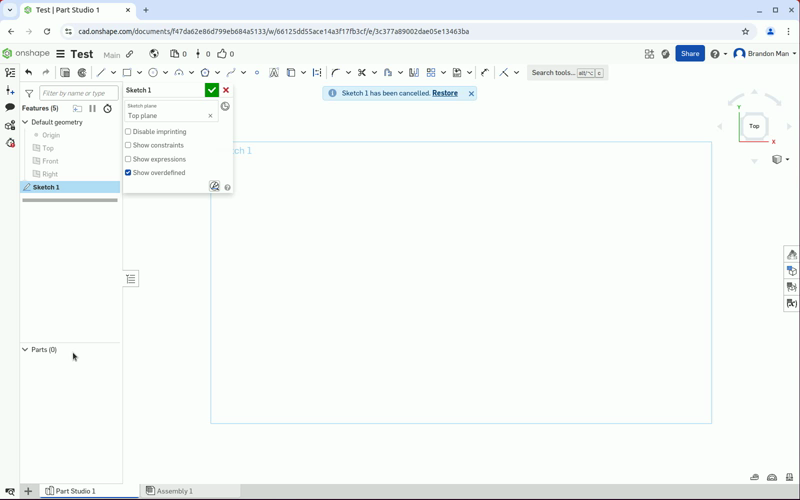
key(y)
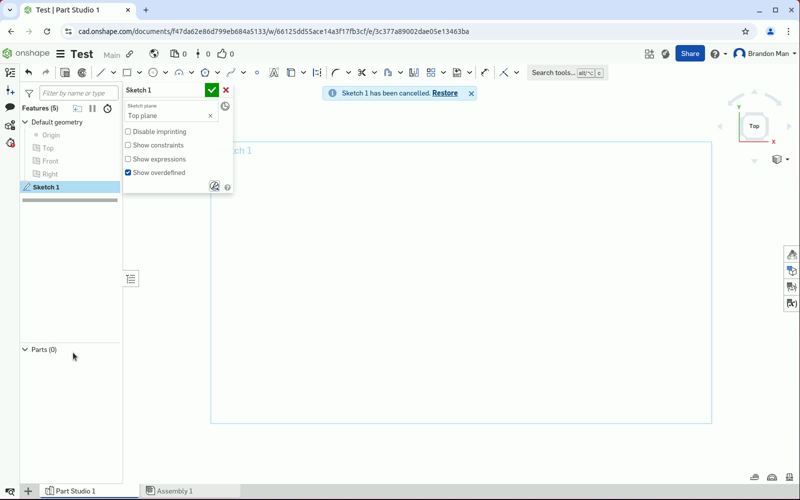
key(l)
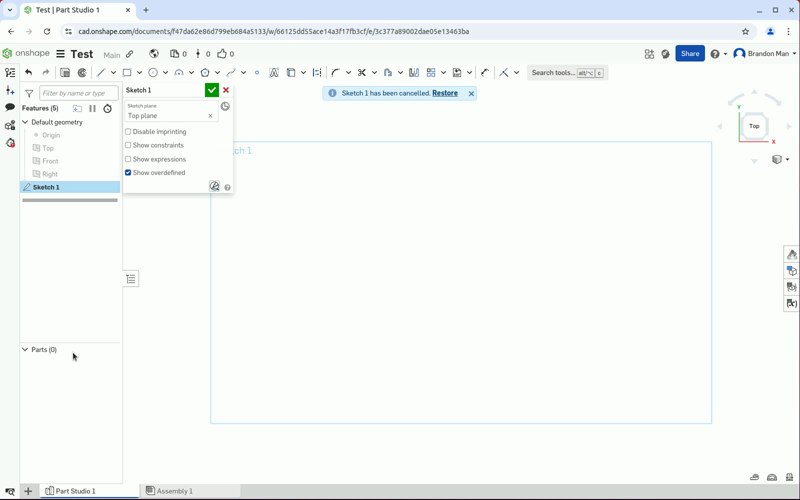
key_down(shift)
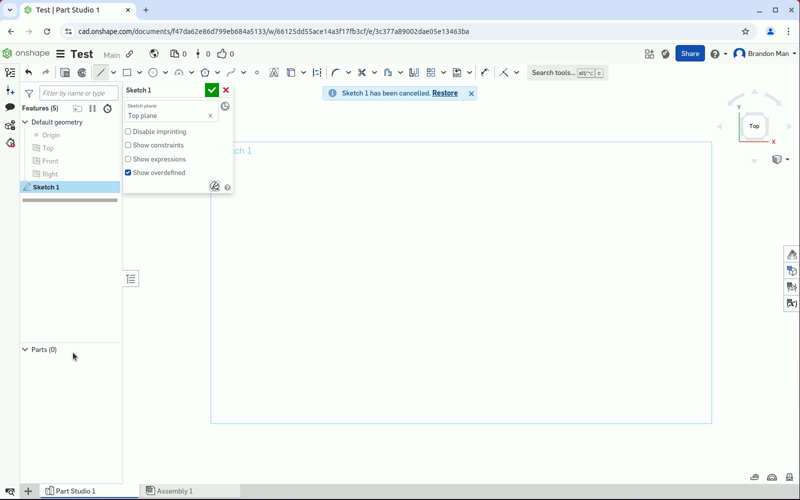
mouse_move(459, 294)
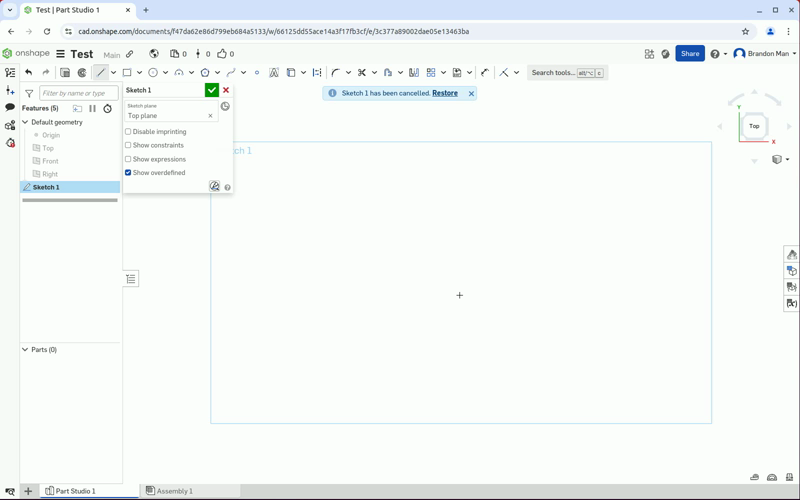
click(459, 294)
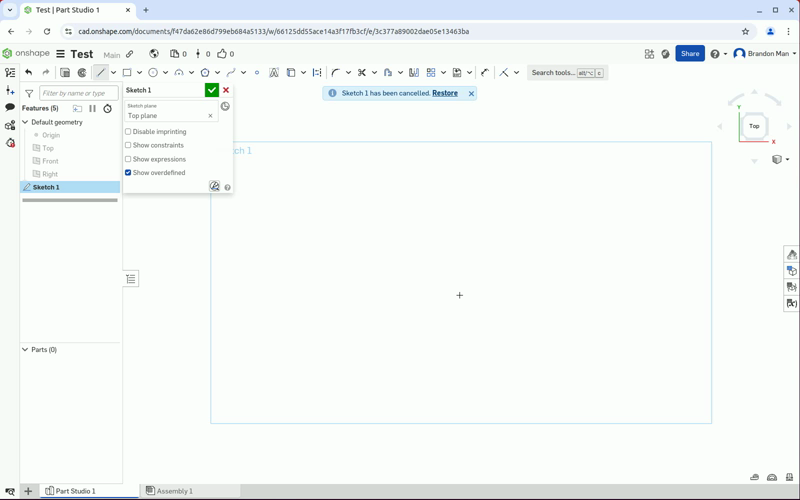
key_up(shift)
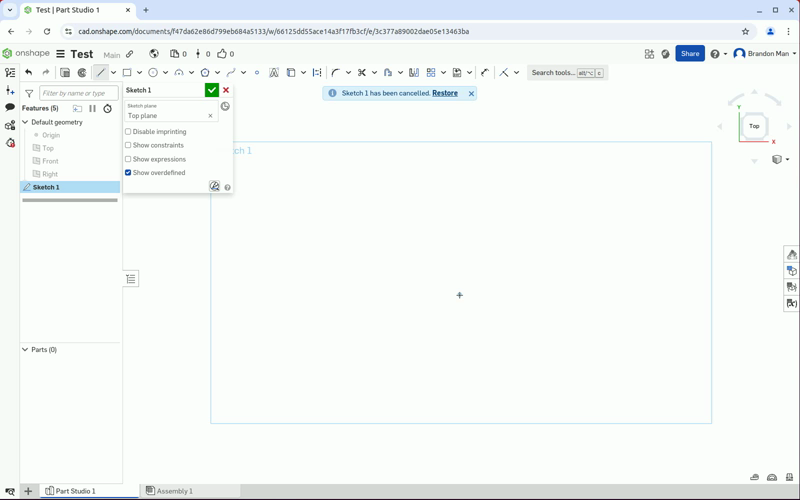
key_down(shift)
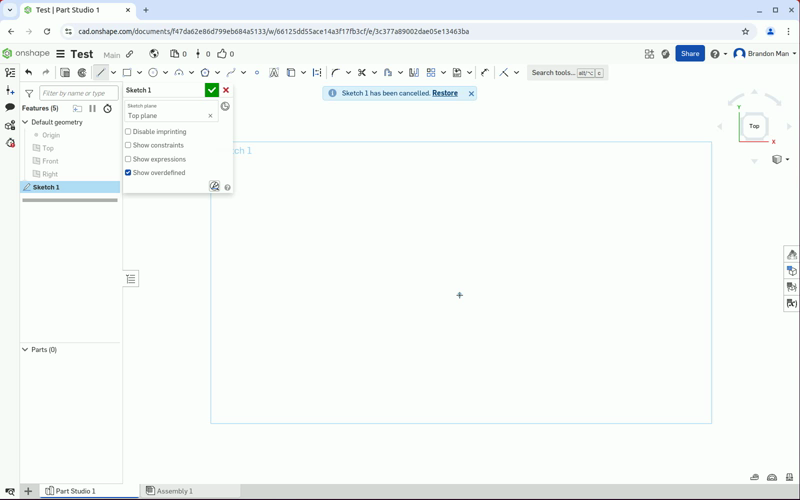
mouse_move(489, 294)
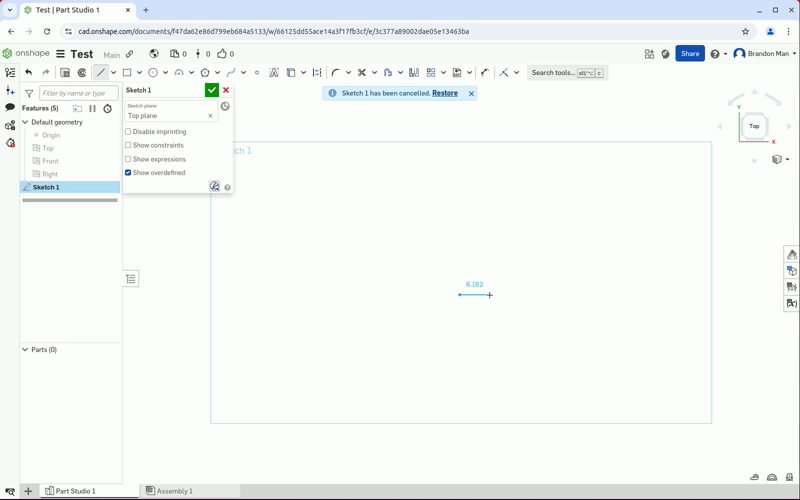
mouse_move(461, 294)
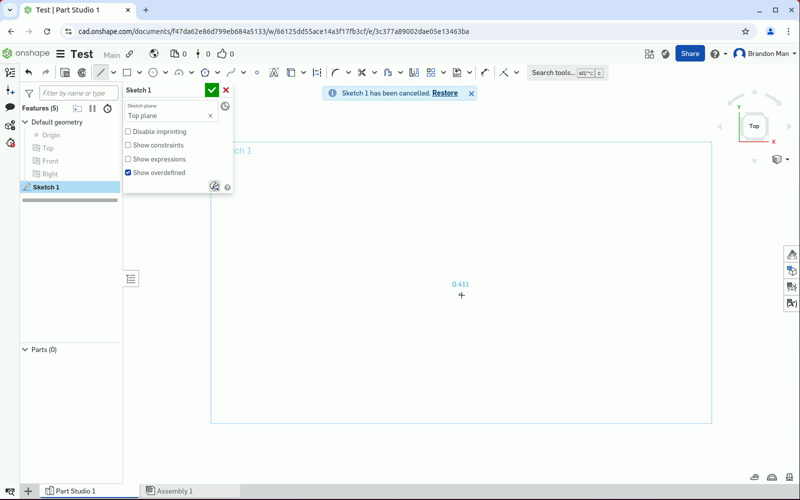
scroll(6)
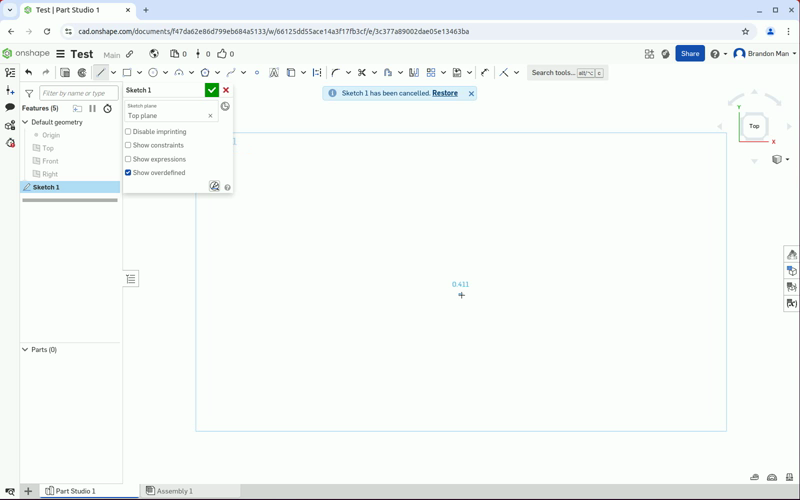
scroll(6)
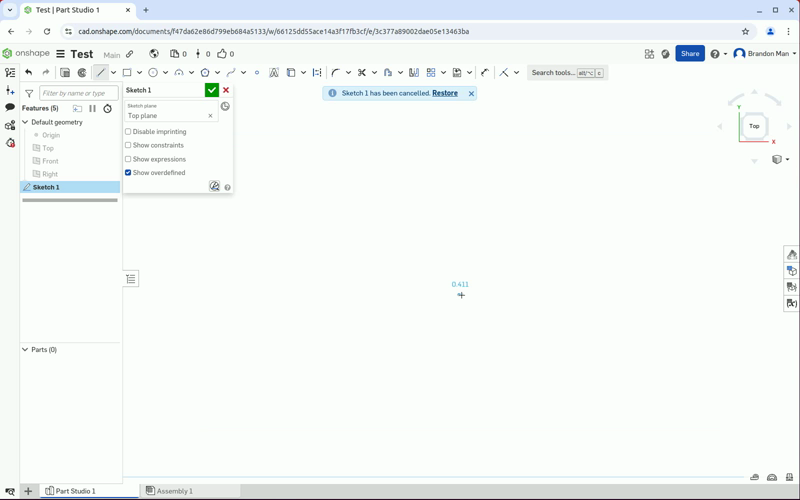
scroll(6)
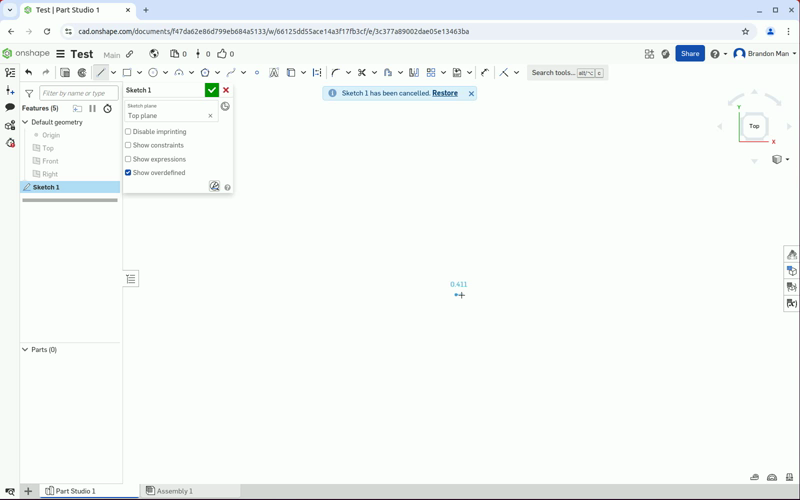
scroll(6)
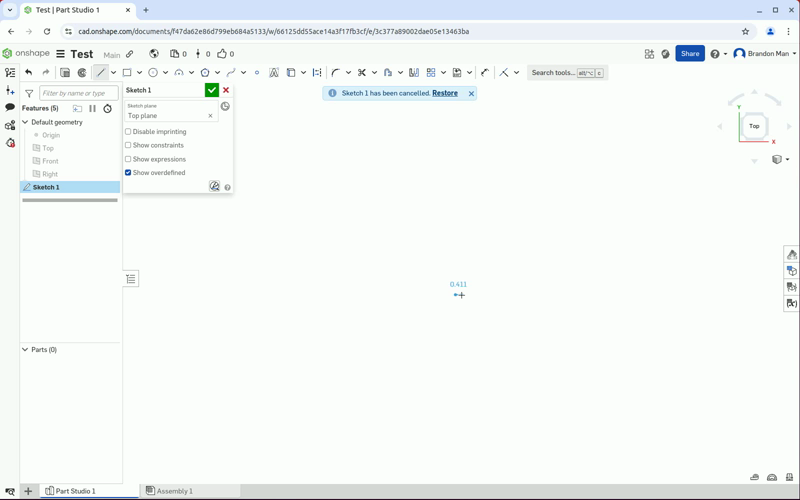
scroll(6)
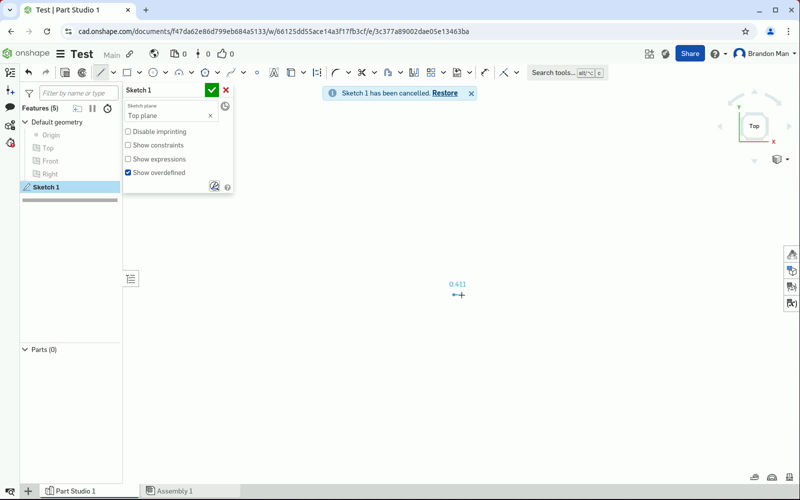
scroll(6)
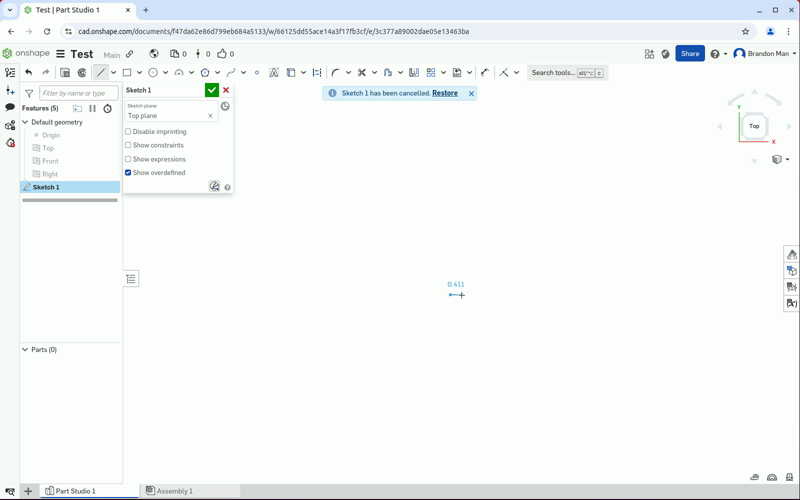
scroll(6)
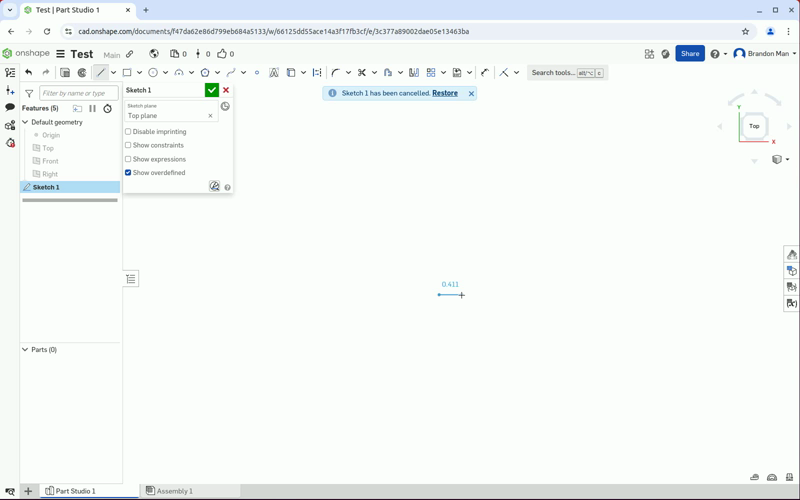
click(461, 294)
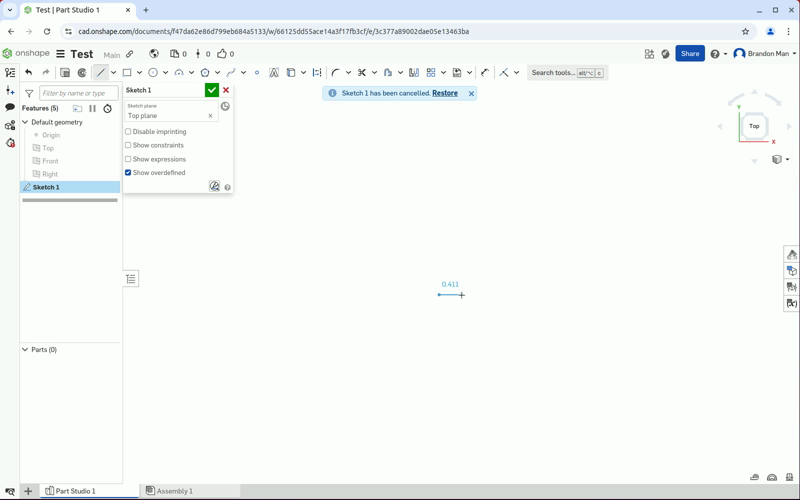
scroll(-6)
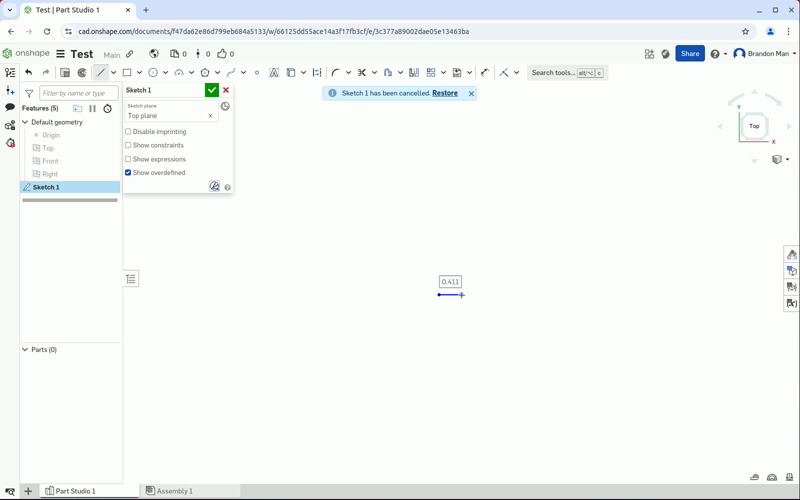
scroll(-6)
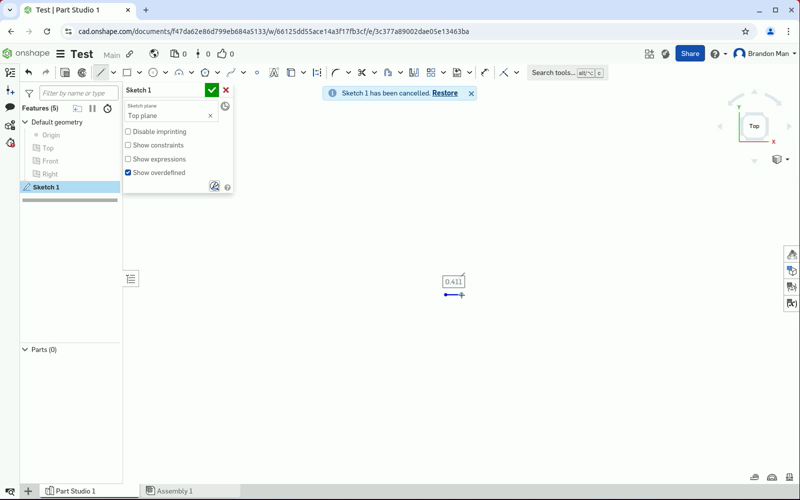
scroll(-6)
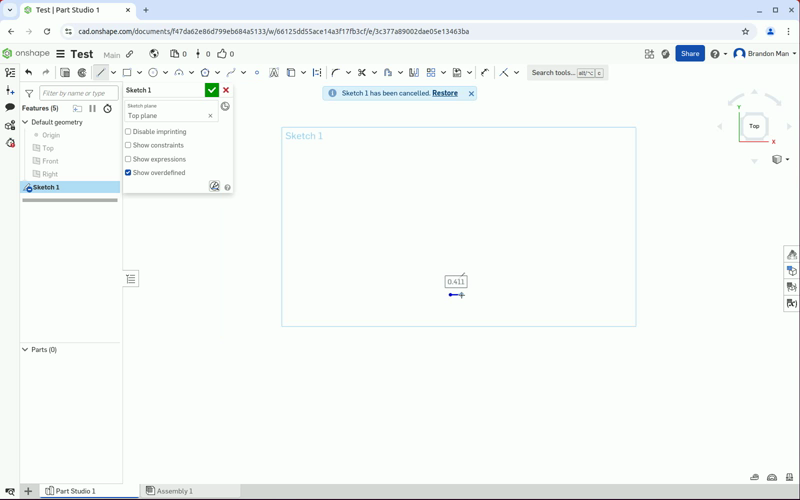
scroll(-6)
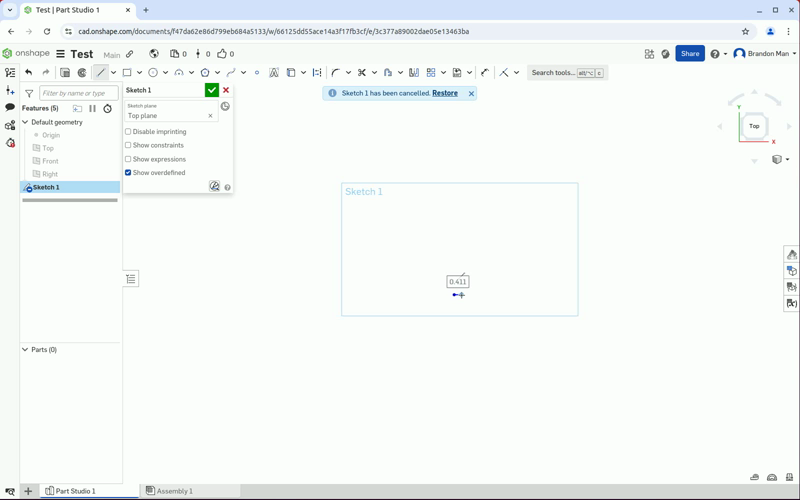
scroll(-6)
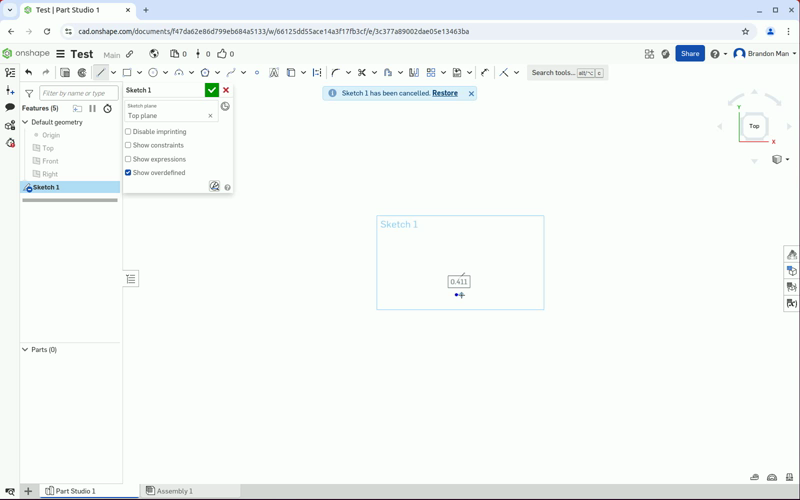
scroll(-6)
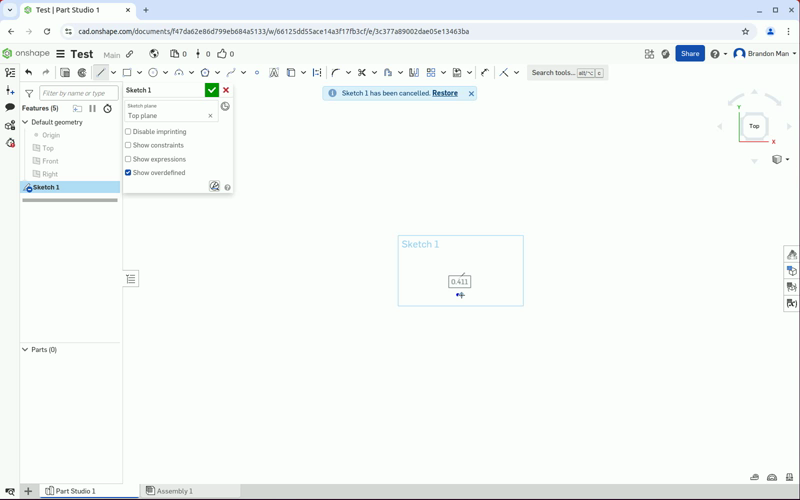
scroll(-6)
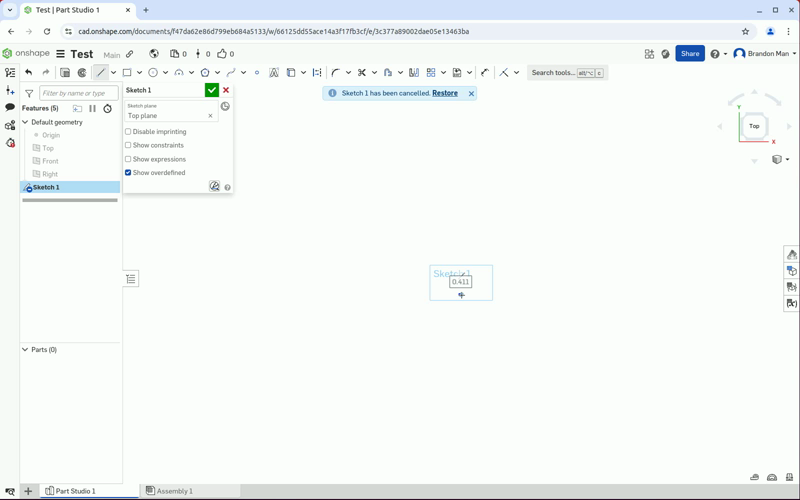
key_up(shift)
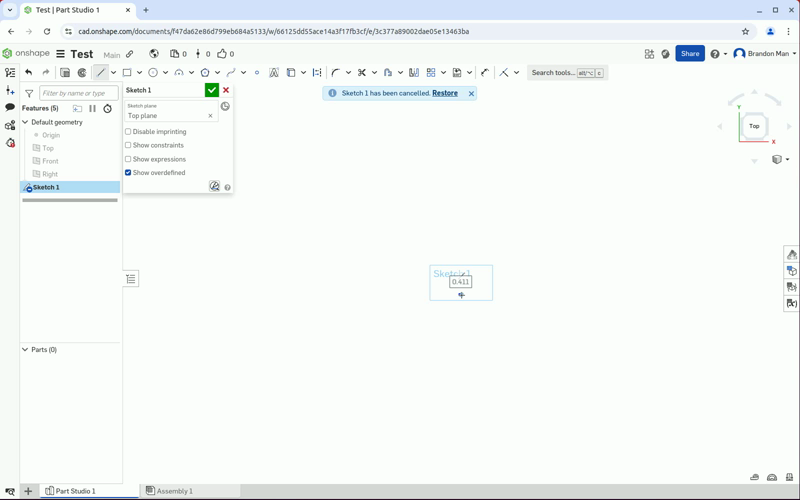
key_down(shift)
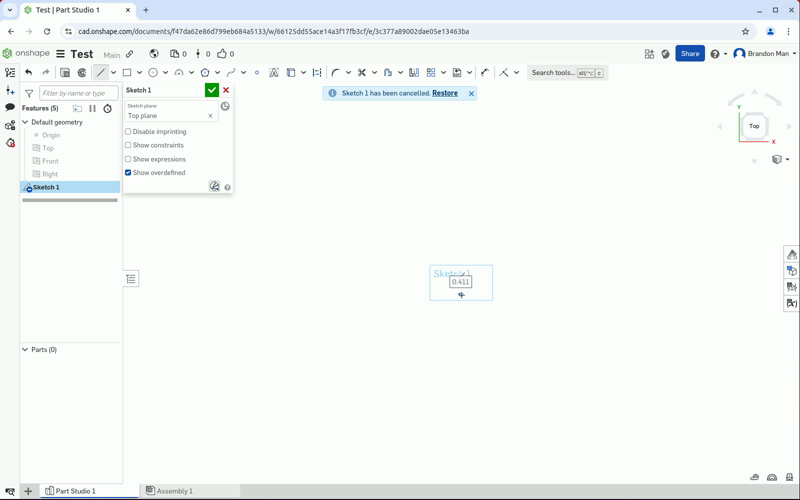
mouse_move(491, 294)
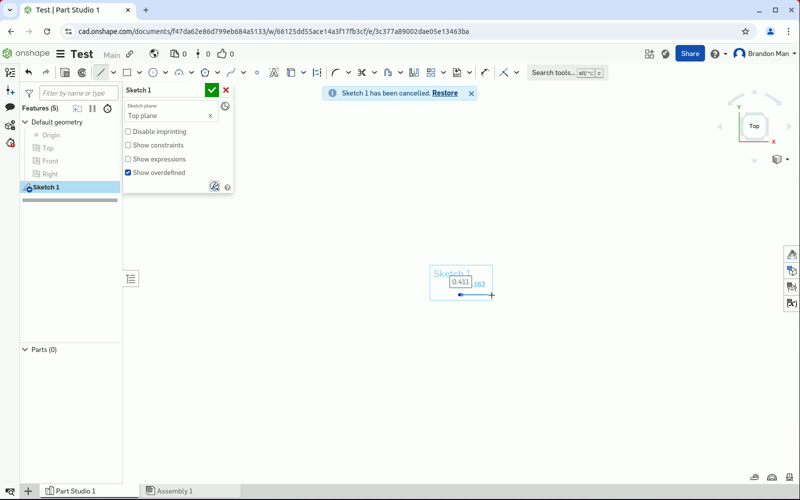
mouse_move(461, 254)
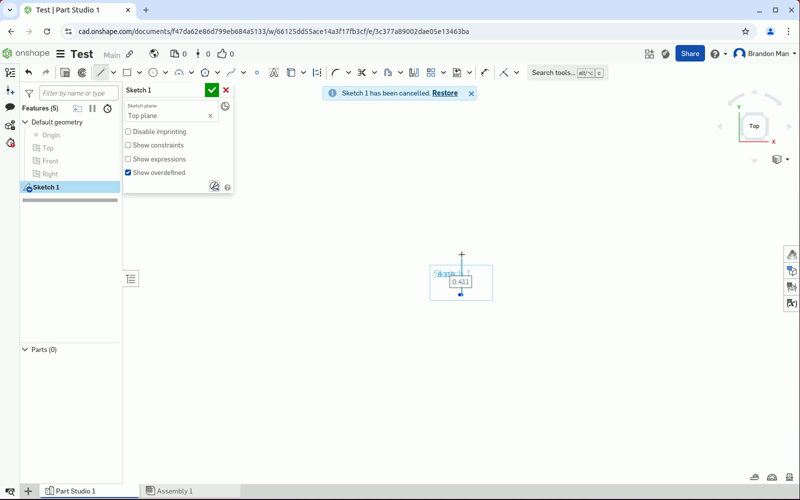
click(461, 254)
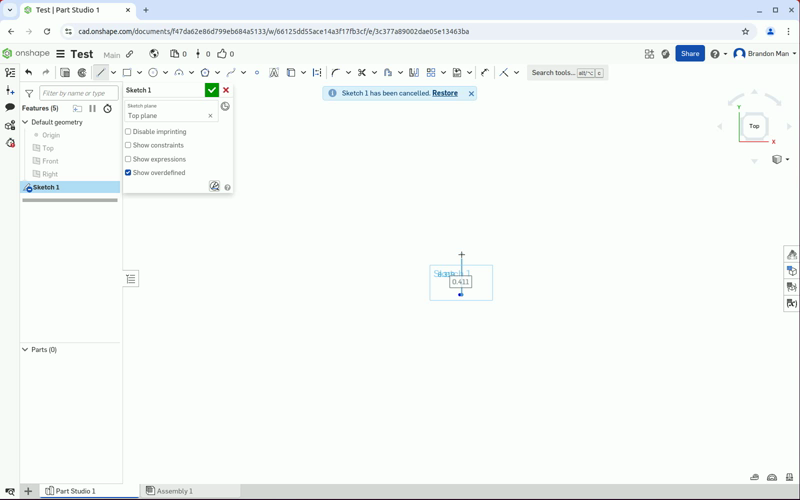
key_up(shift)
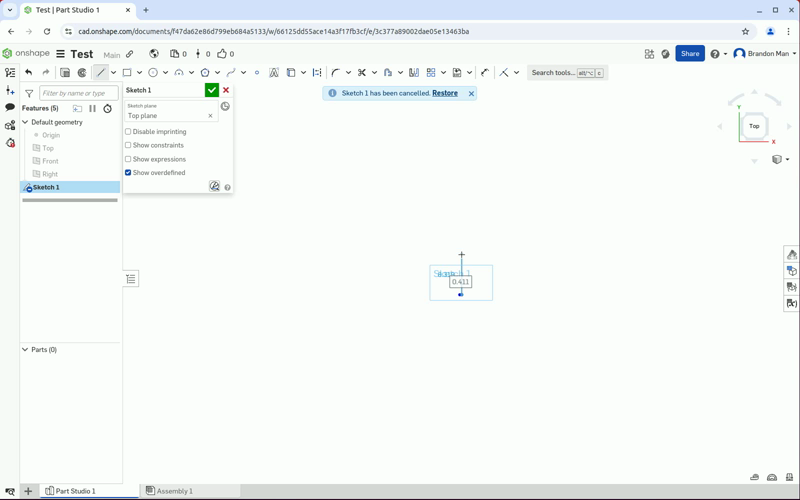
key_down(shift)
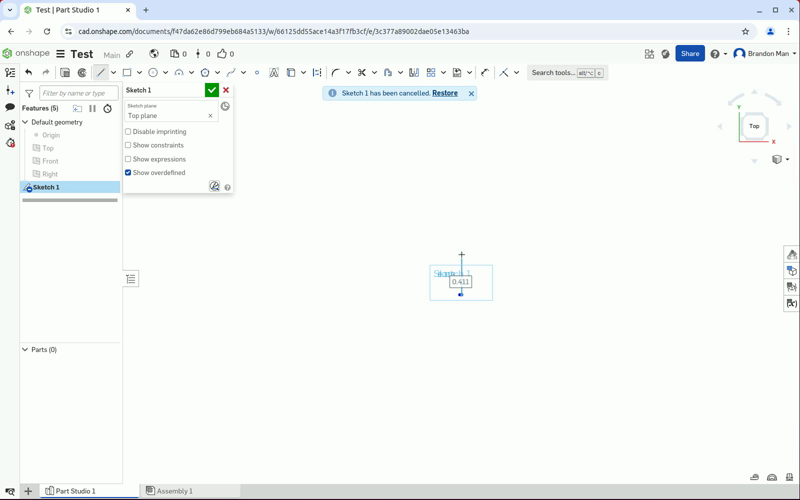
mouse_move(491, 254)
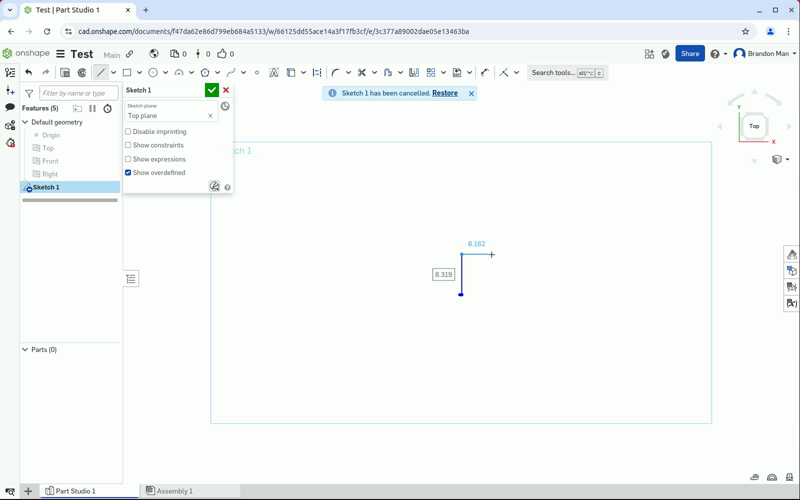
mouse_move(459, 254)
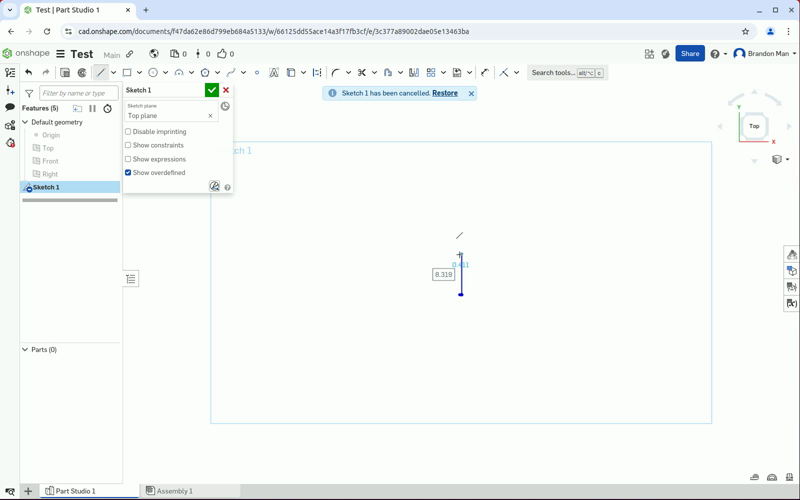
scroll(6)
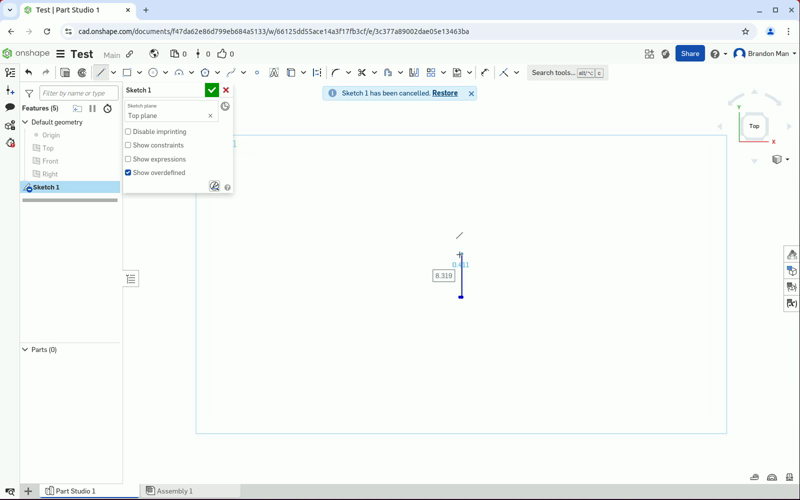
scroll(6)
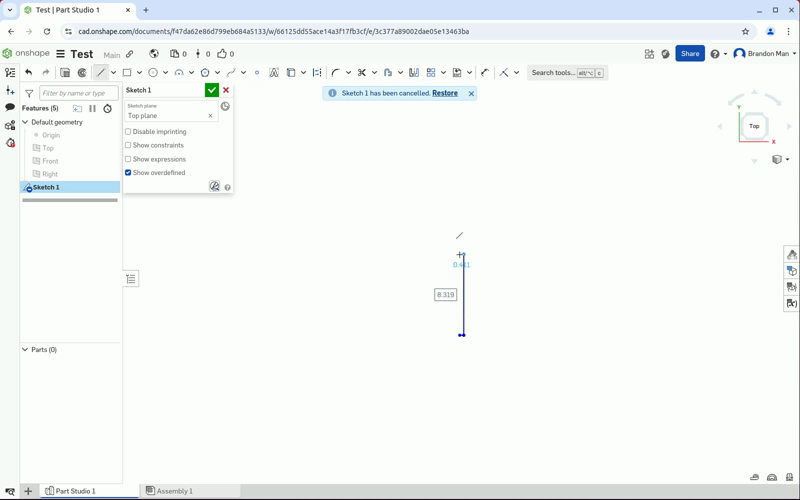
scroll(6)
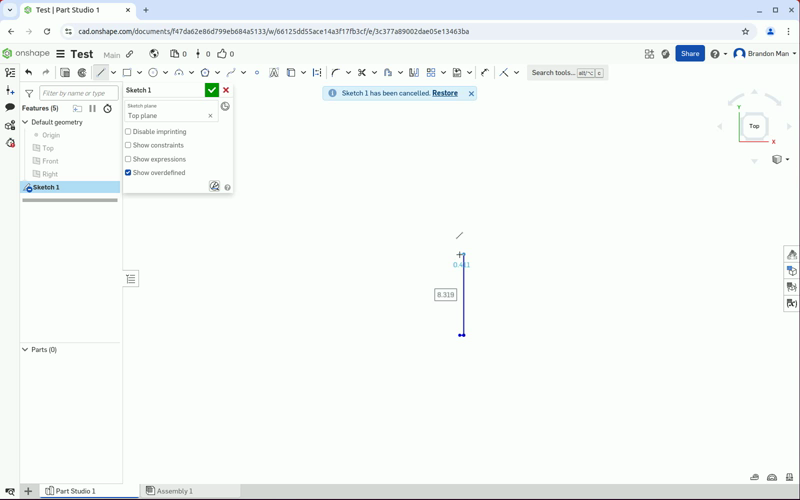
scroll(6)
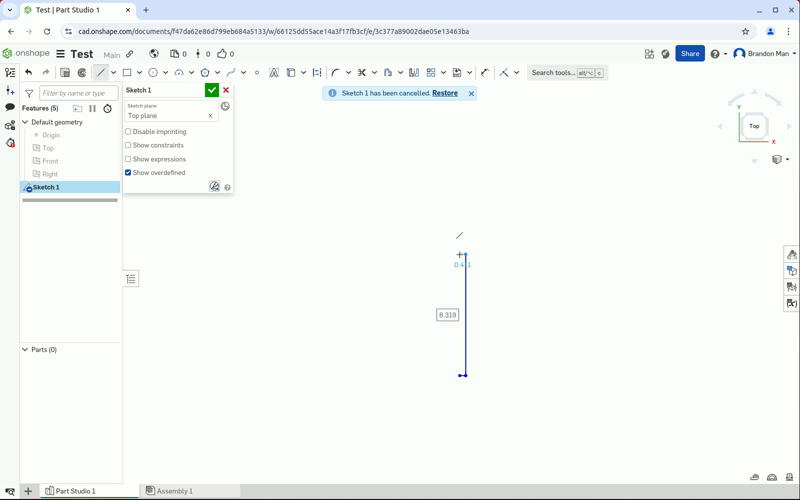
scroll(6)
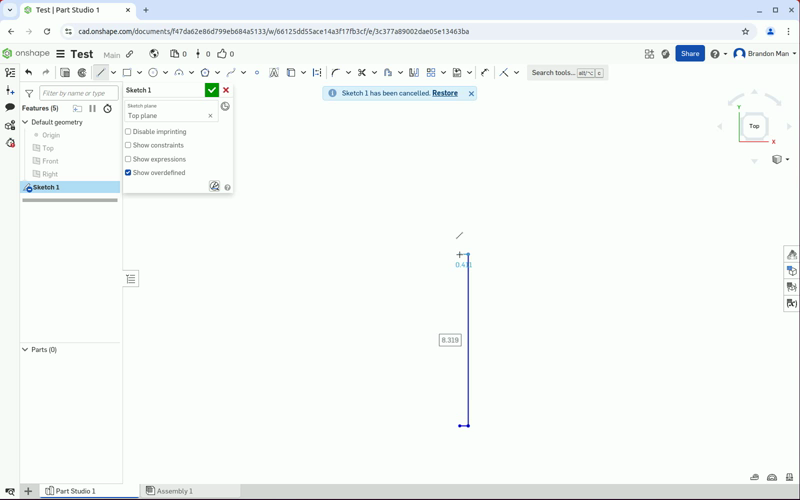
scroll(6)
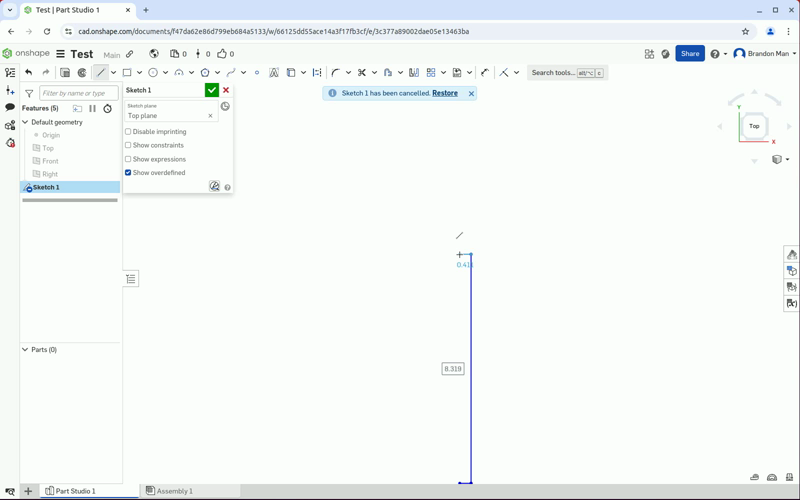
scroll(6)
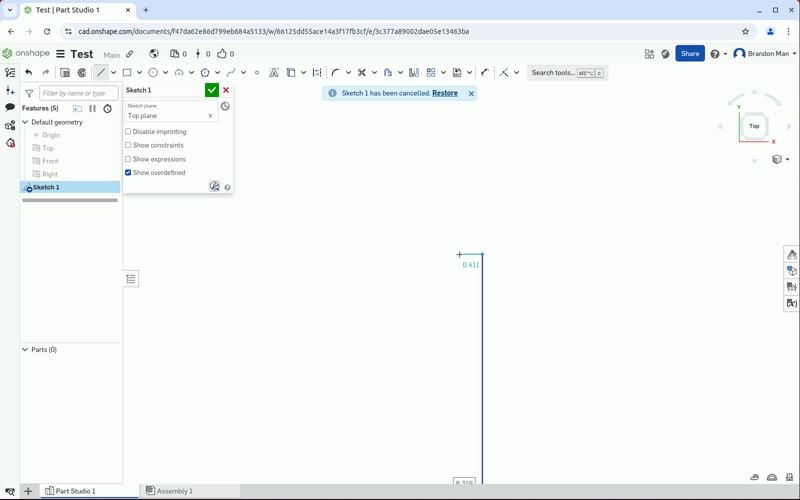
click(459, 254)
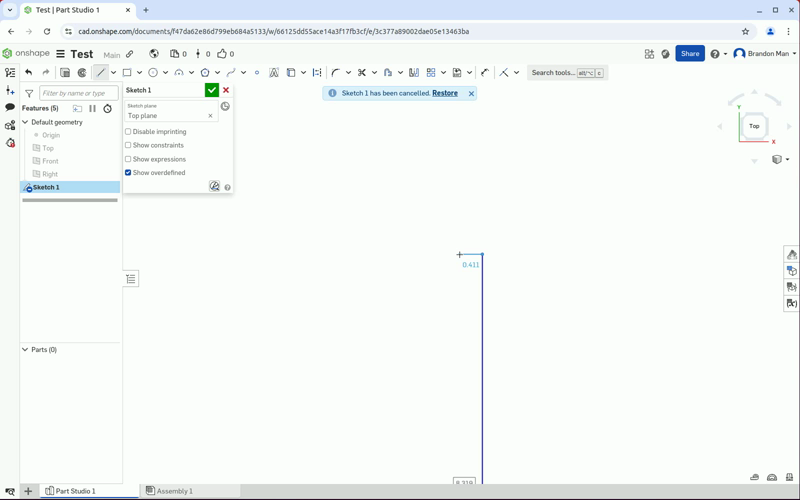
scroll(-6)
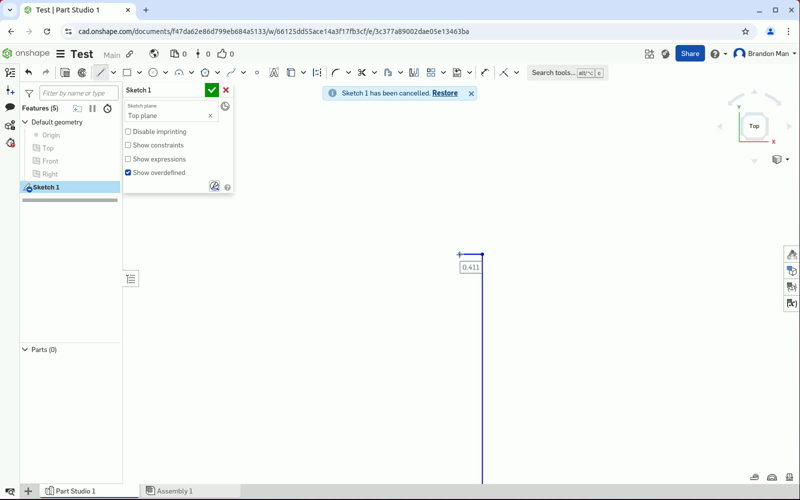
scroll(-6)
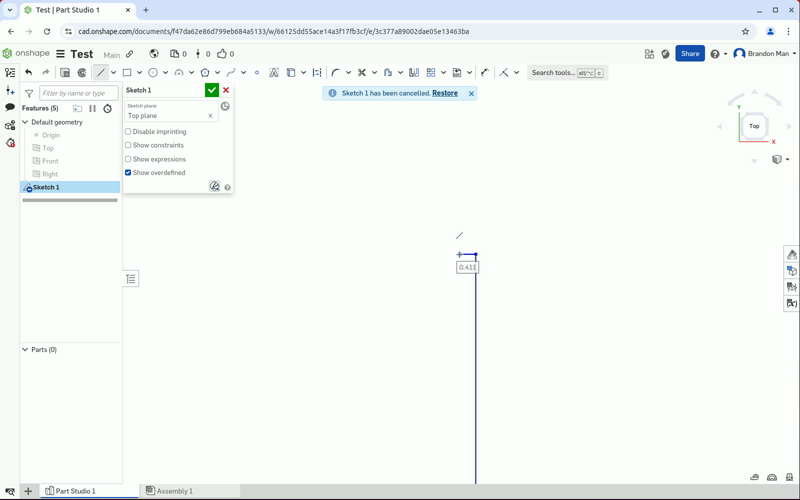
scroll(-6)
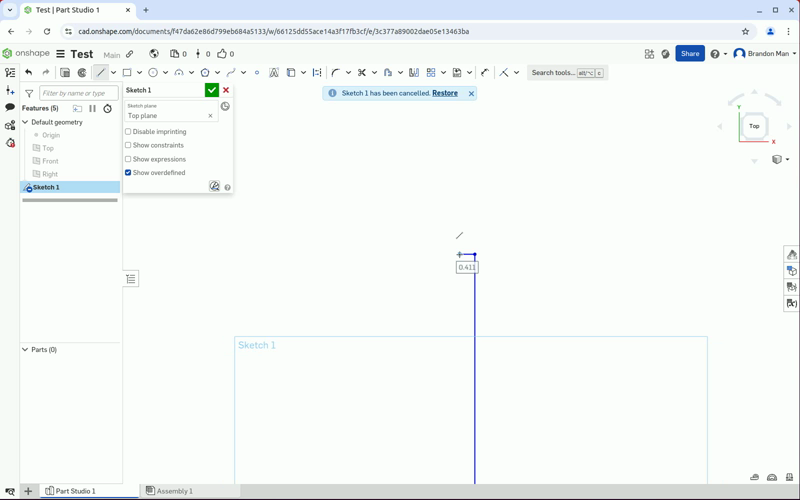
scroll(-6)
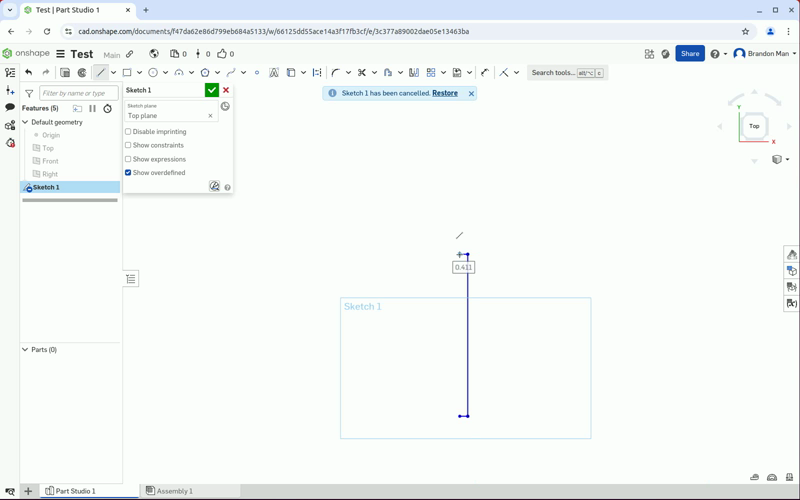
scroll(-6)
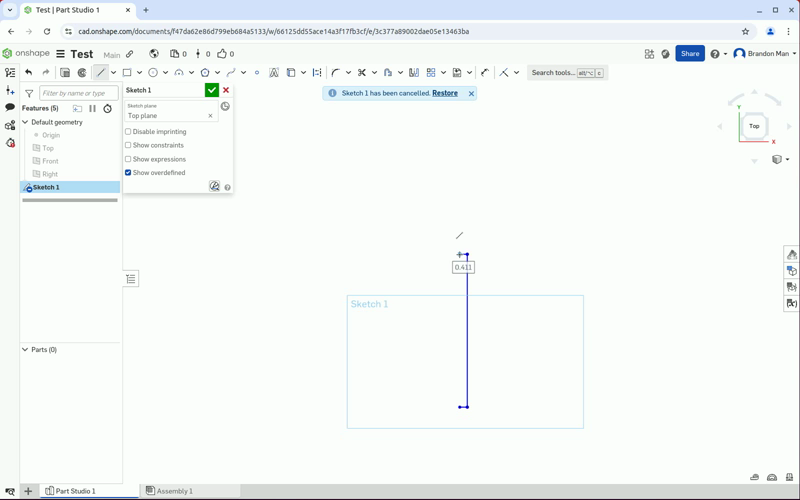
scroll(-6)
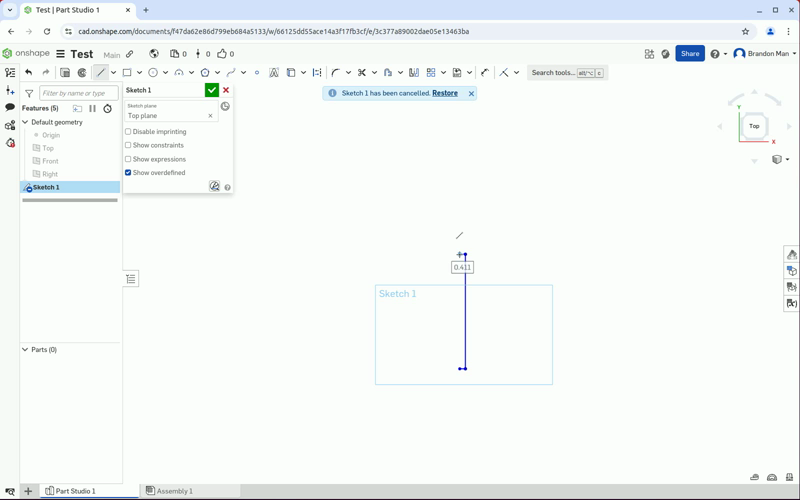
scroll(-6)
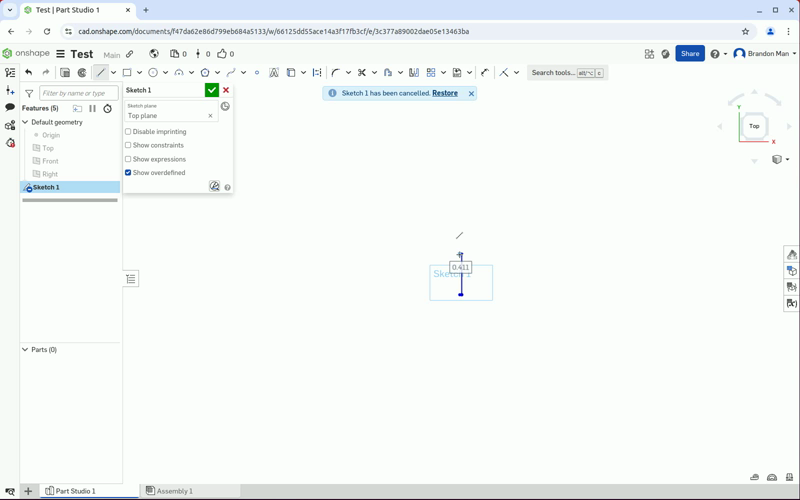
key_up(shift)
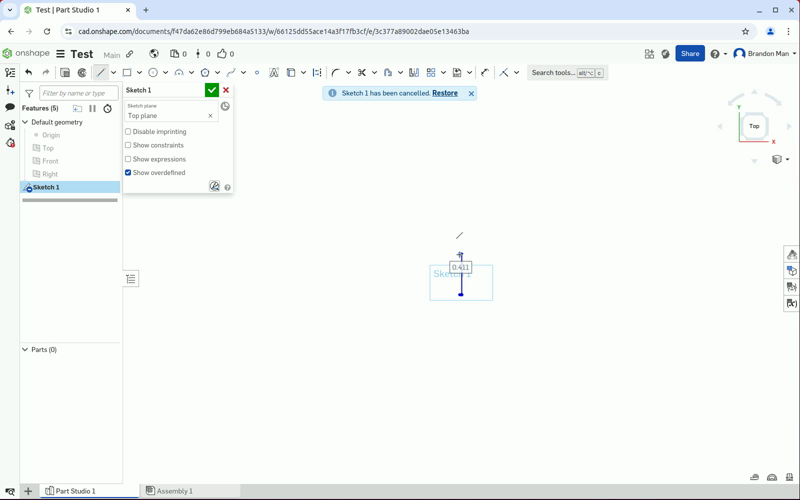
mouse_move(489, 254)
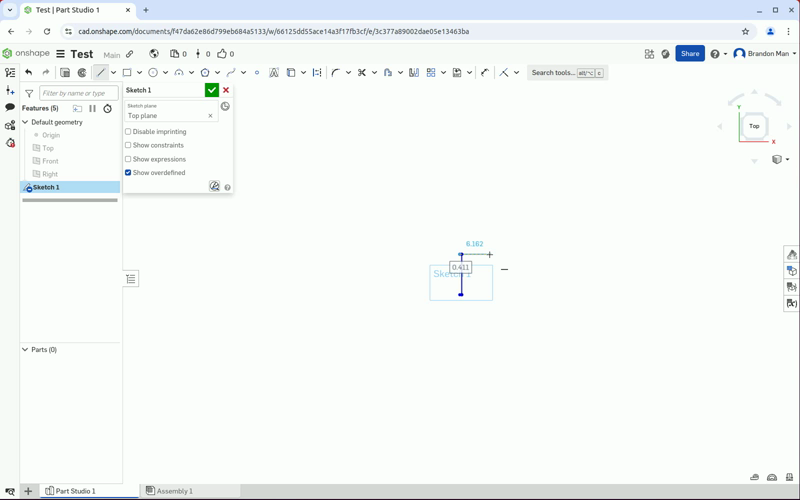
key_down(shift)
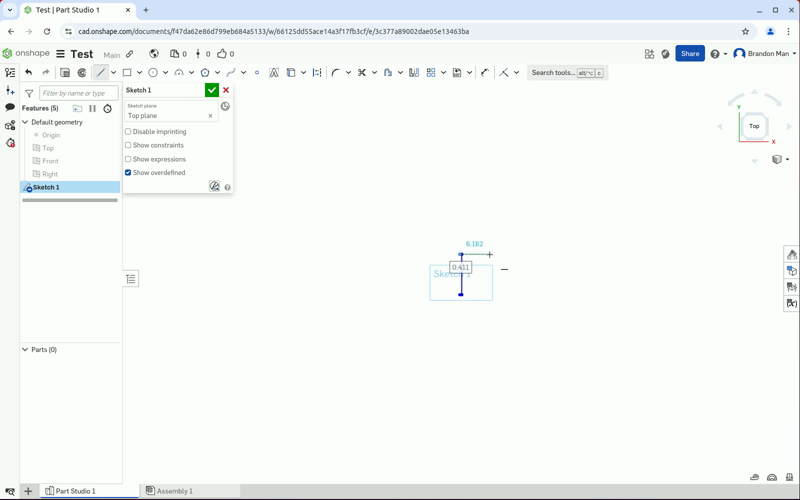
mouse_move(459, 294)
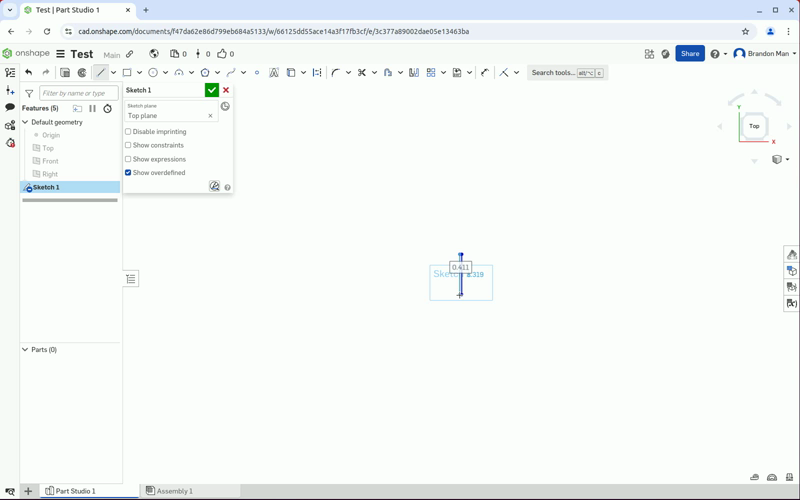
scroll(6)
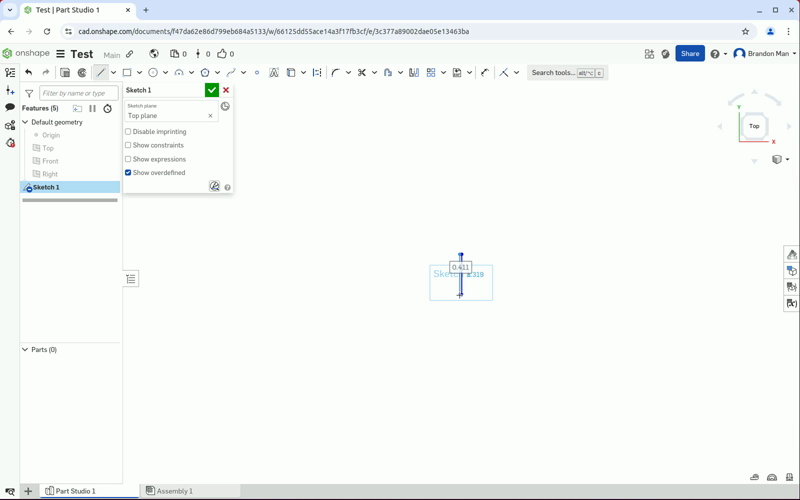
scroll(6)
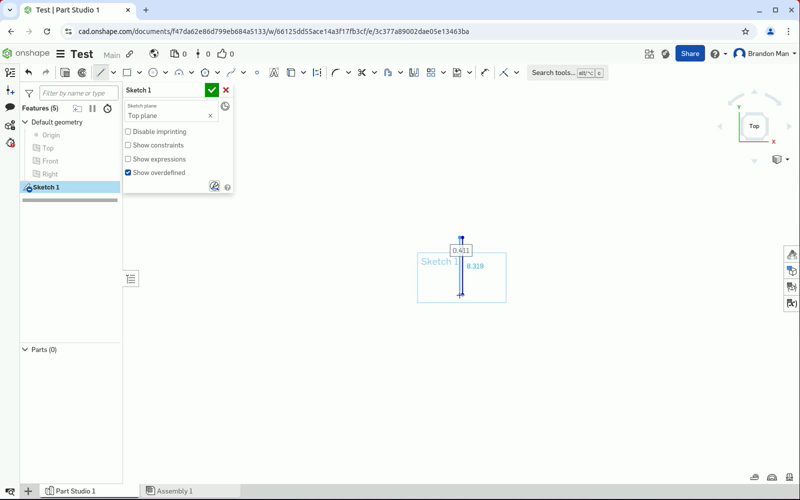
scroll(6)
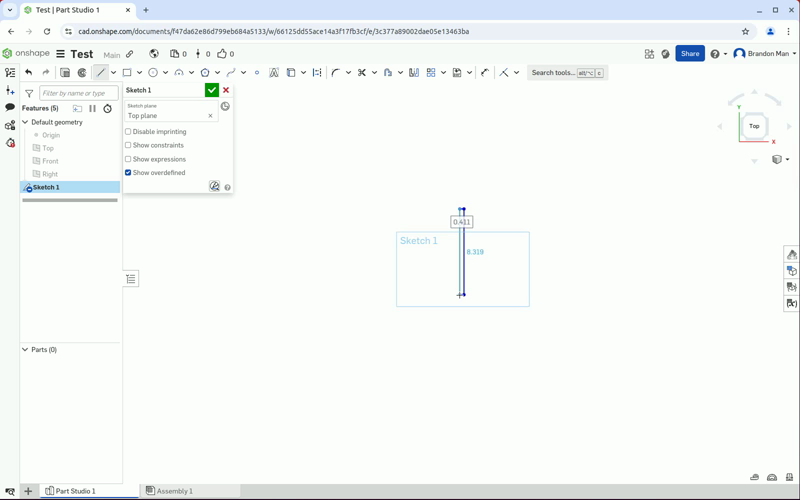
scroll(6)
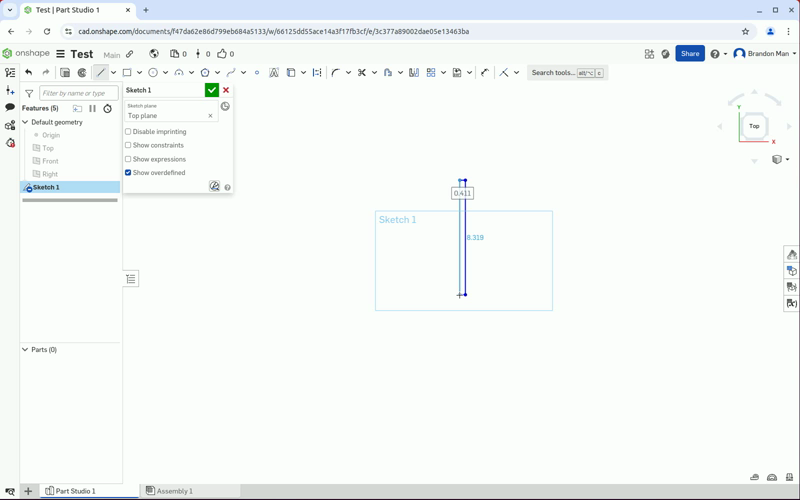
scroll(6)
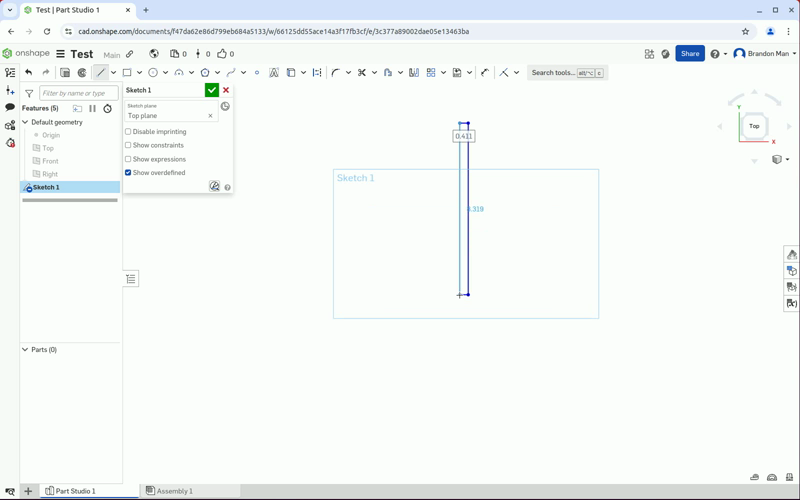
scroll(6)
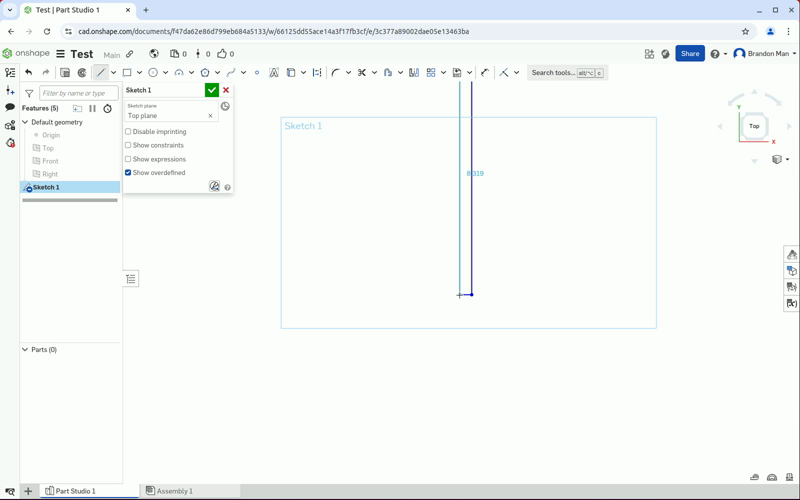
scroll(6)
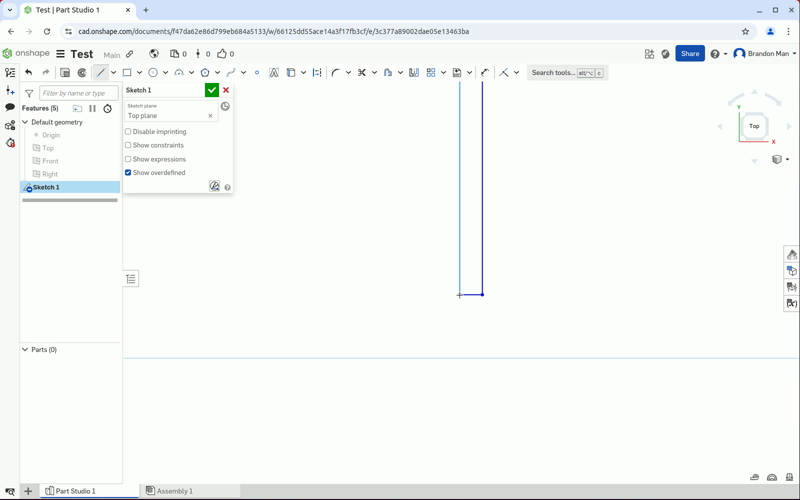
key_up(shift)
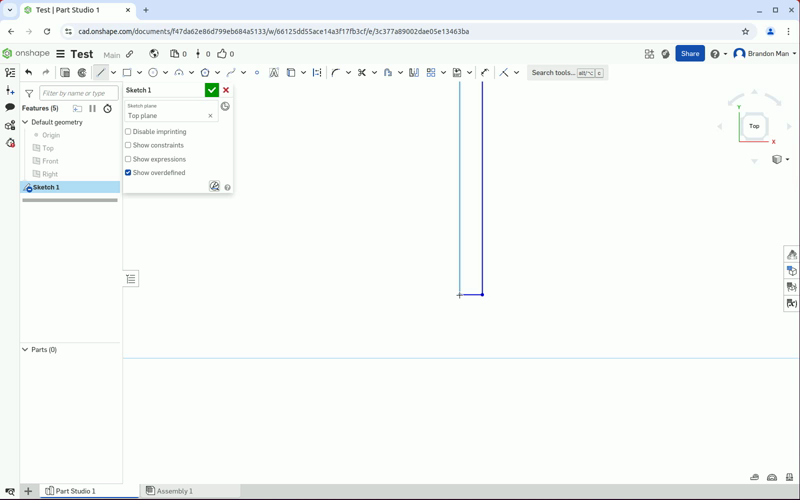
click(459, 294)
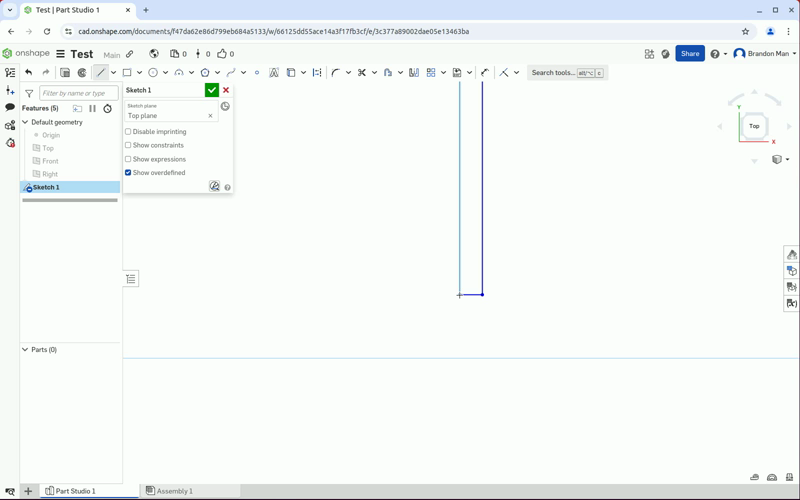
scroll(-6)
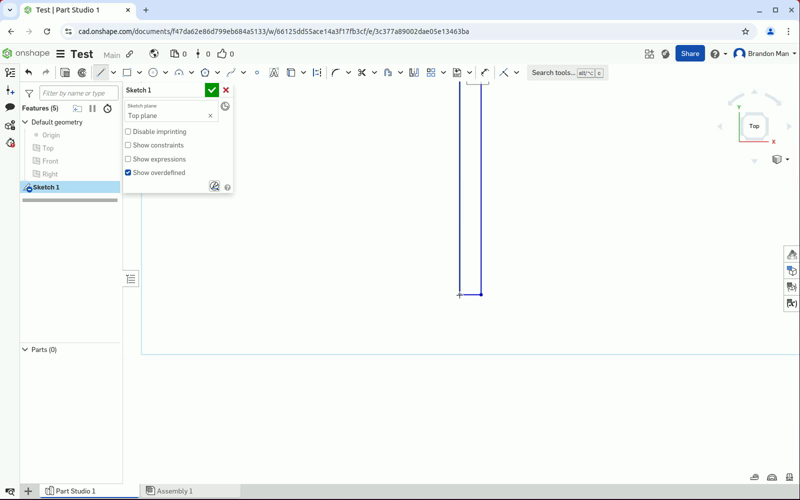
scroll(-6)
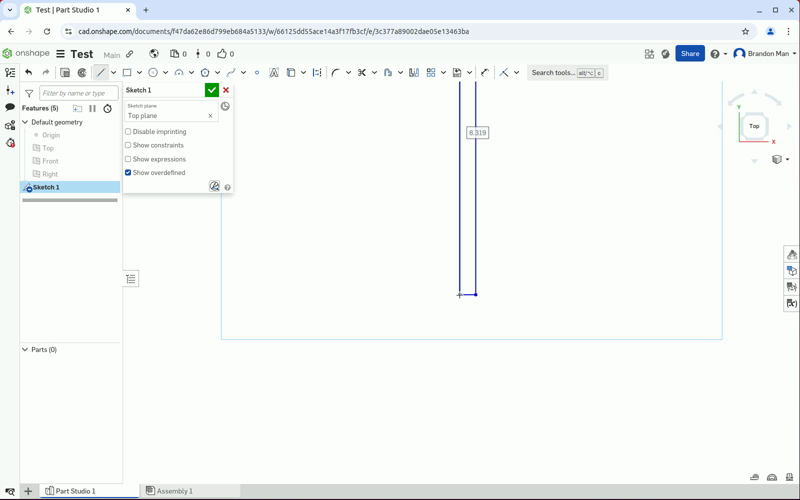
scroll(-6)
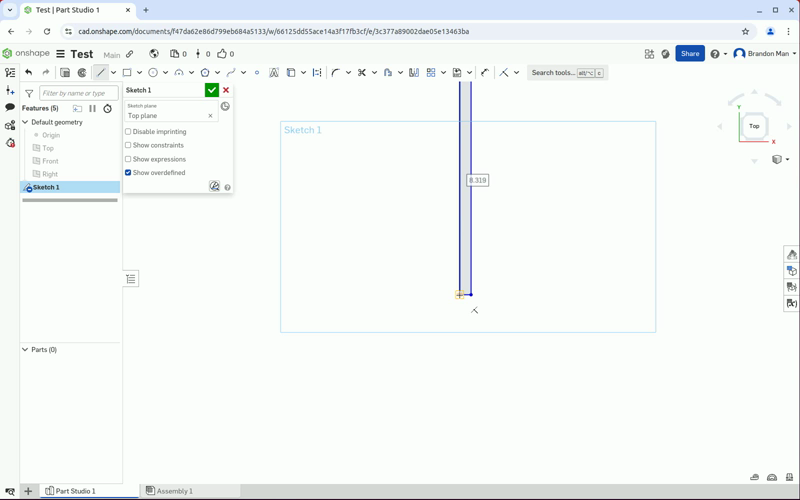
scroll(-6)
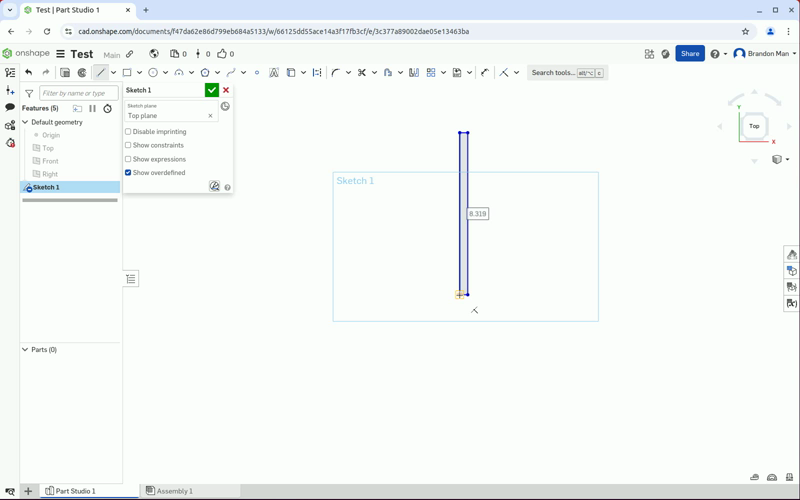
scroll(-6)
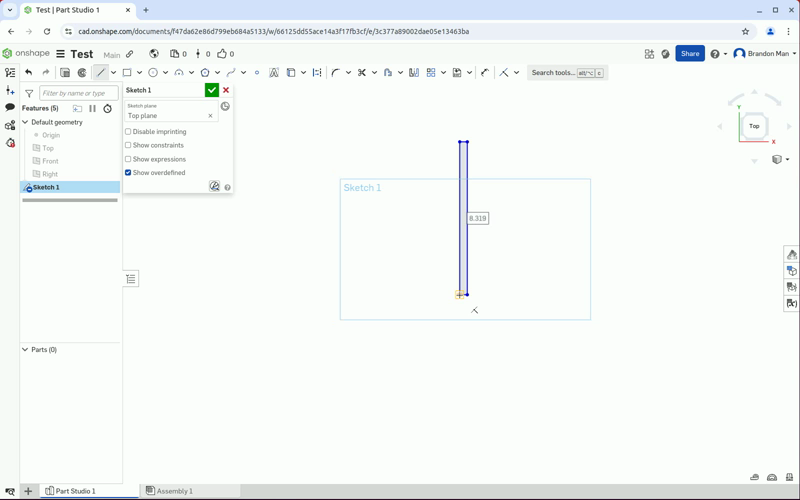
scroll(-6)
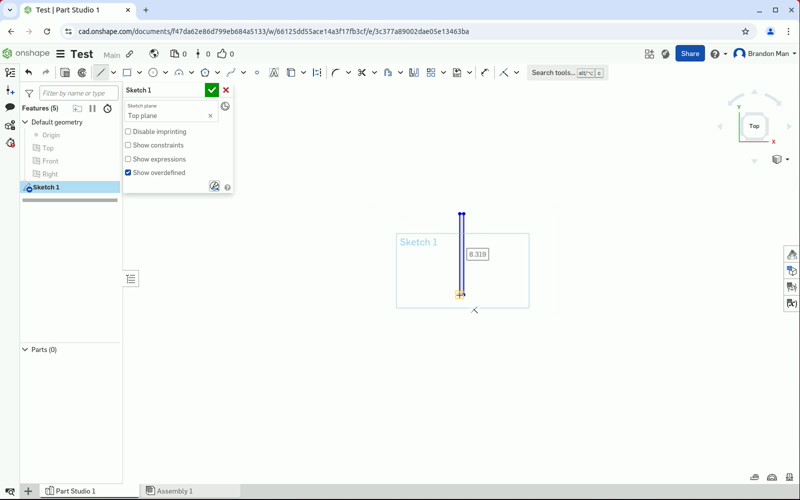
scroll(-6)
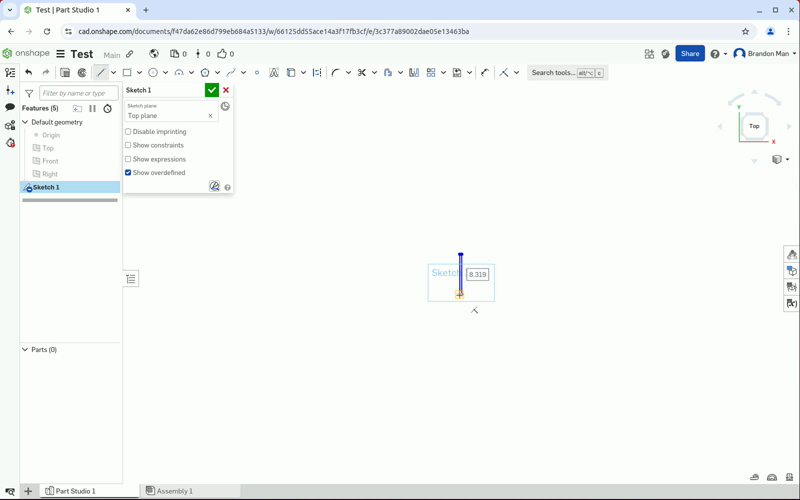
key(esc)
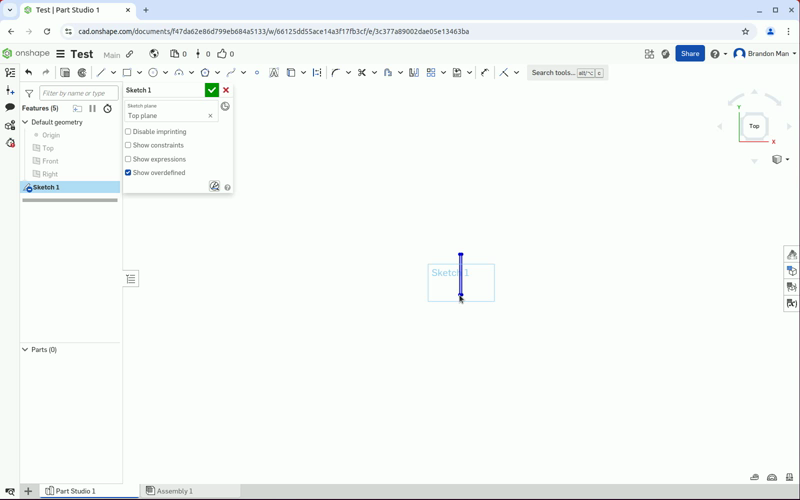
mouse_move(460, 257)
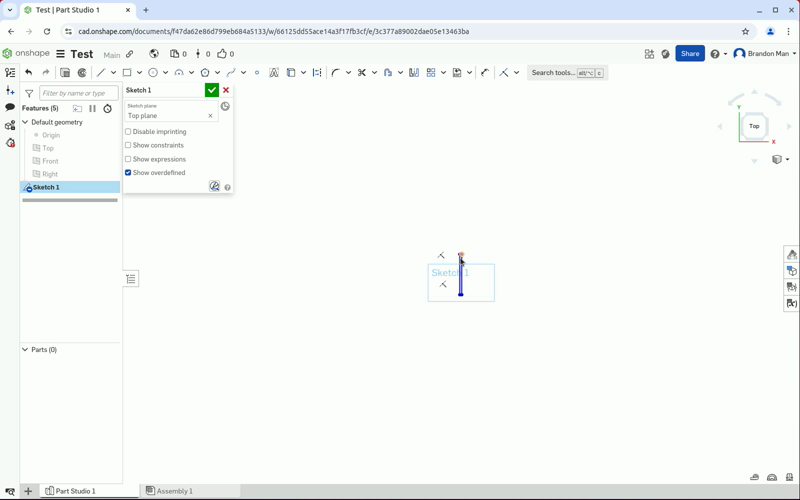
scroll(6)
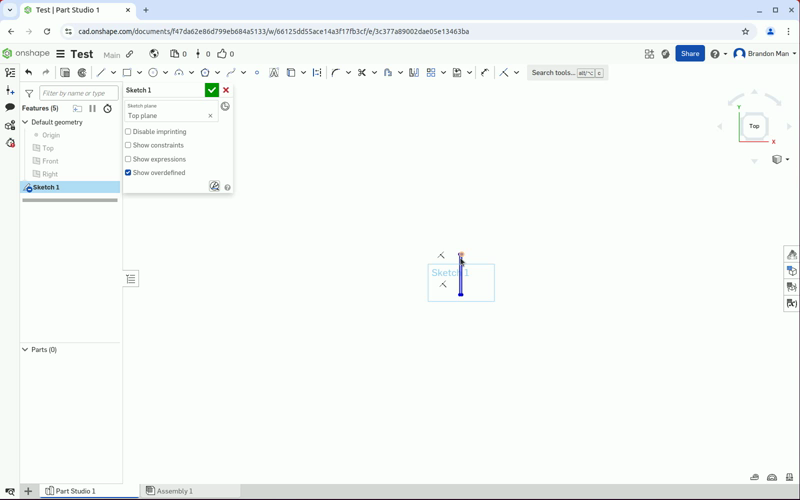
scroll(6)
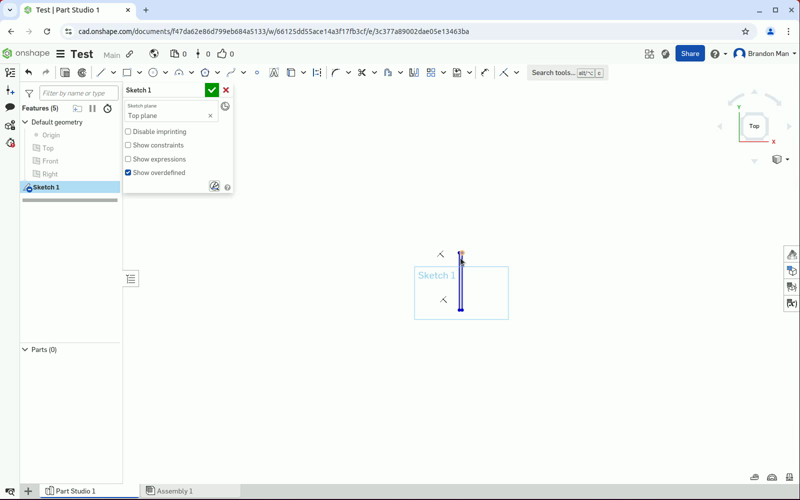
scroll(6)
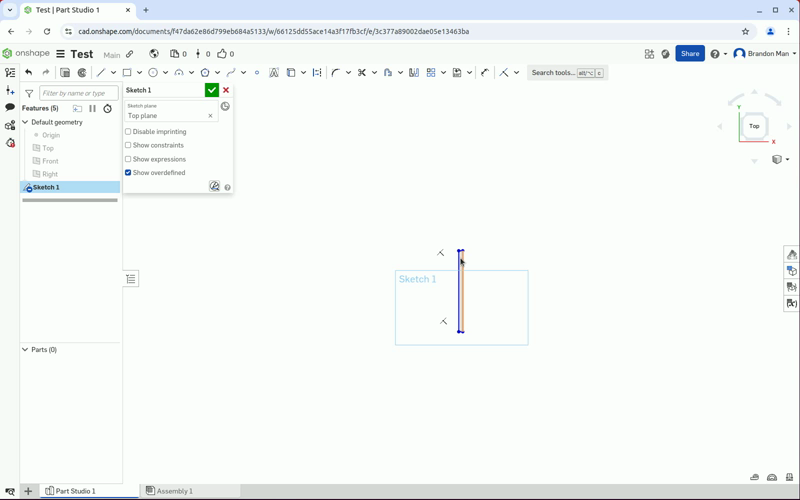
scroll(6)
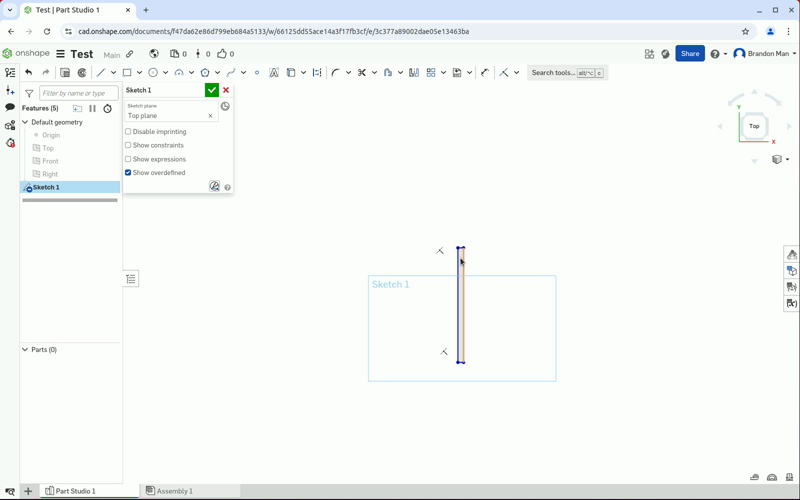
scroll(6)
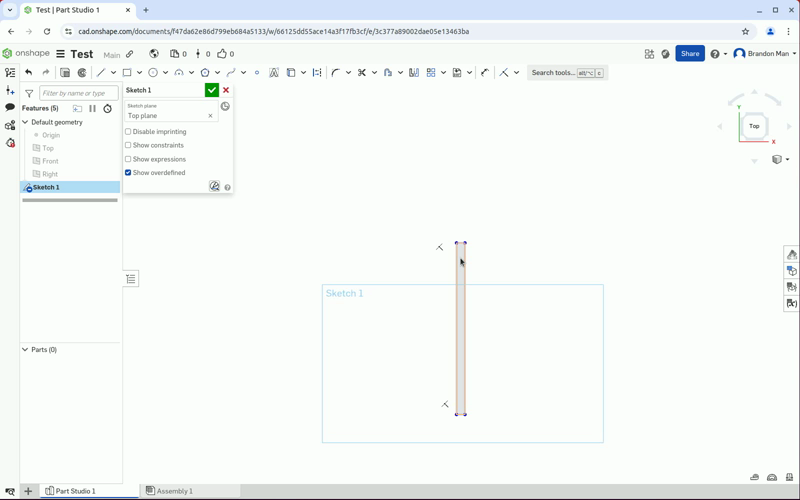
scroll(6)
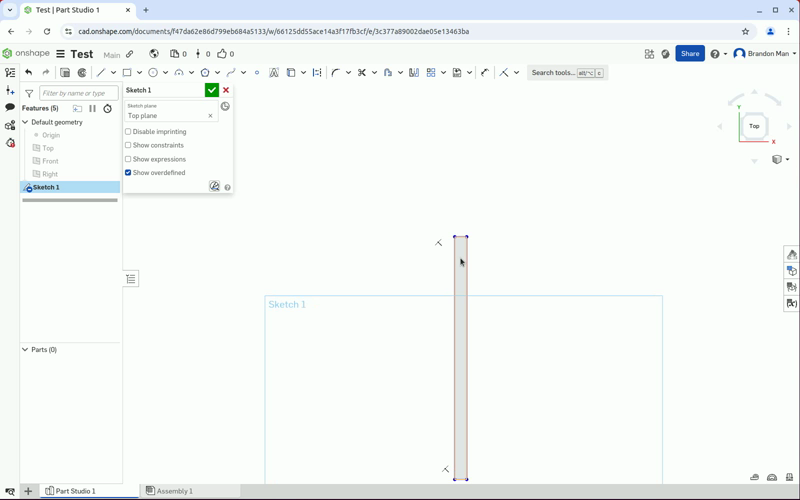
scroll(6)
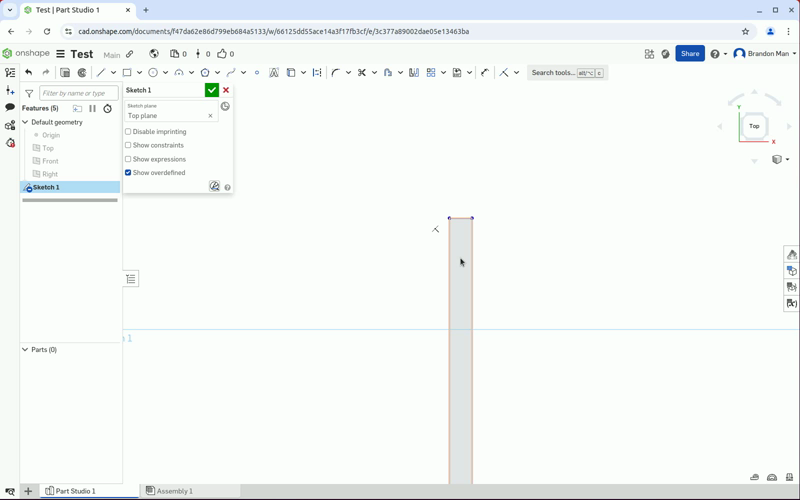
click(460, 257)
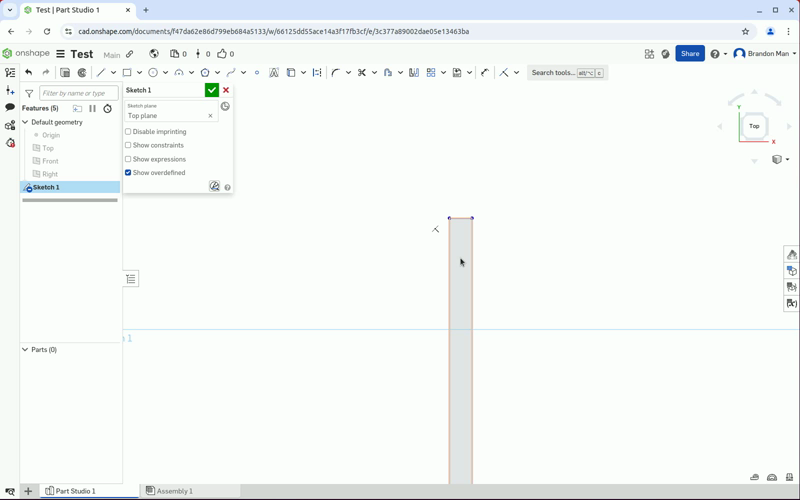
scroll(-6)
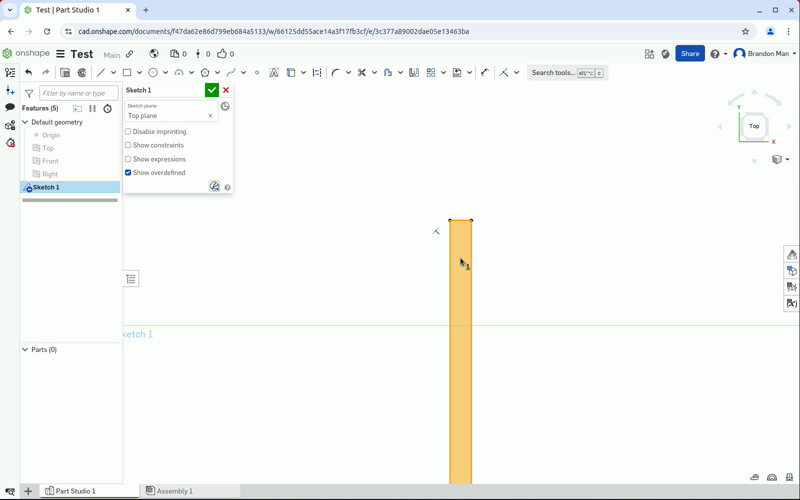
scroll(-6)
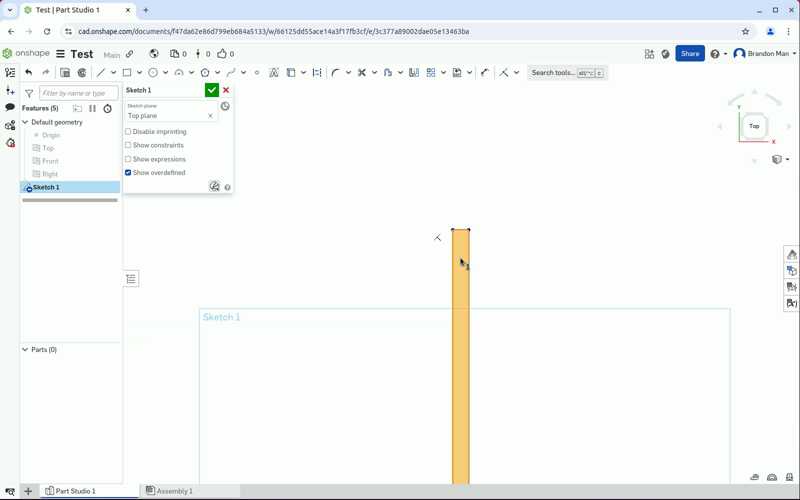
scroll(-6)
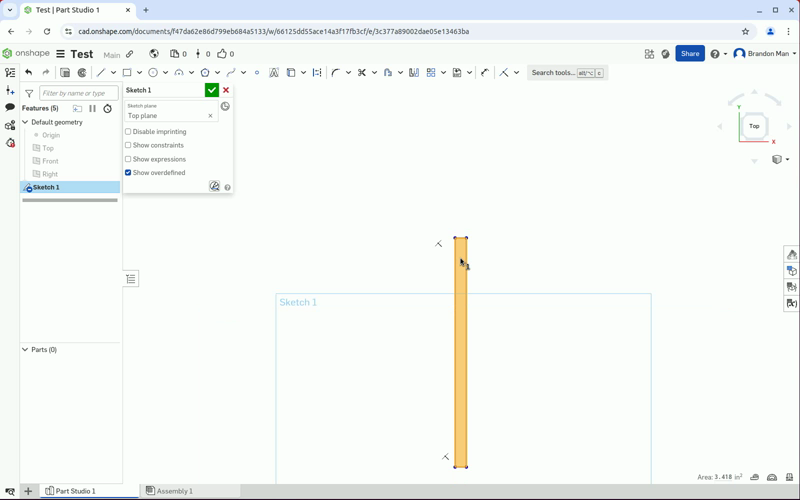
scroll(-6)
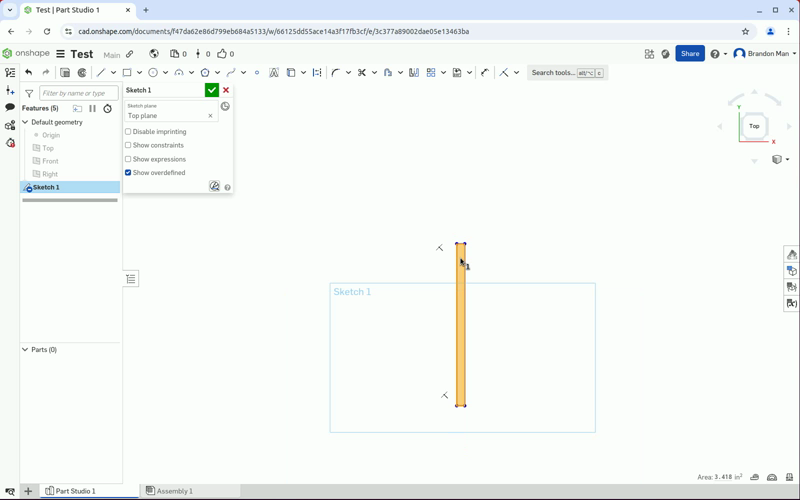
scroll(-6)
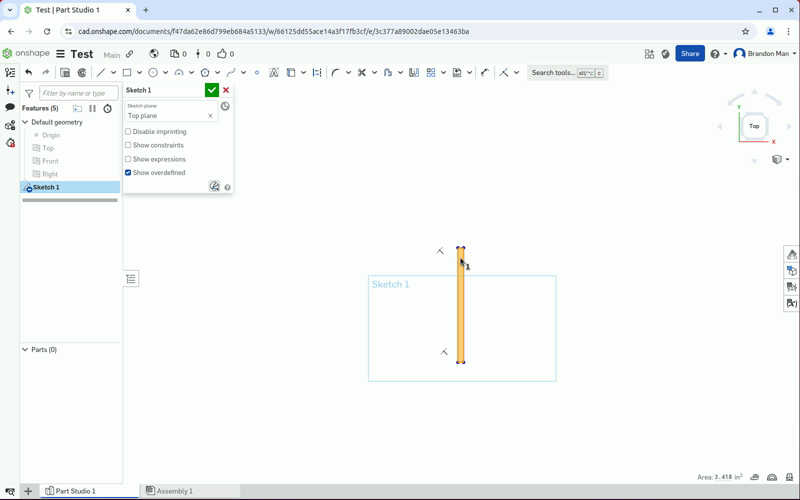
scroll(-6)
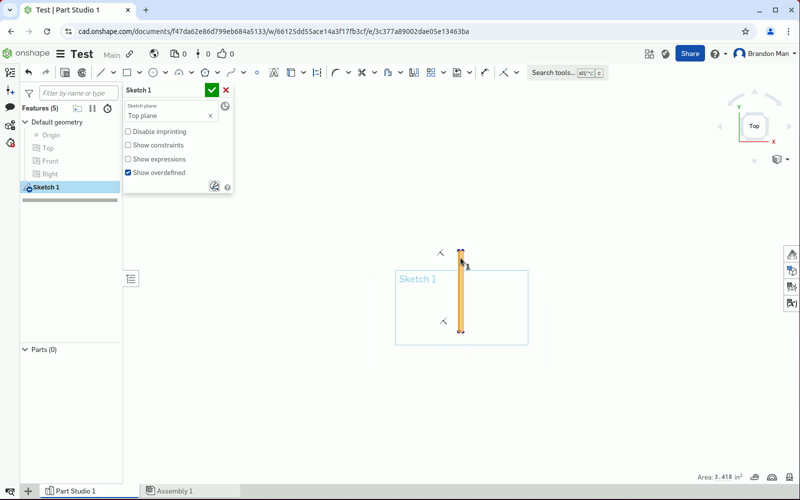
scroll(-6)
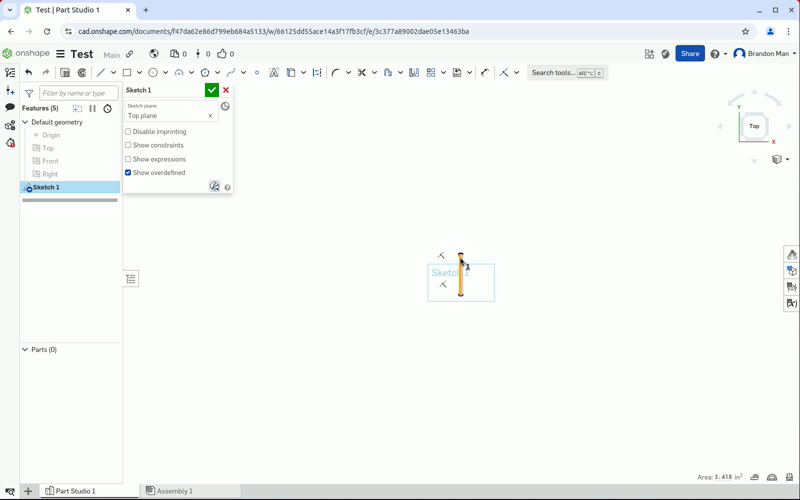
mouse_move(73, 352)
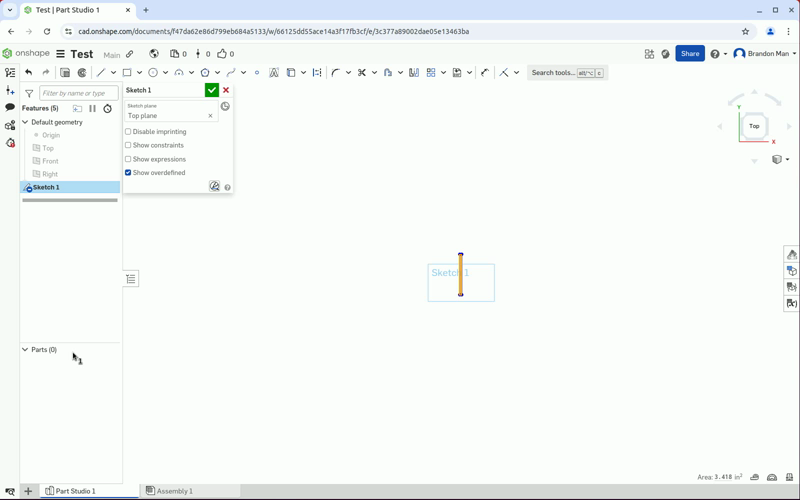
key(shift+y)
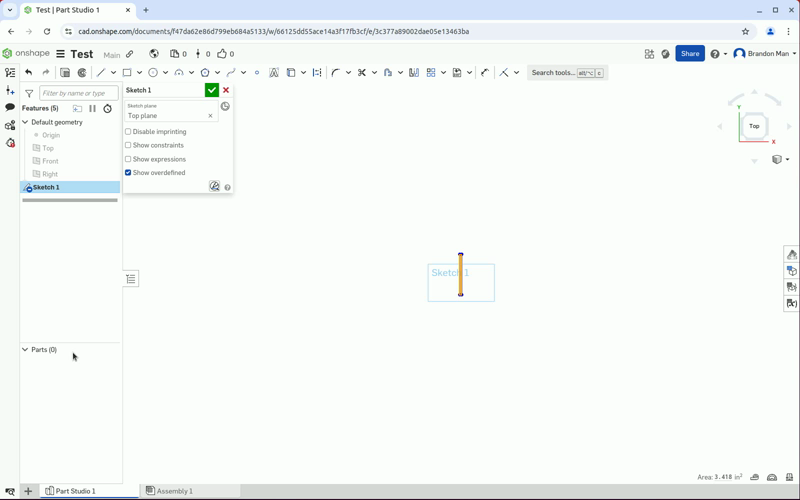
key(shift+e)
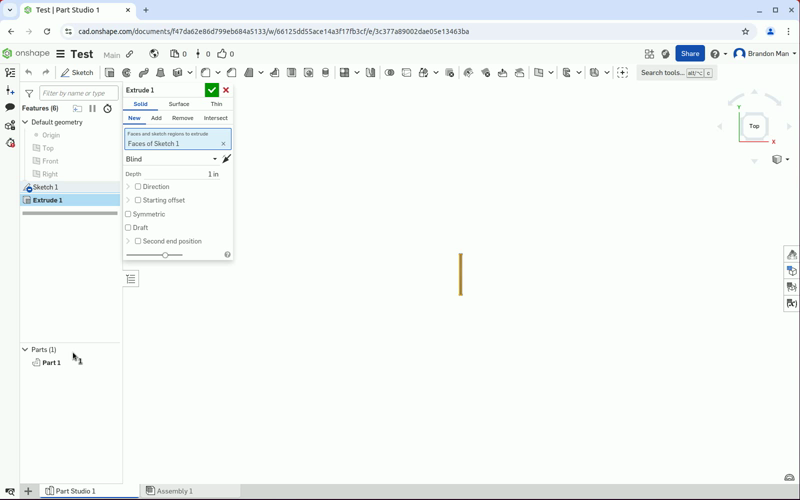
mouse_move(143, 106)
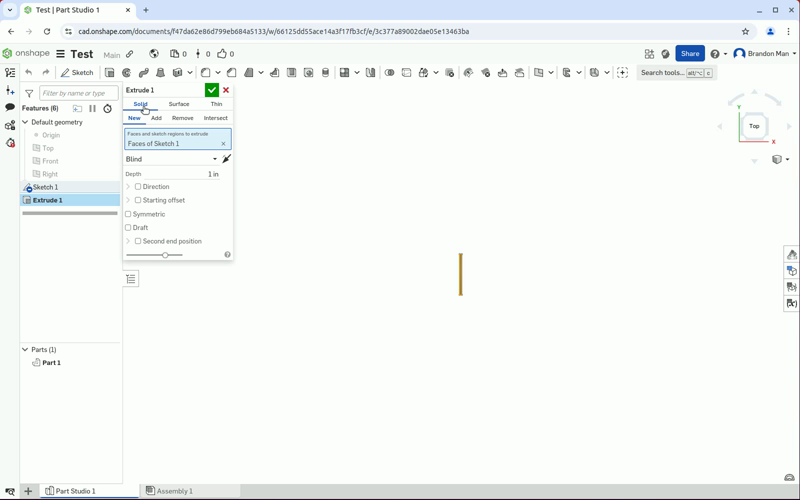
click(143, 106)
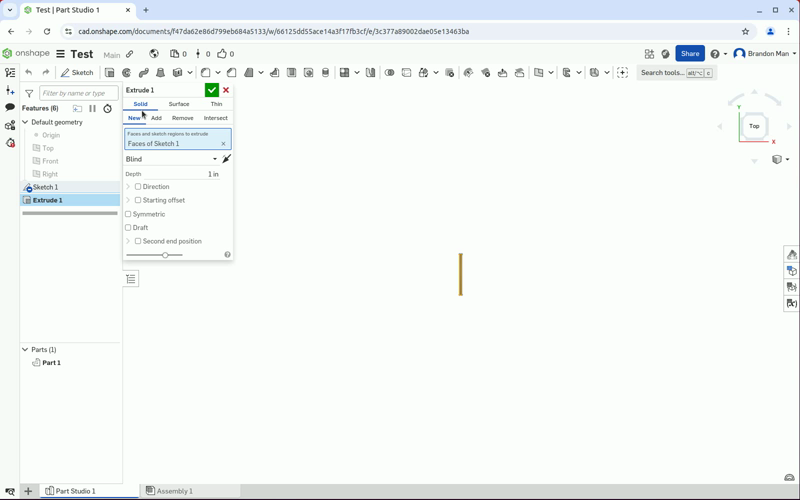
mouse_move(137, 120)
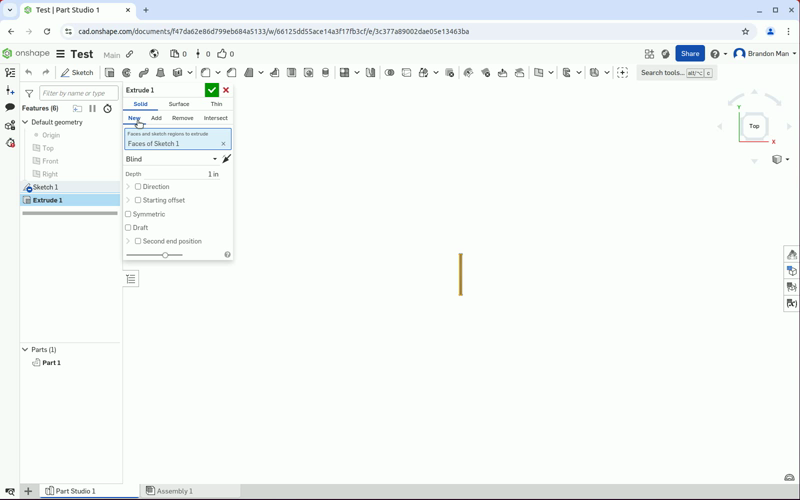
click(137, 120)
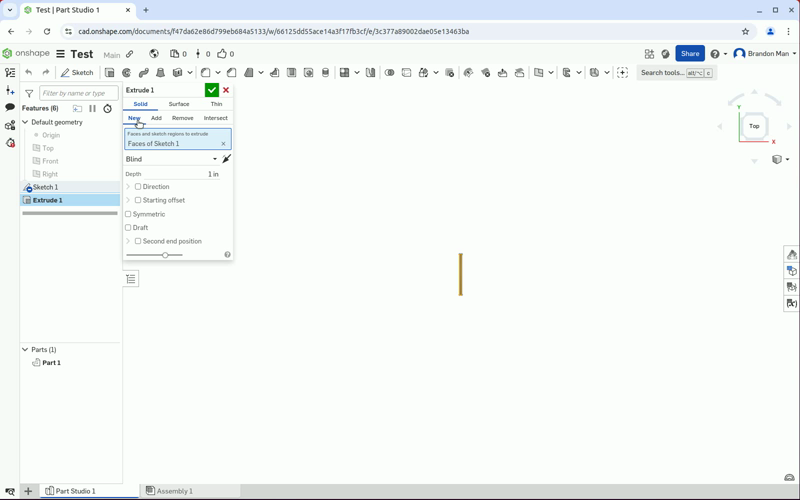
key(tab, 4)
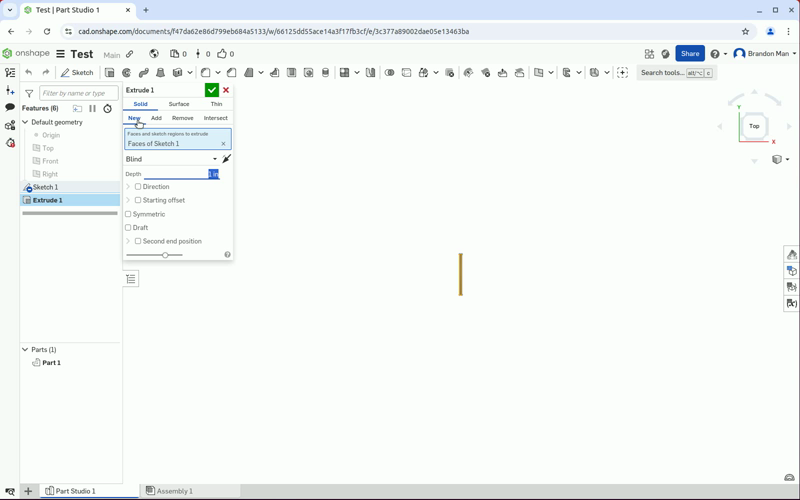
text(23.108)
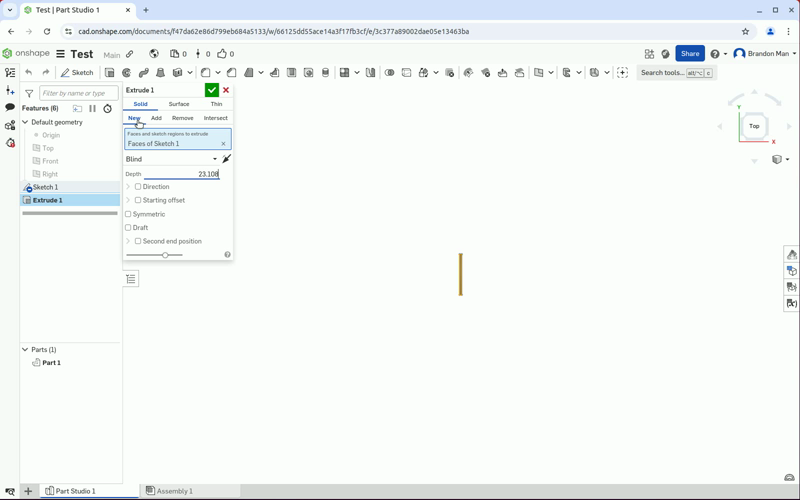
key(enter)
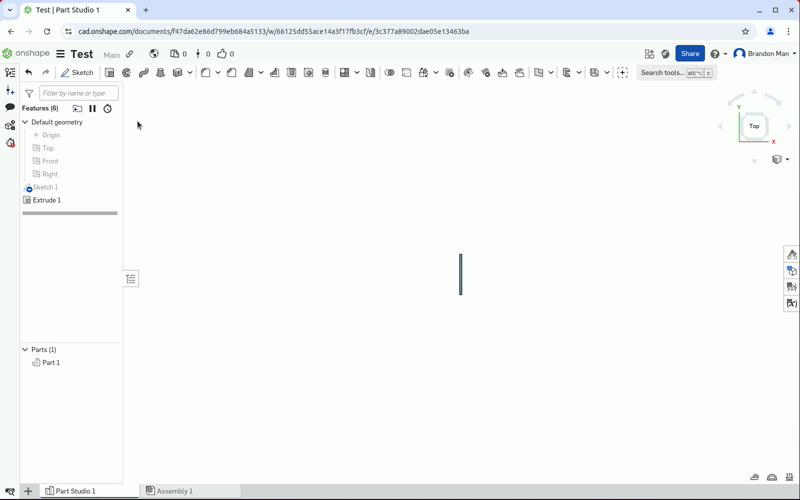
key(shift+h)
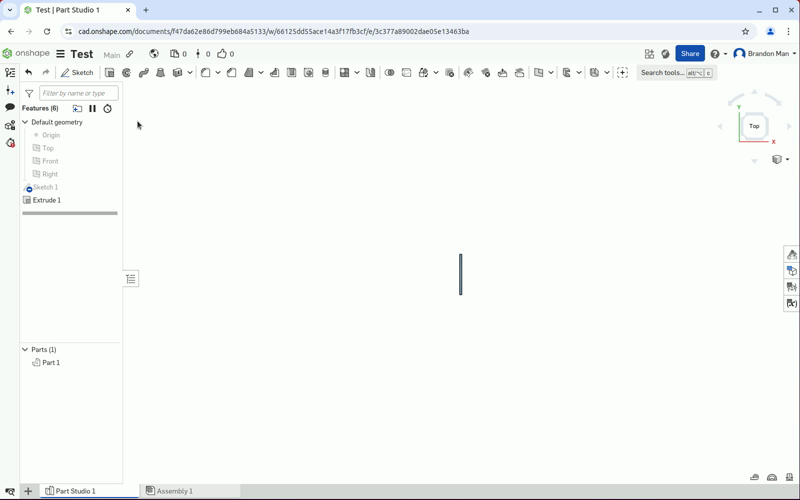
key(shift+h)
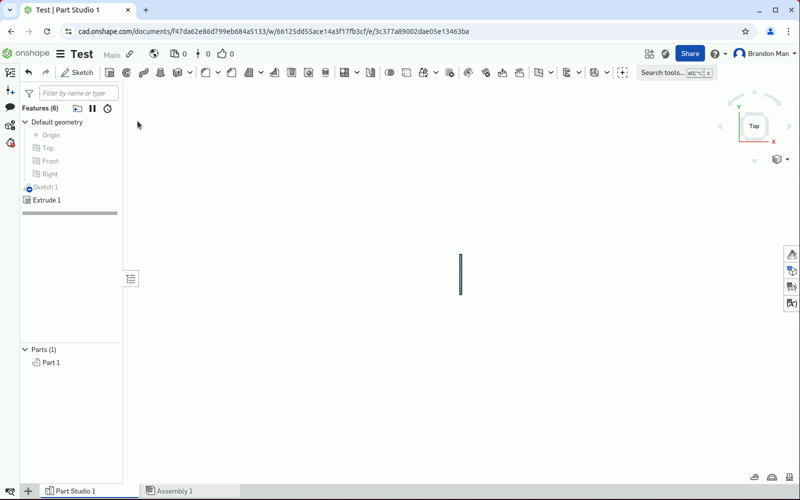
mouse_move(73, 189)
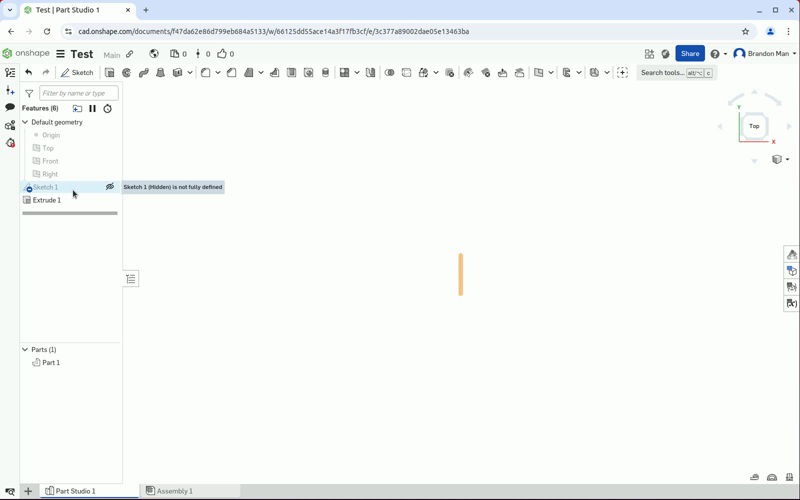
click(73, 189)
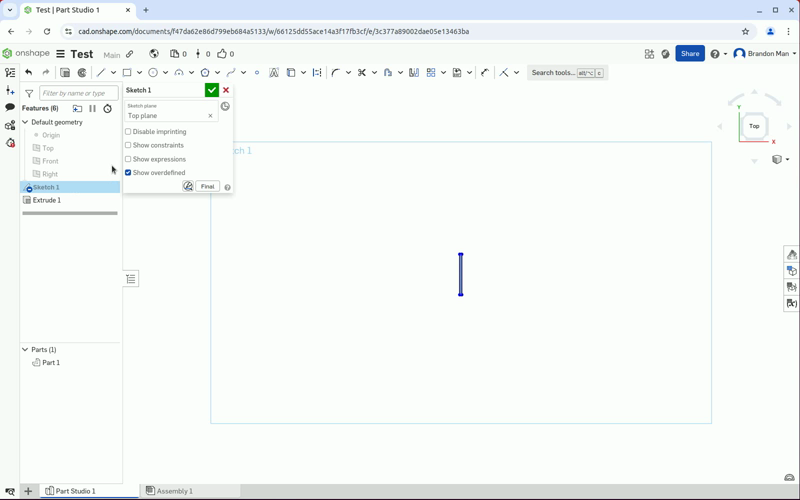
mouse_move(229, 92)
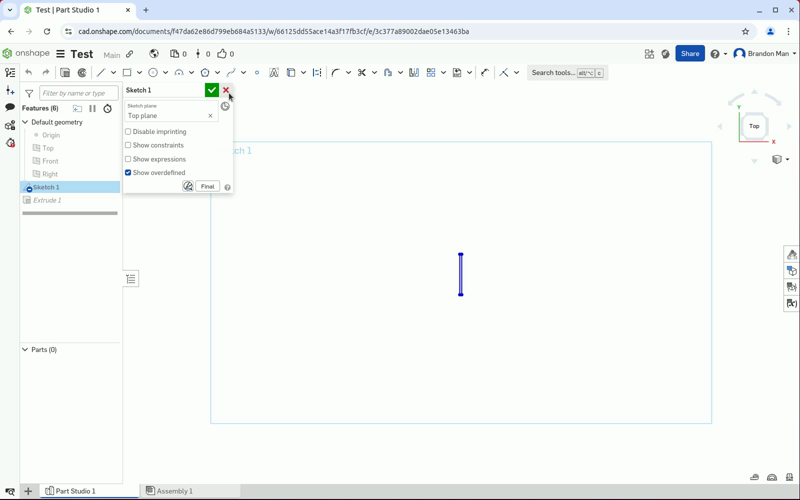
click(229, 92)
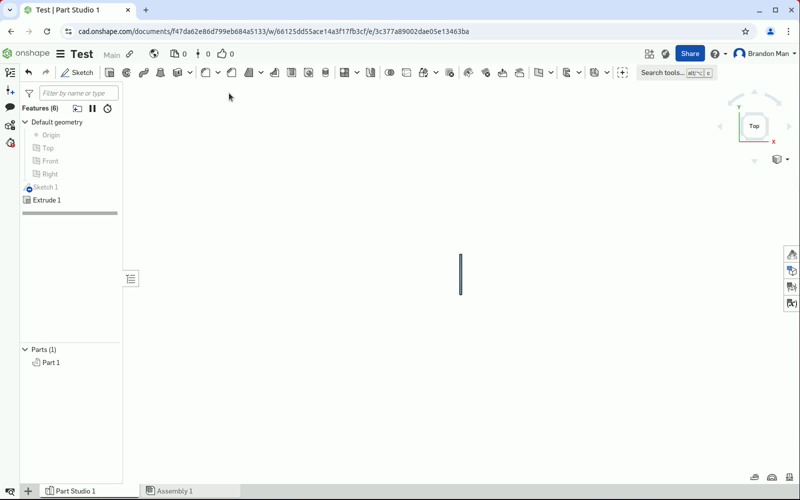
mouse_move(73, 352)
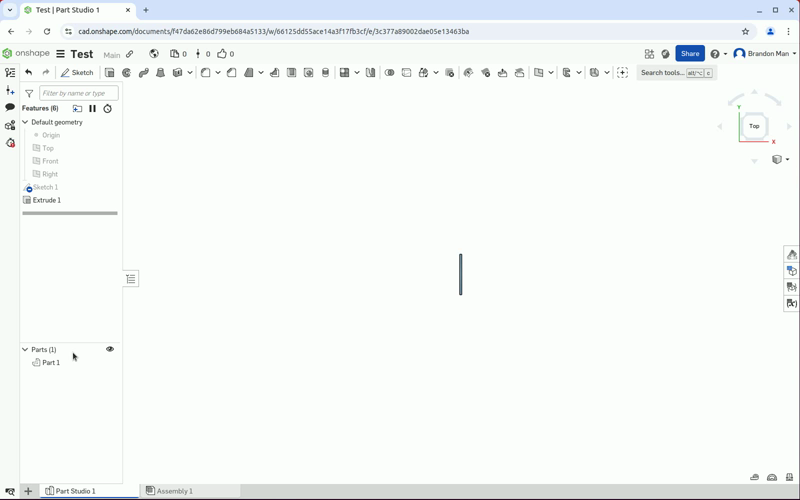
key(y)
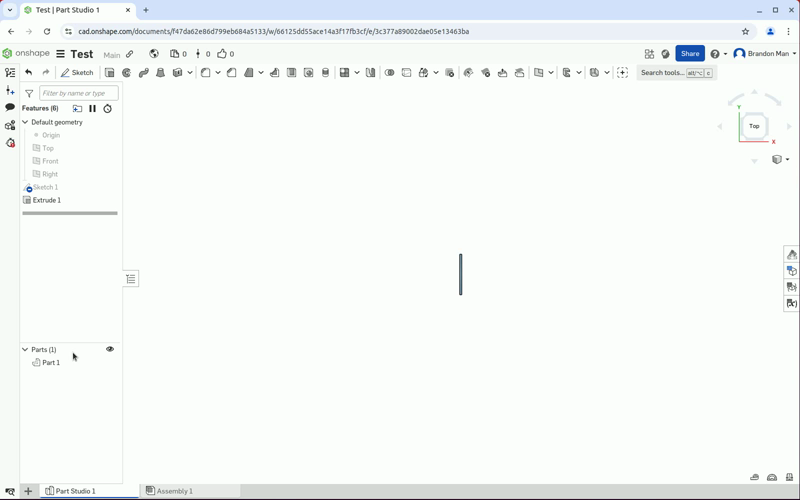
key(shift+p)
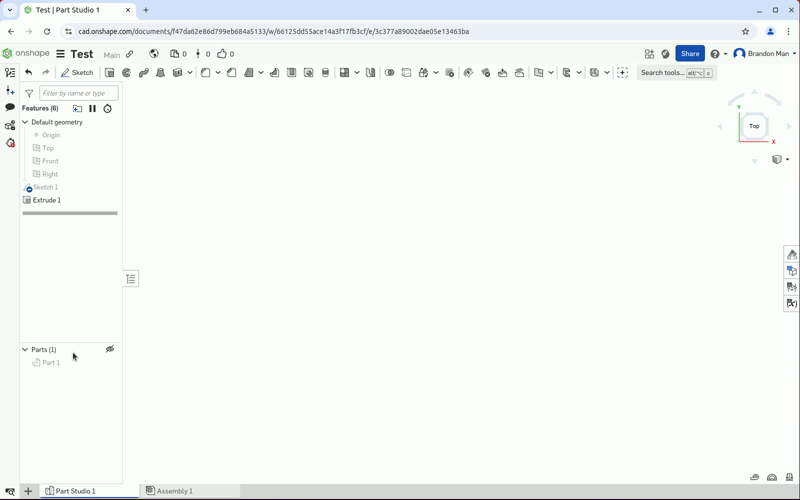
key(space)
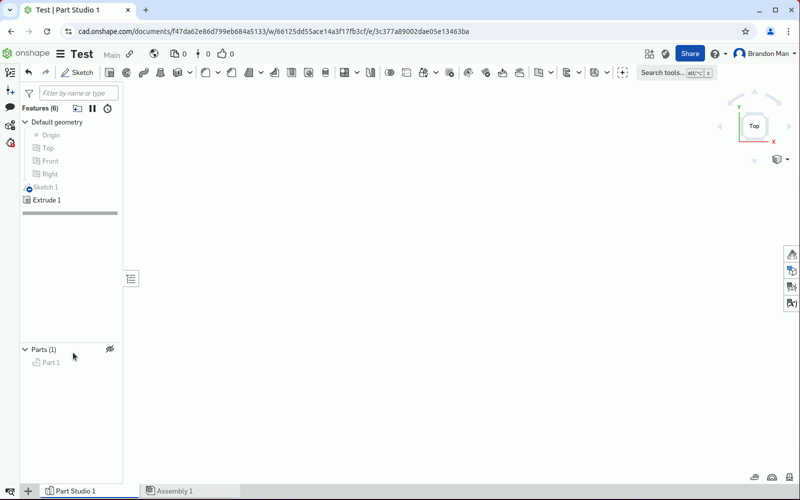
key_down(shift)
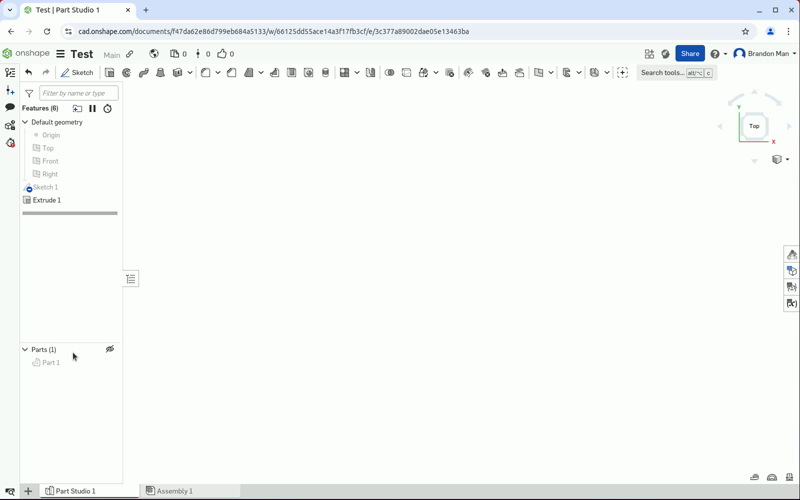
key(up)
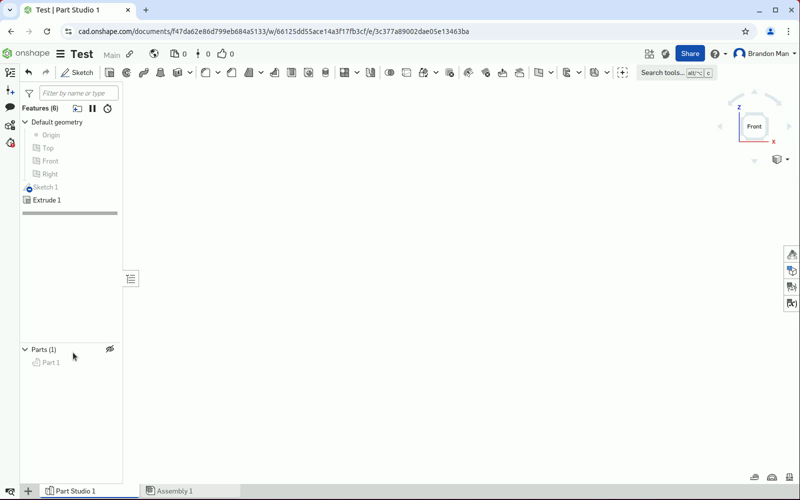
key_up(shift)
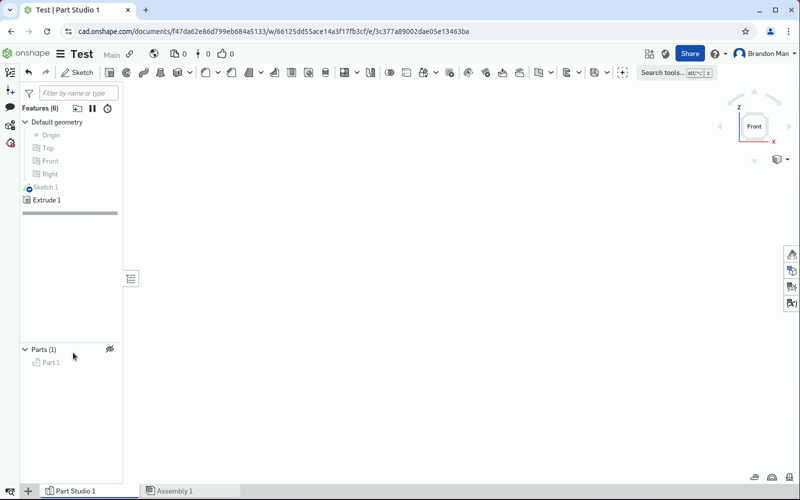
key(space)
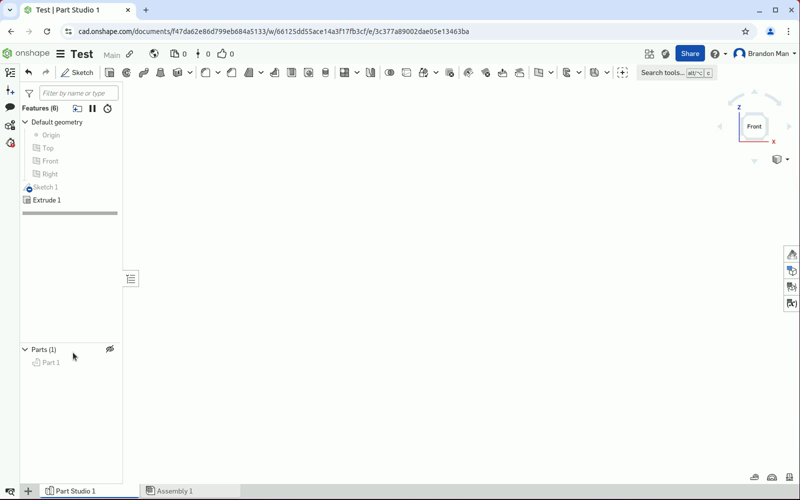
key_down(shift)
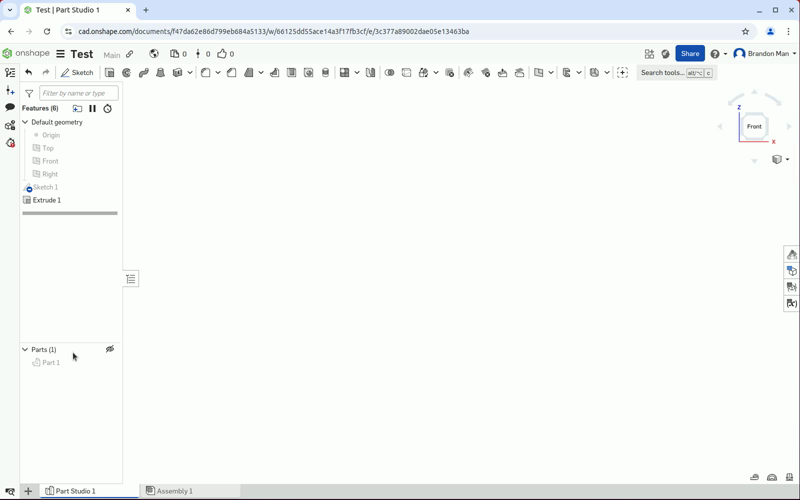
key(left)
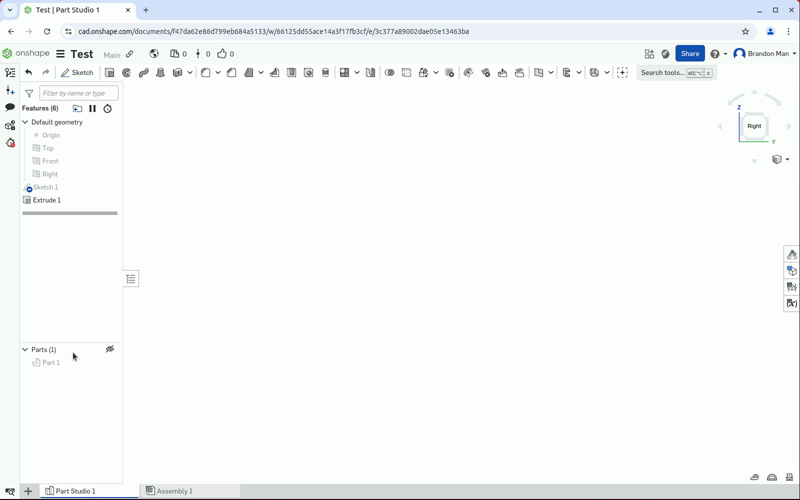
key_up(shift)
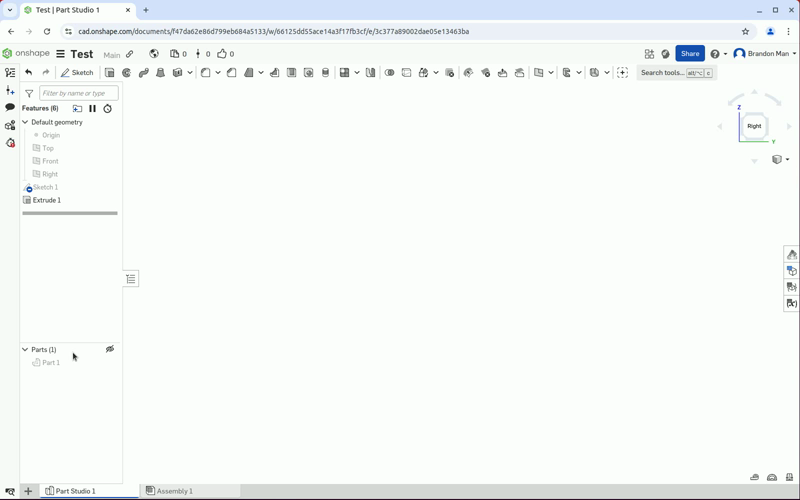
mouse_move(73, 352)
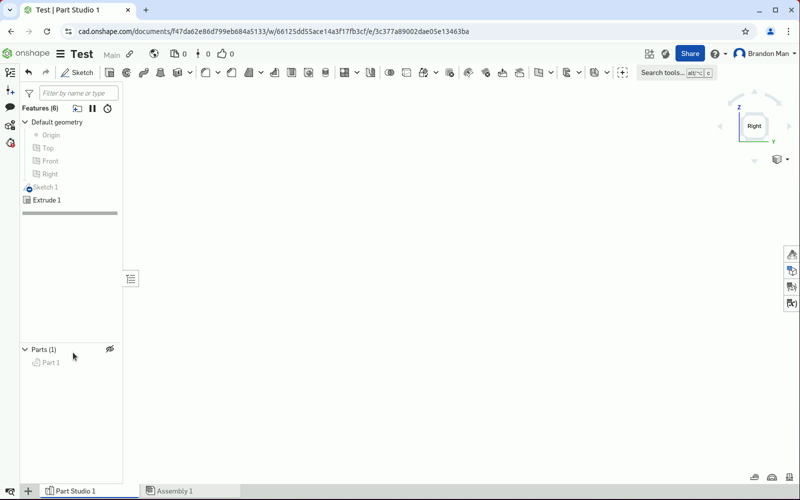
key(shift+y)
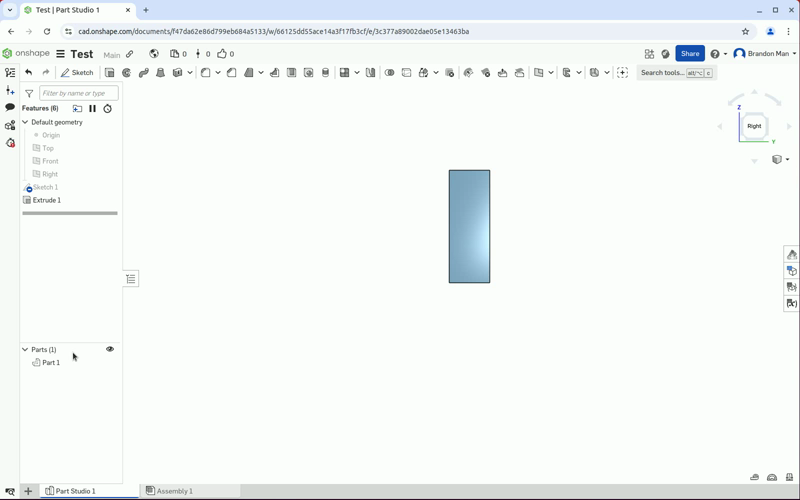
mouse_move(541, 75)
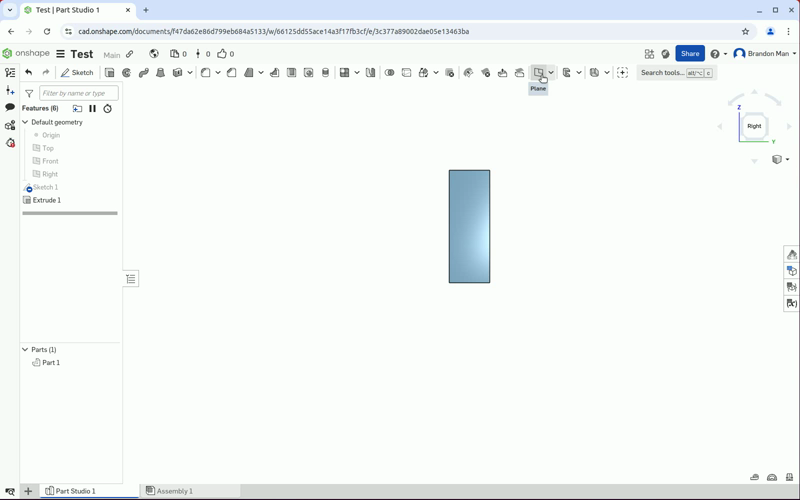
click(541, 75)
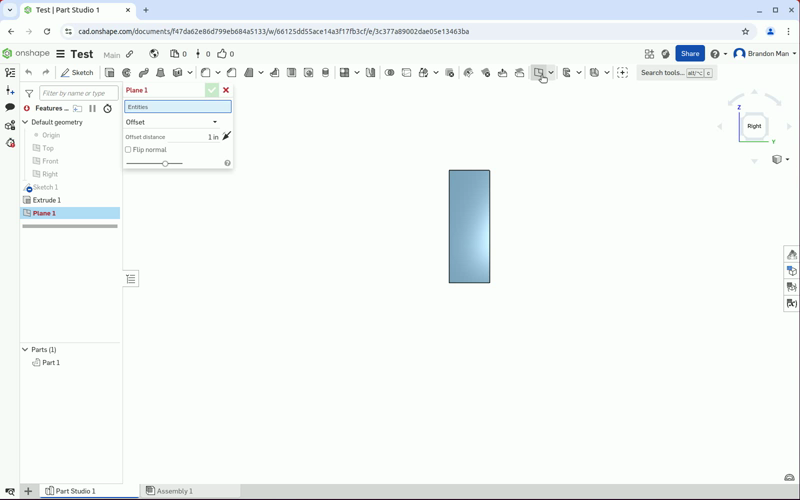
mouse_move(73, 176)
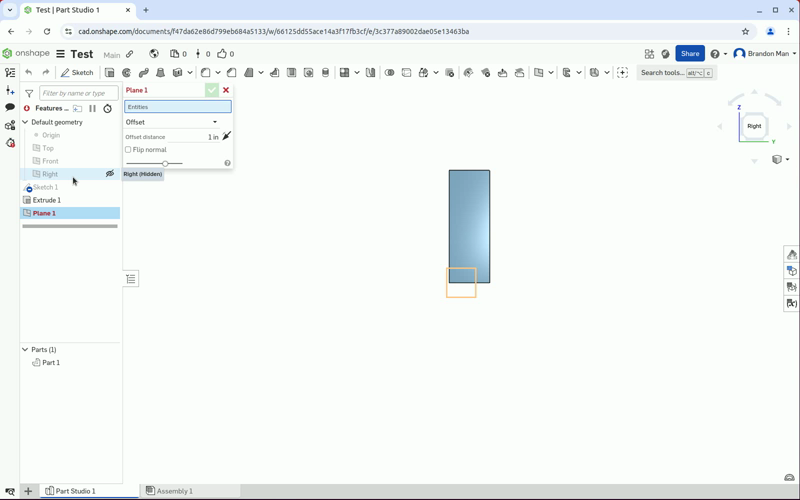
click(73, 176)
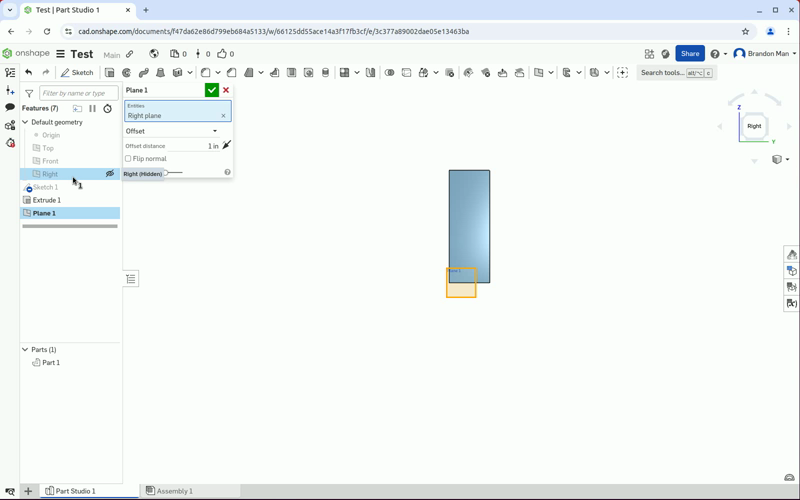
key(tab, 2)
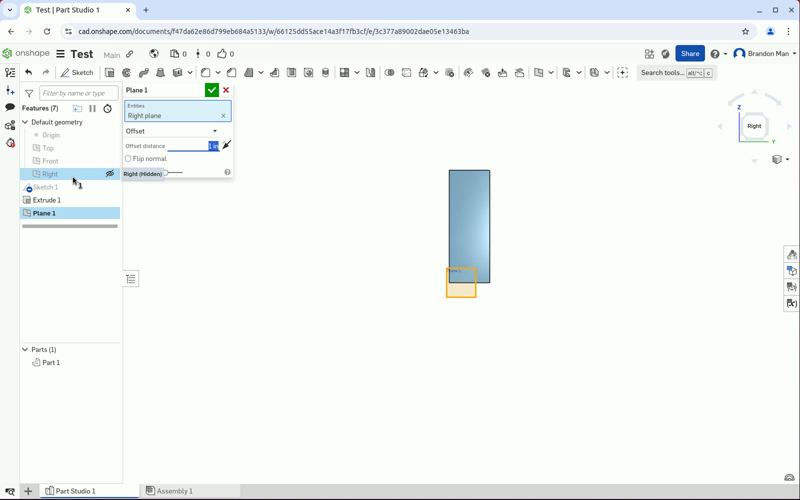
text(0.246)
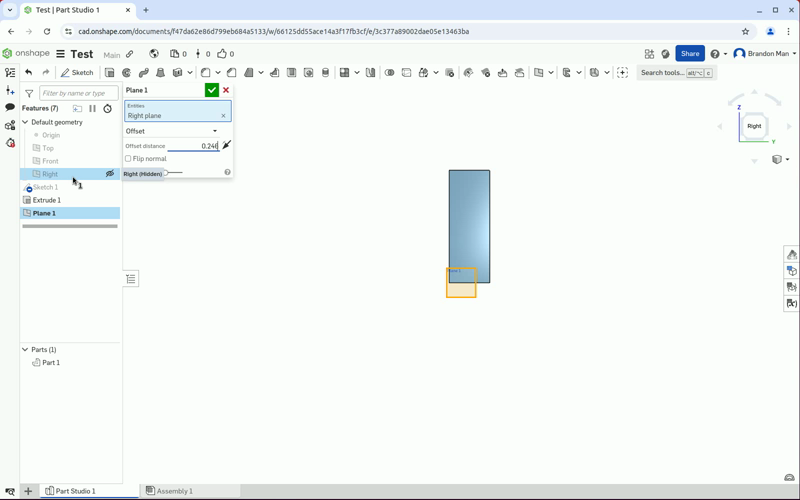
key(enter, 2)
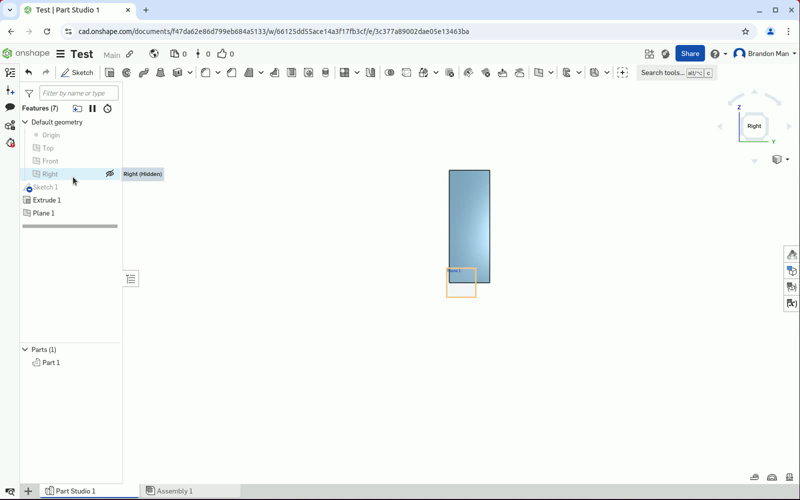
key(shift+s)
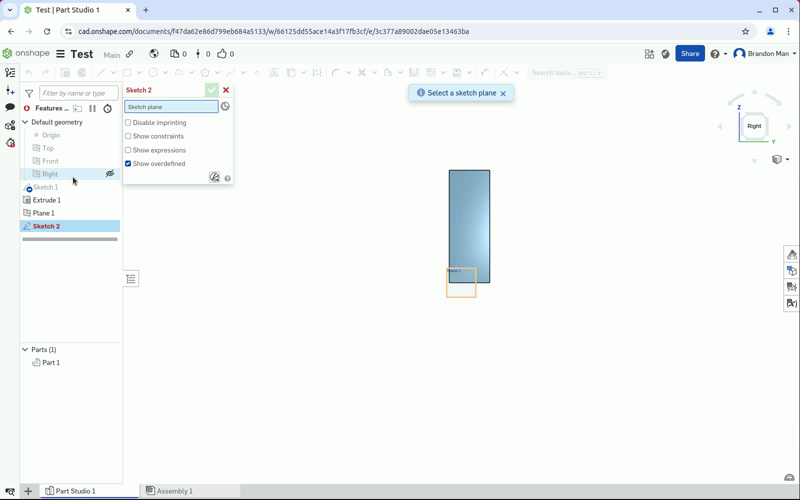
mouse_move(73, 215)
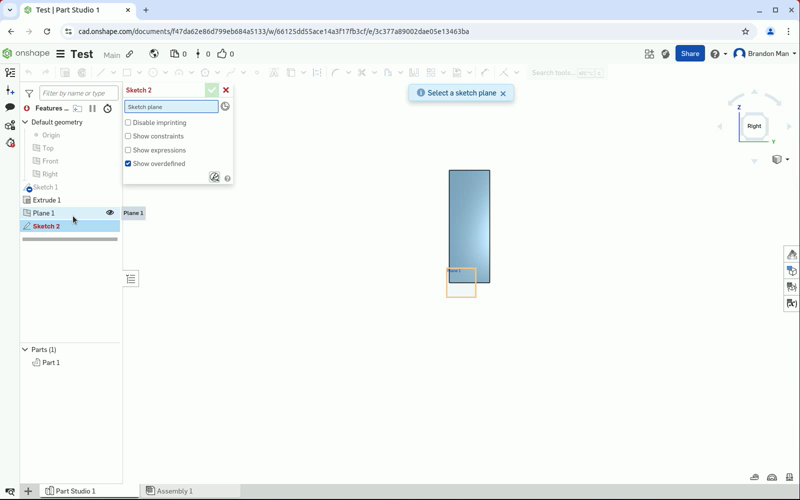
click(73, 215)
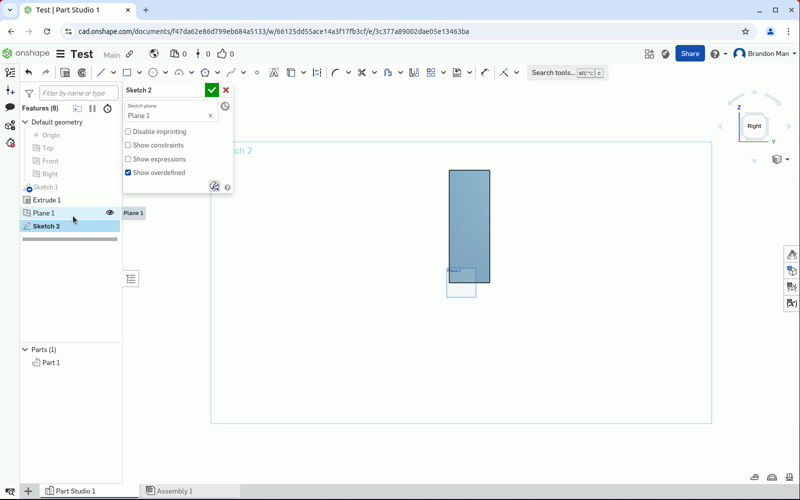
mouse_move(73, 352)
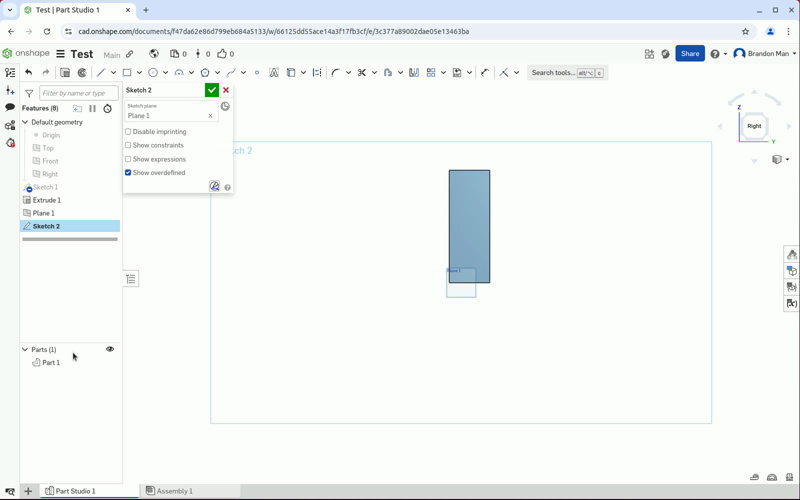
key(y)
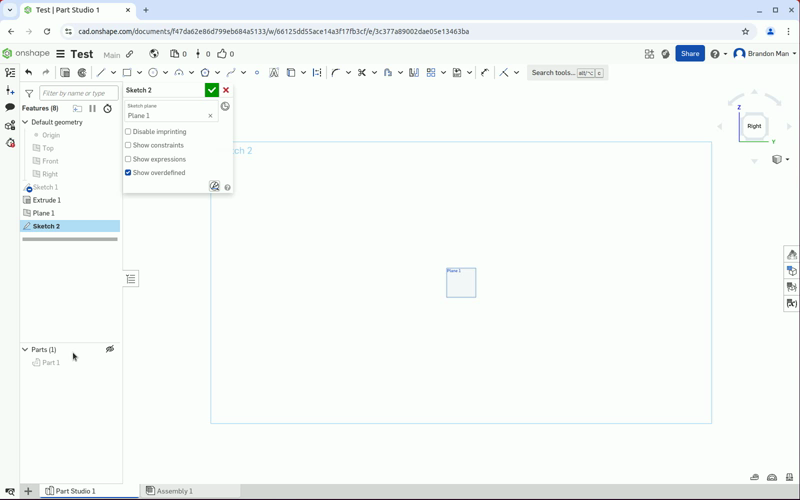
key(l)
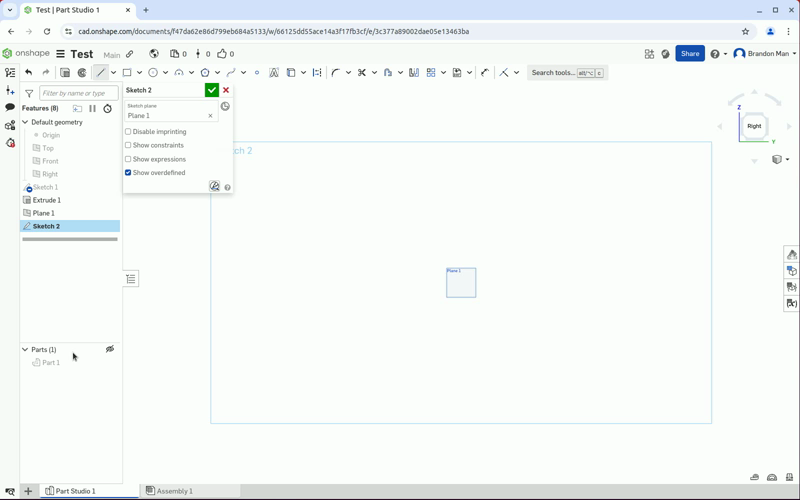
key_down(shift)
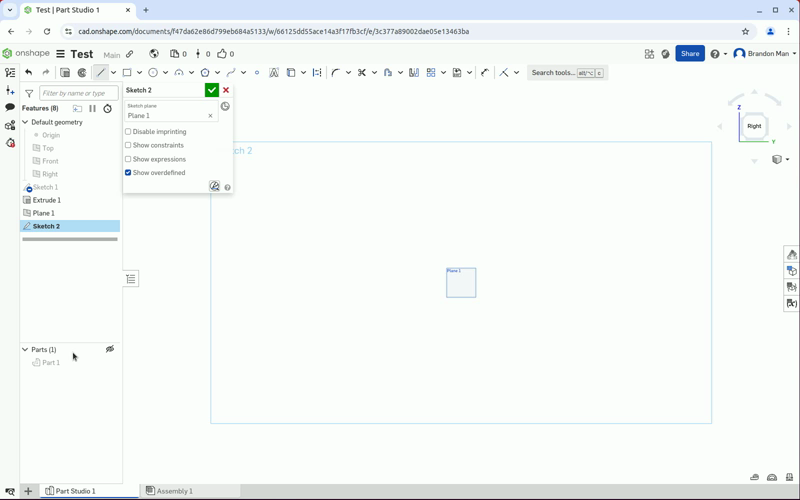
mouse_move(486, 281)
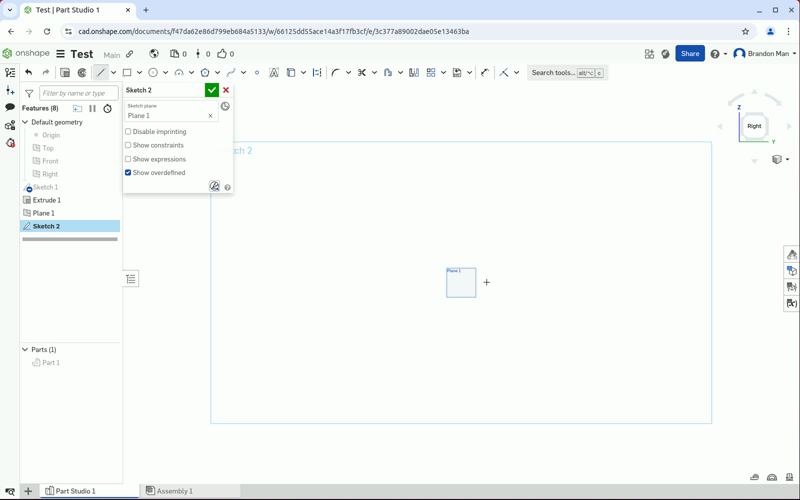
click(486, 281)
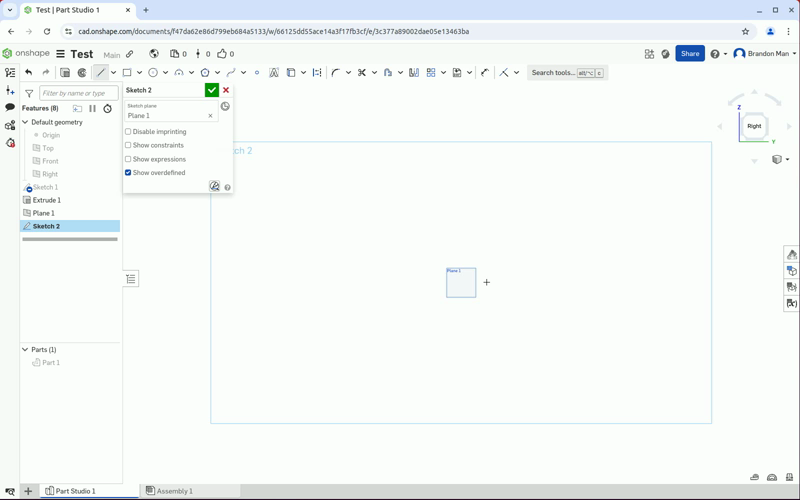
key_up(shift)
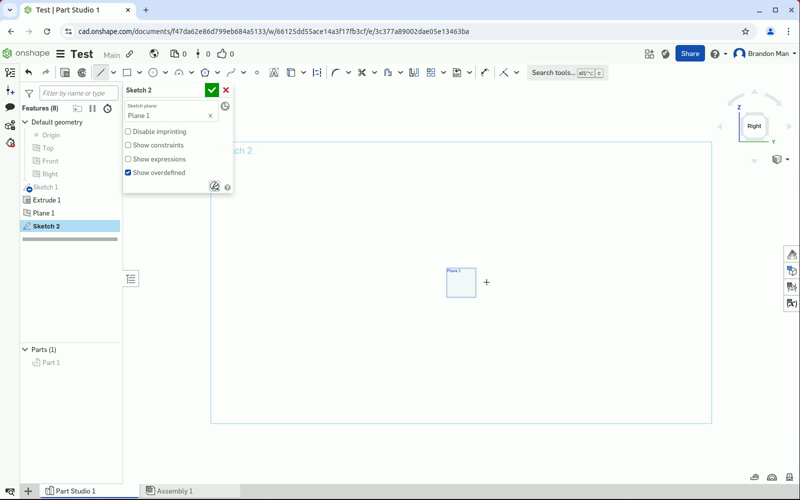
key_down(shift)
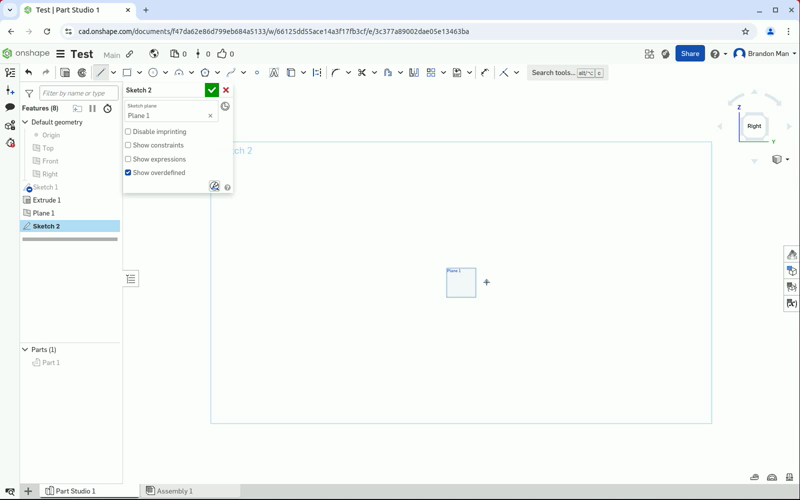
mouse_move(516, 281)
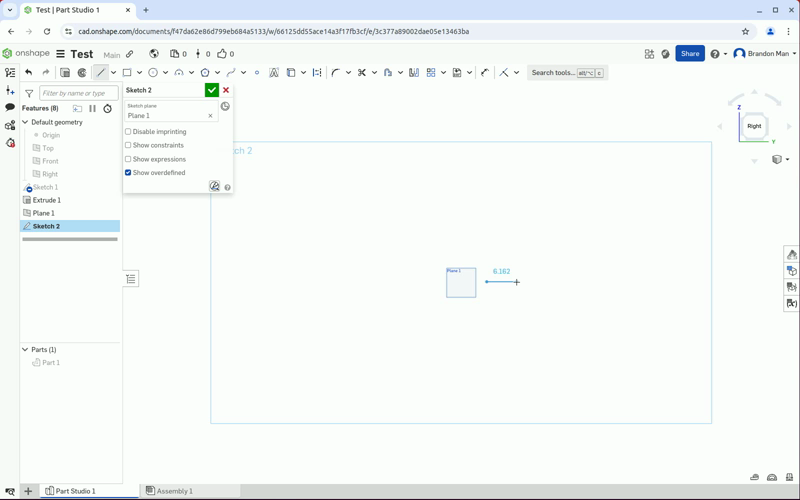
mouse_move(487, 281)
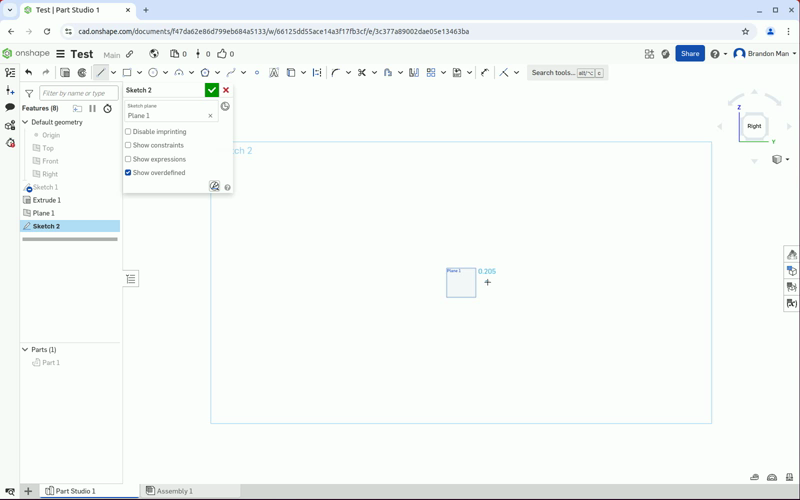
scroll(6)
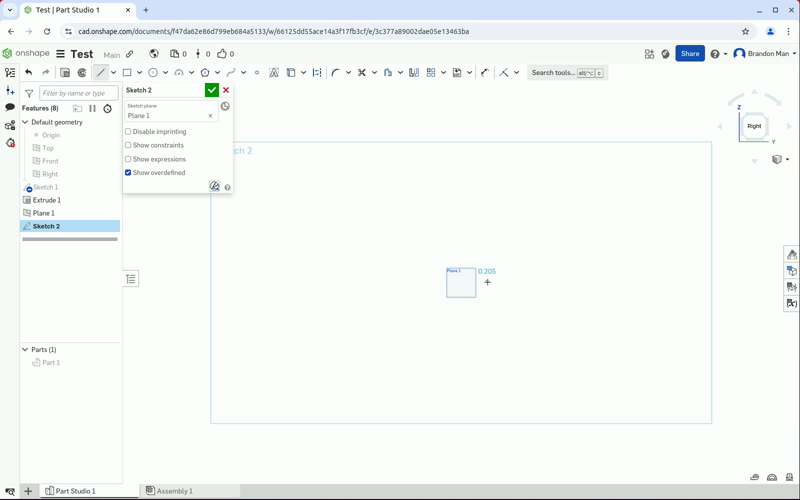
scroll(6)
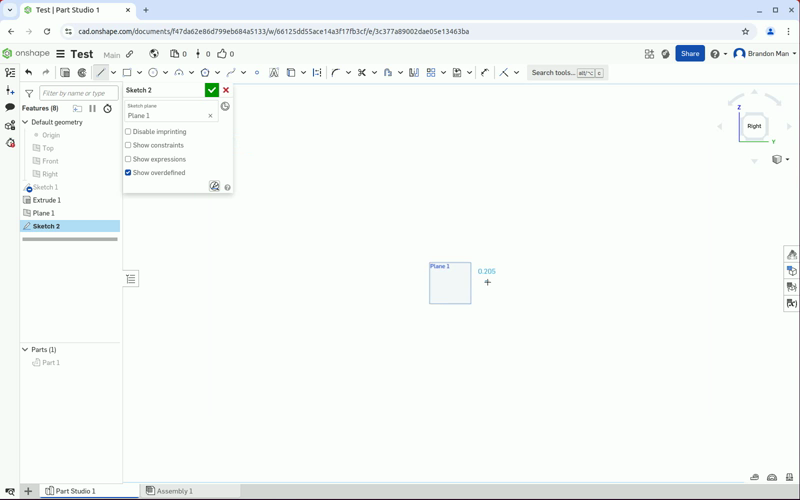
scroll(6)
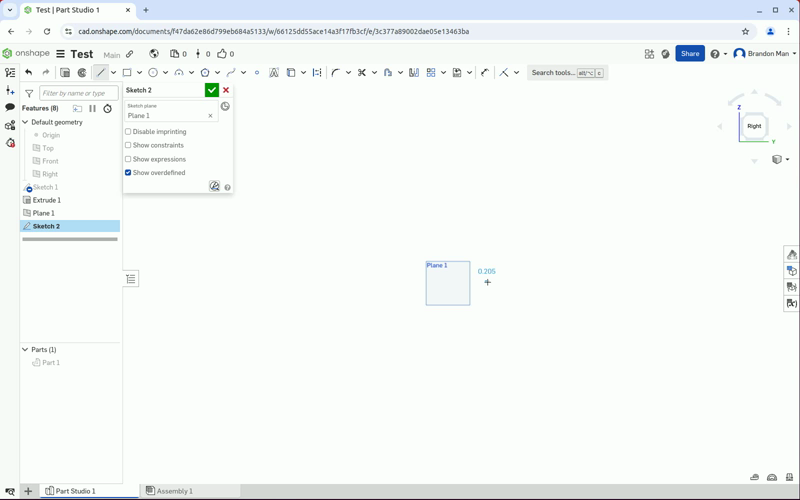
scroll(6)
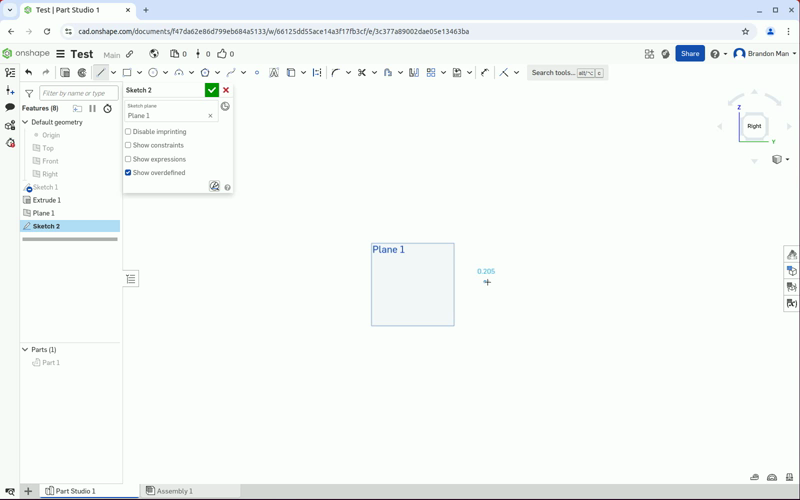
scroll(6)
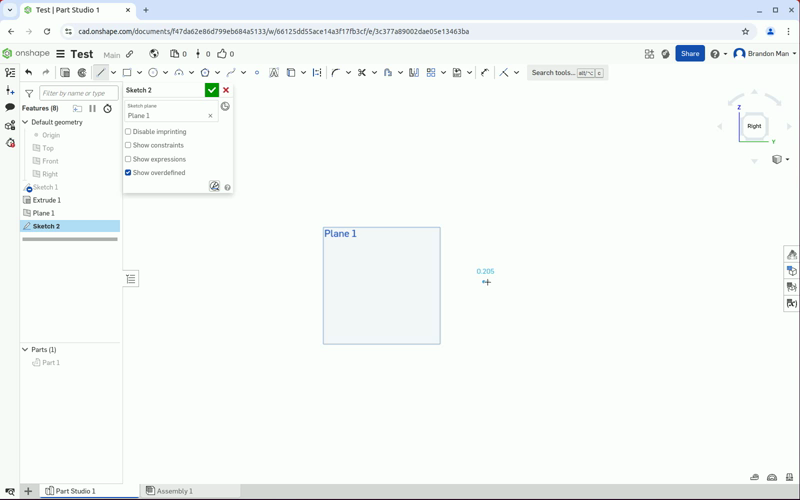
scroll(6)
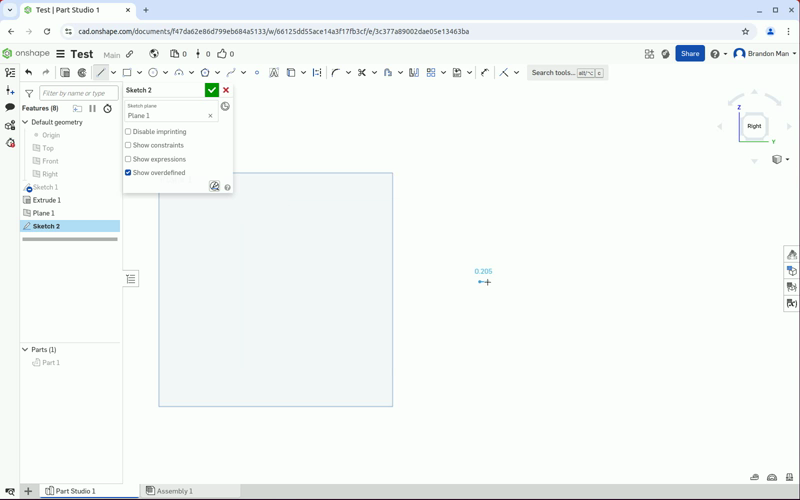
scroll(6)
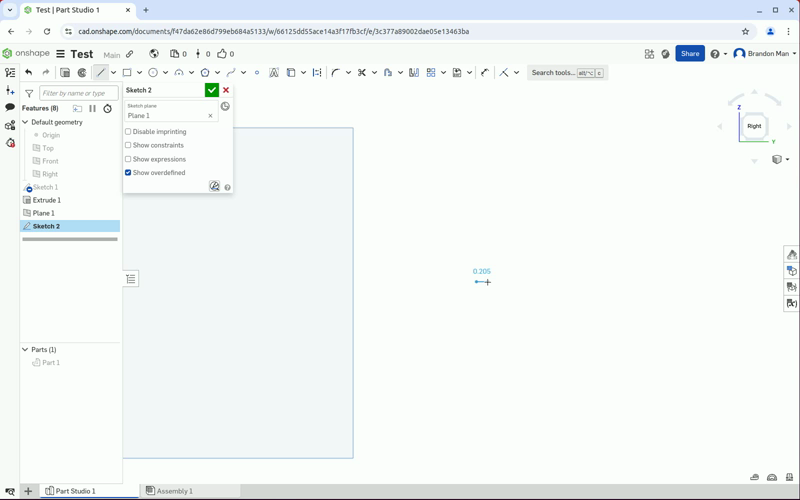
click(487, 281)
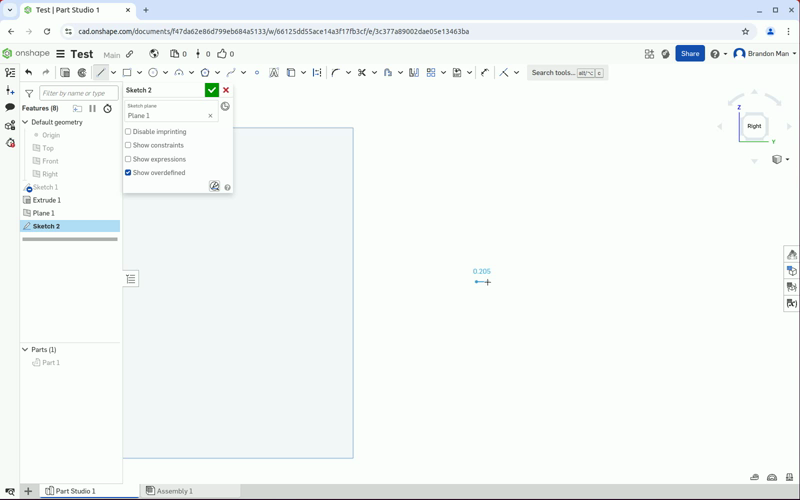
scroll(-6)
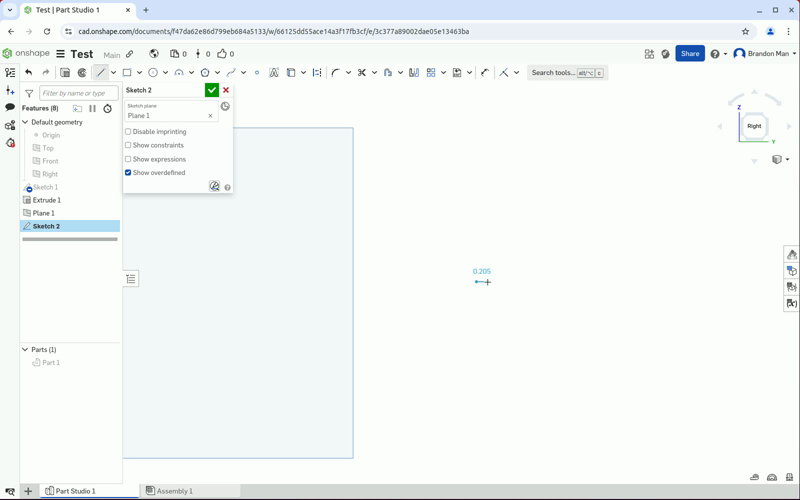
scroll(-6)
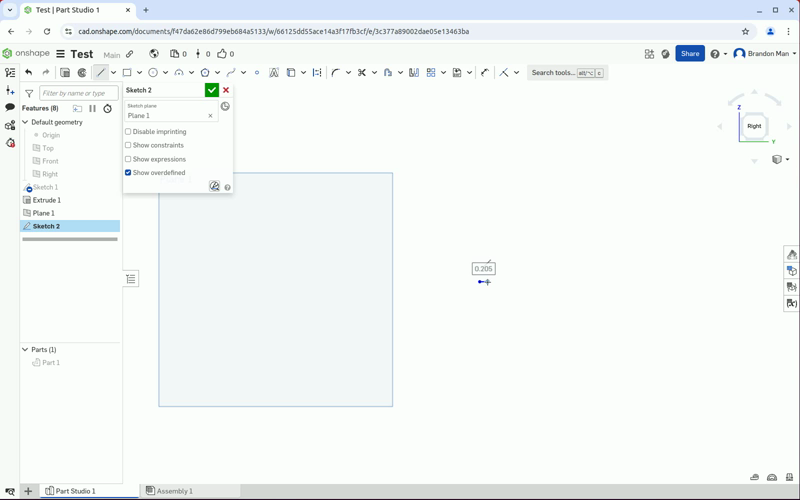
scroll(-6)
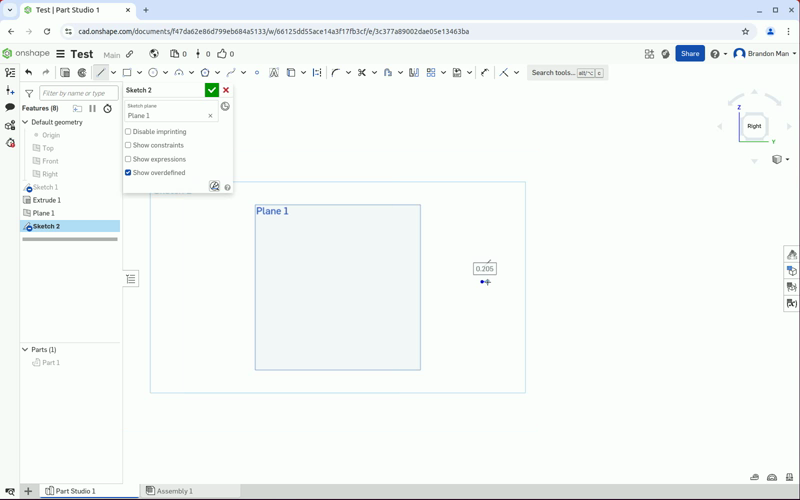
scroll(-6)
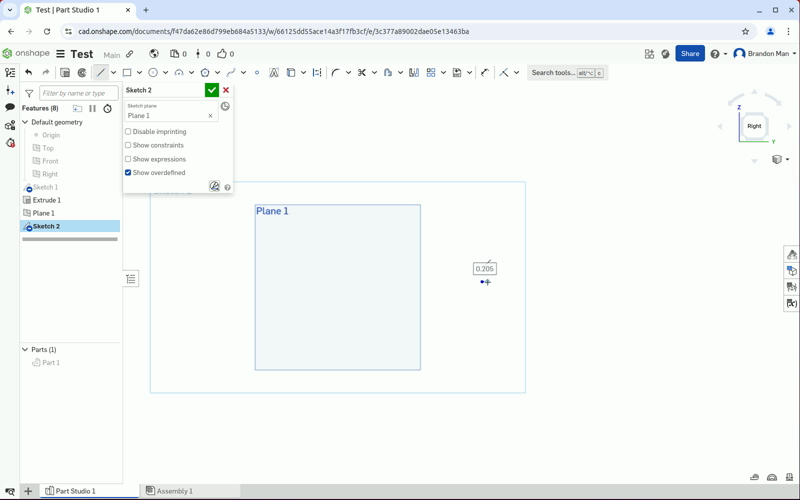
scroll(-6)
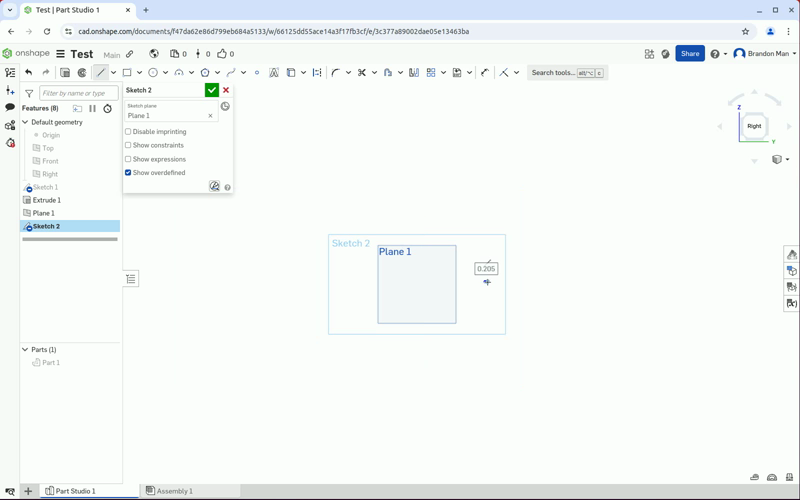
scroll(-6)
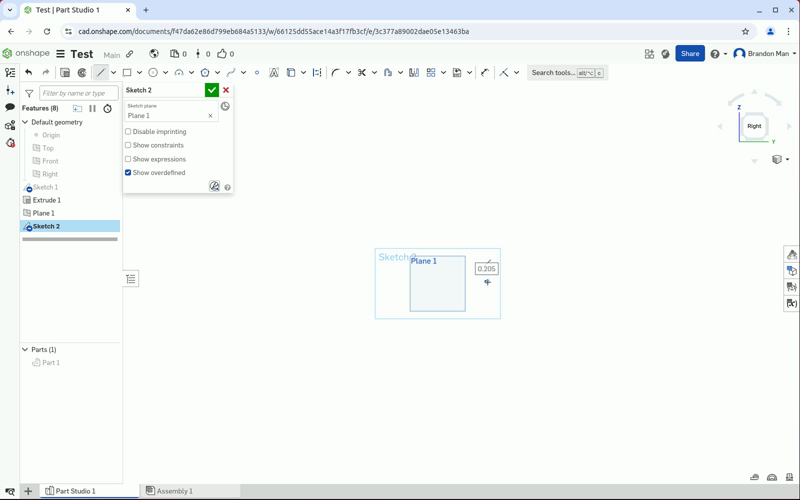
scroll(-6)
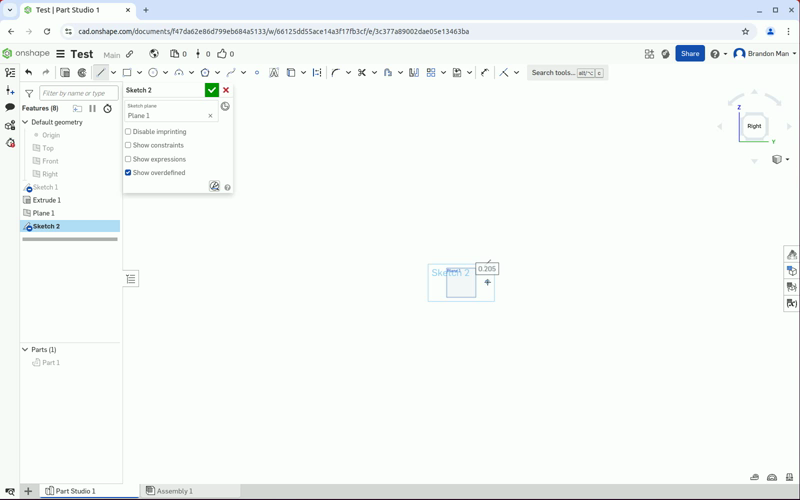
key_up(shift)
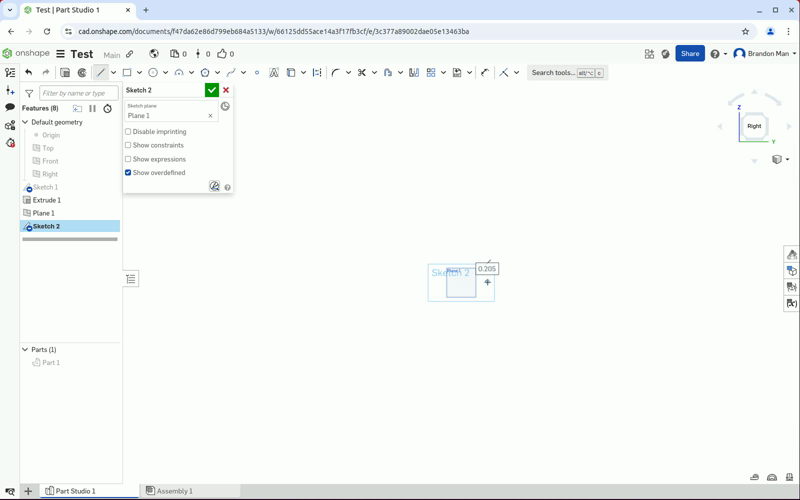
key_down(shift)
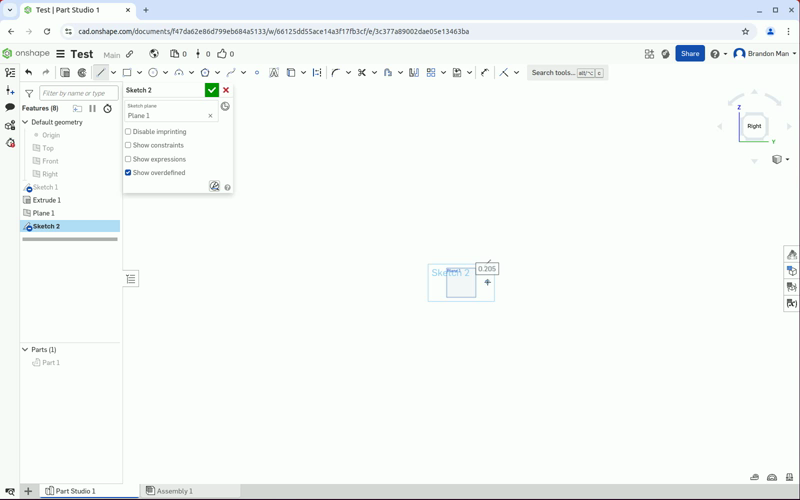
mouse_move(487, 171)
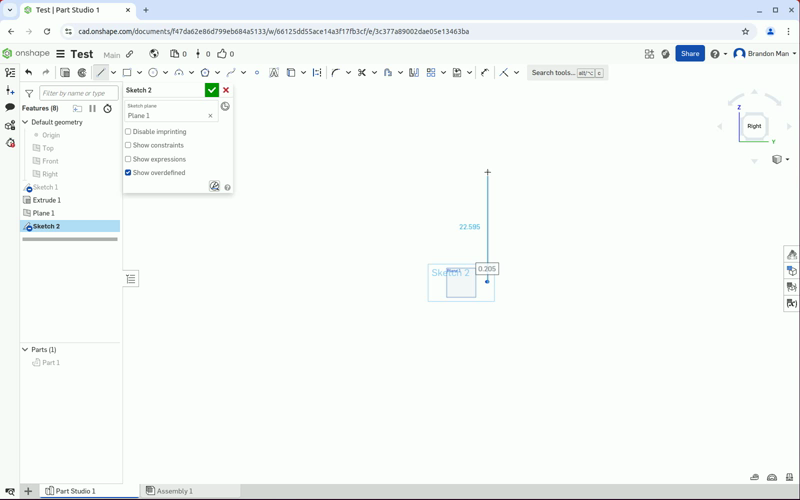
click(487, 171)
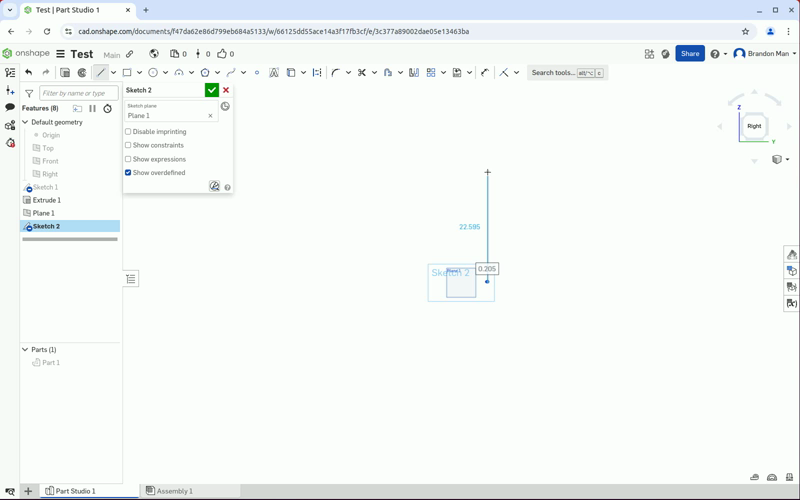
key_up(shift)
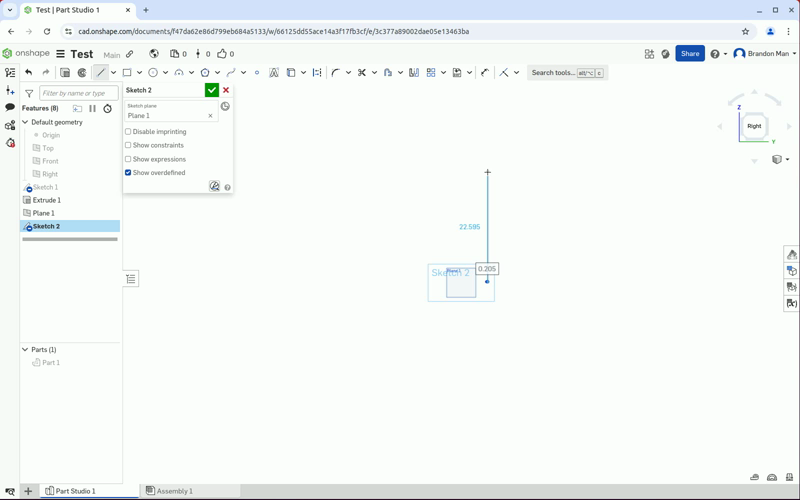
key_down(shift)
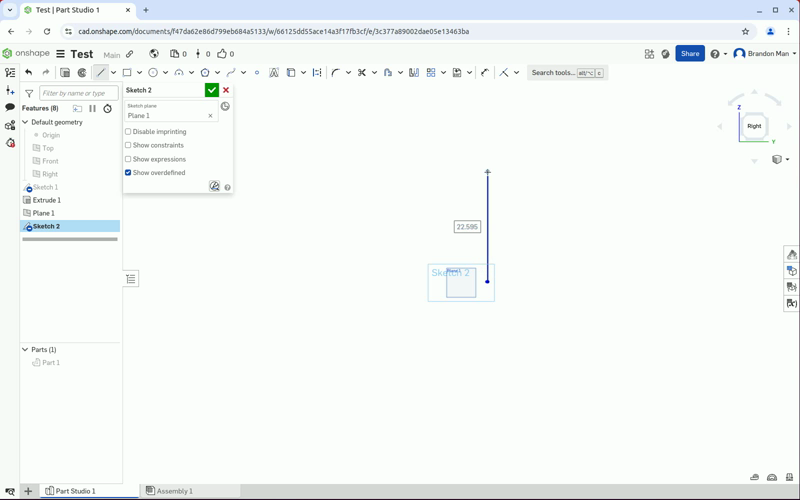
mouse_move(517, 171)
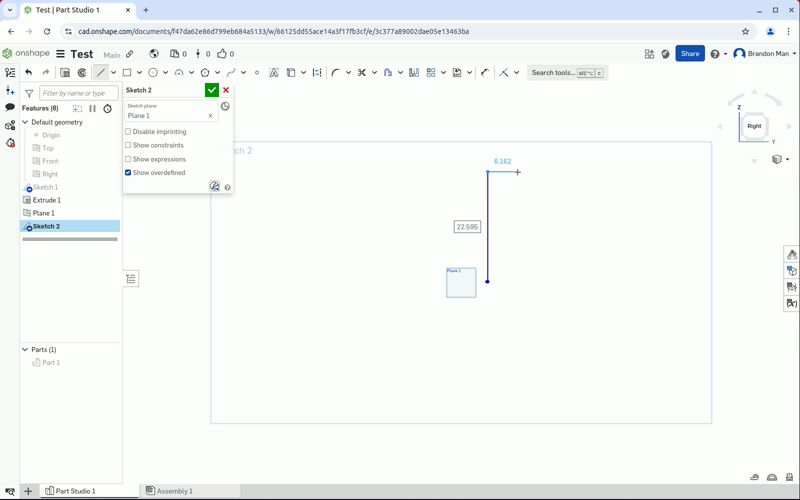
mouse_move(486, 171)
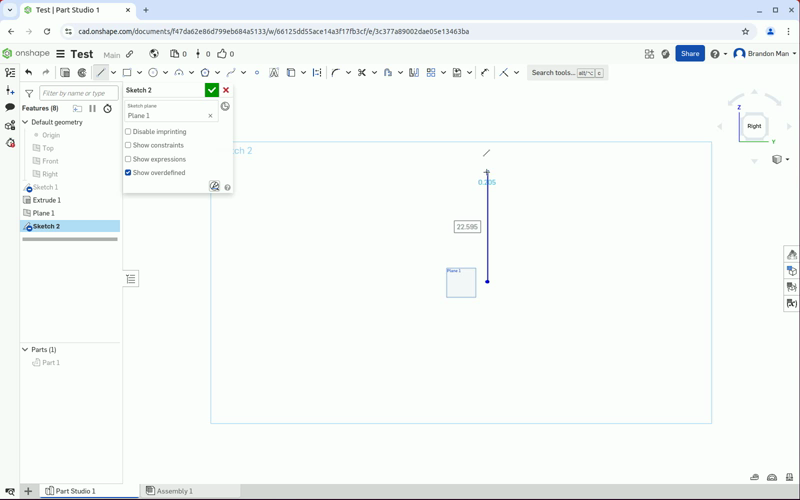
scroll(6)
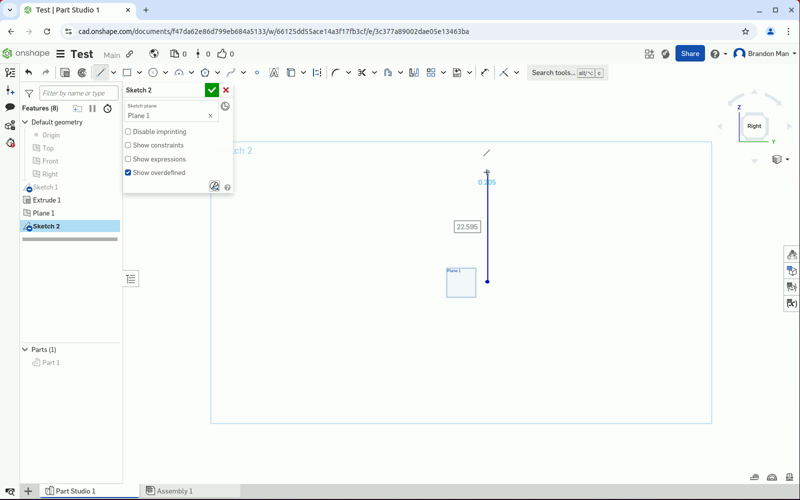
scroll(6)
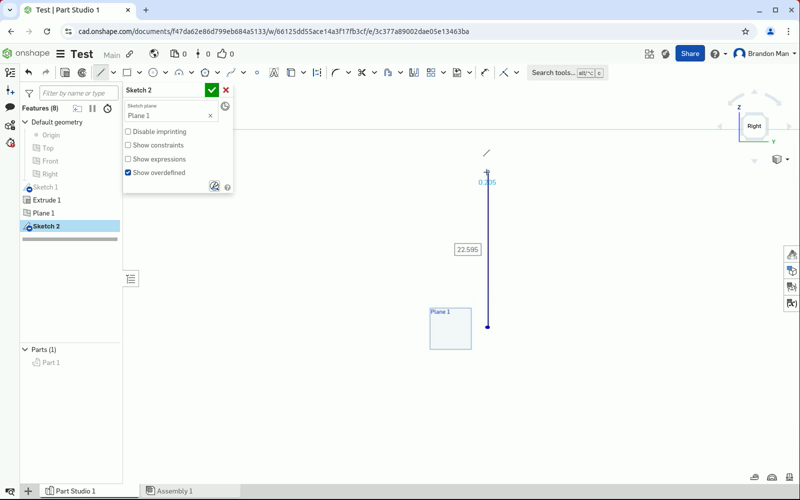
scroll(6)
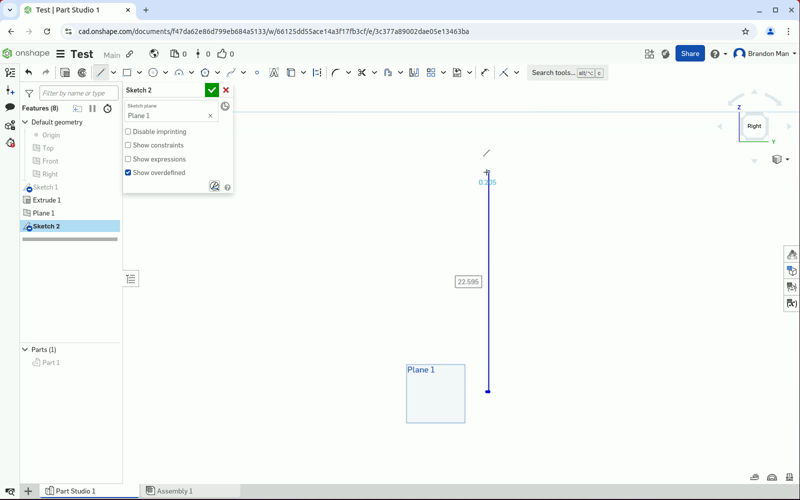
scroll(6)
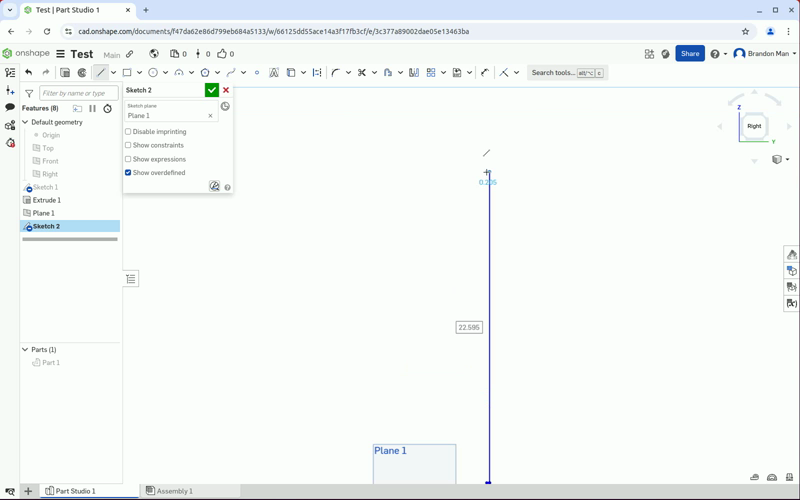
scroll(6)
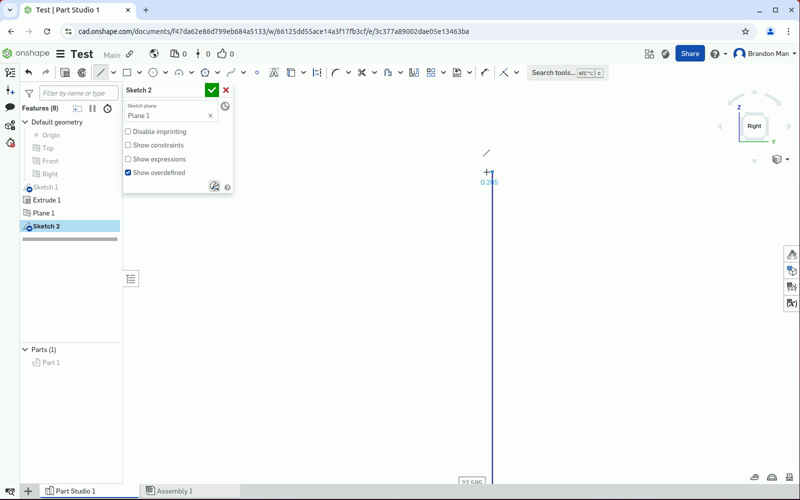
scroll(6)
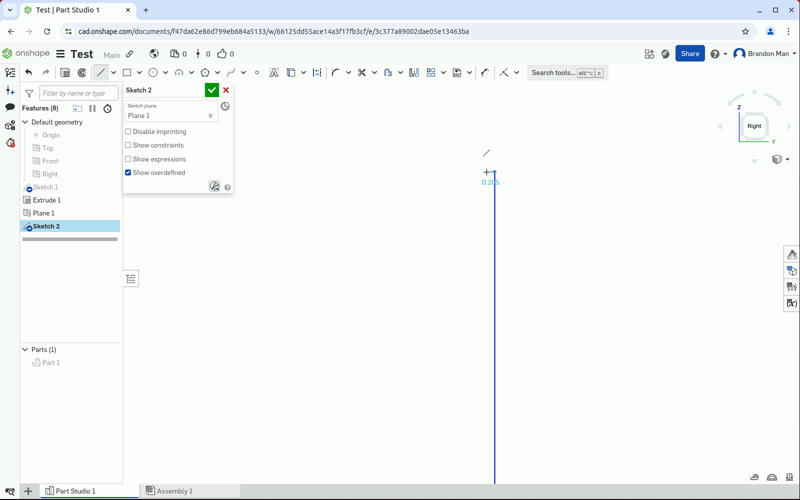
scroll(6)
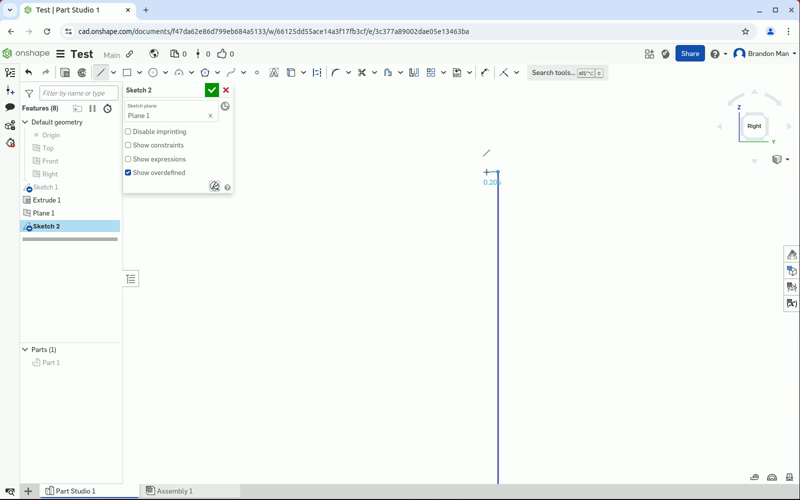
click(486, 171)
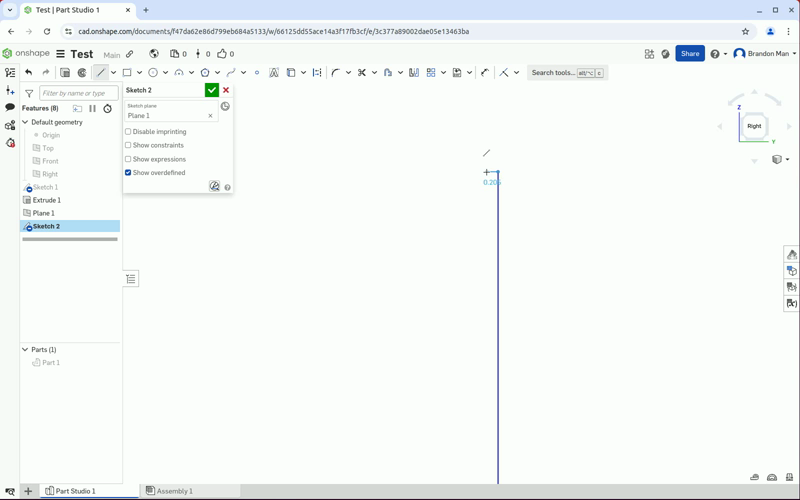
scroll(-6)
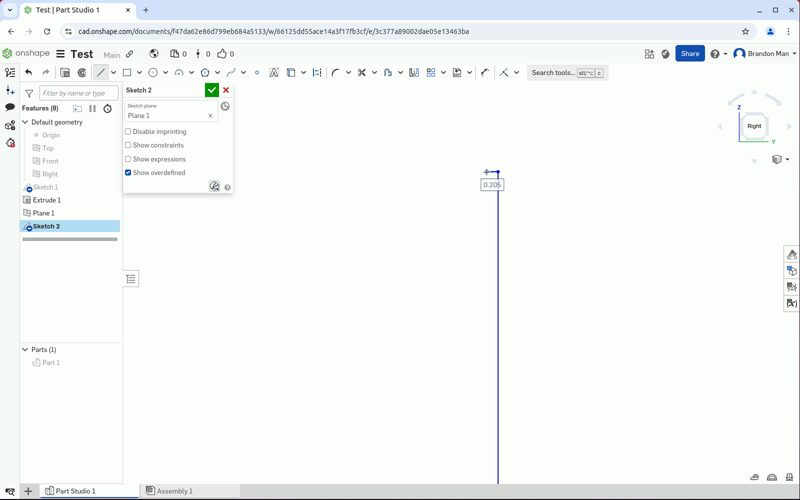
scroll(-6)
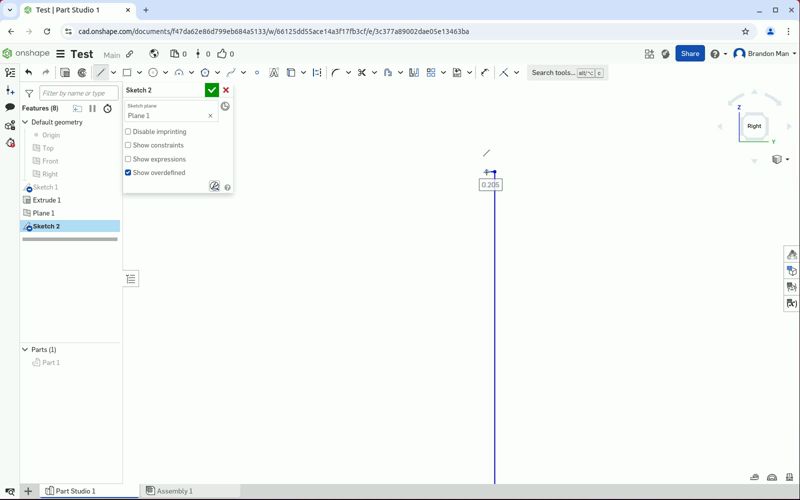
scroll(-6)
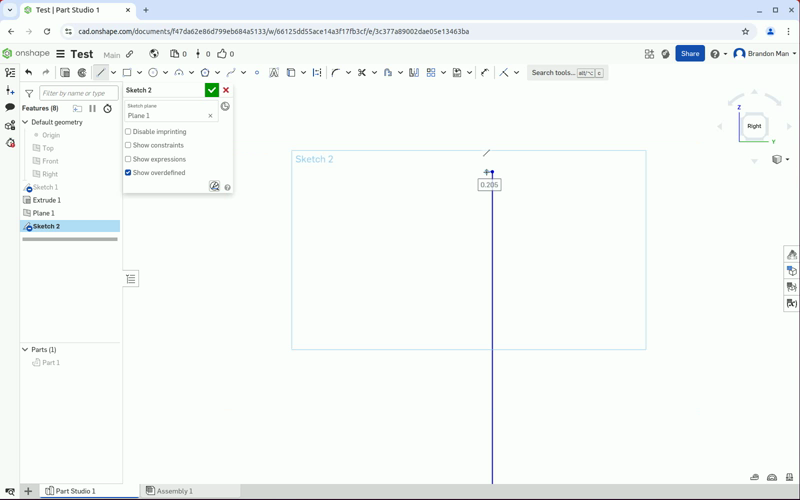
scroll(-6)
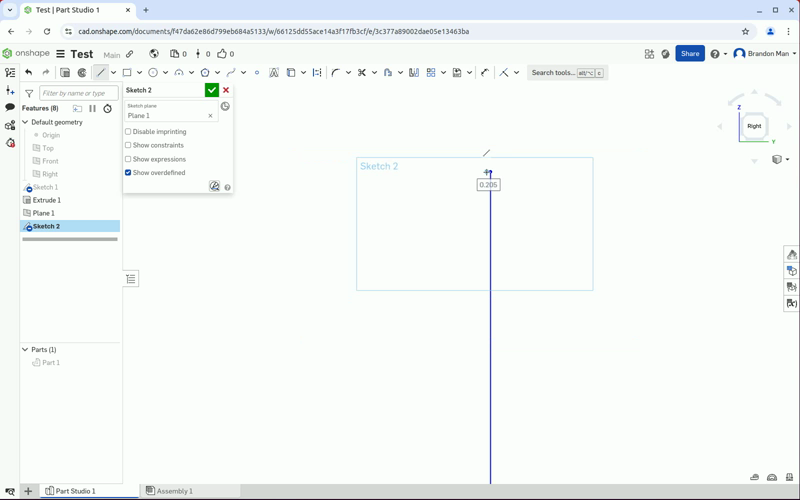
scroll(-6)
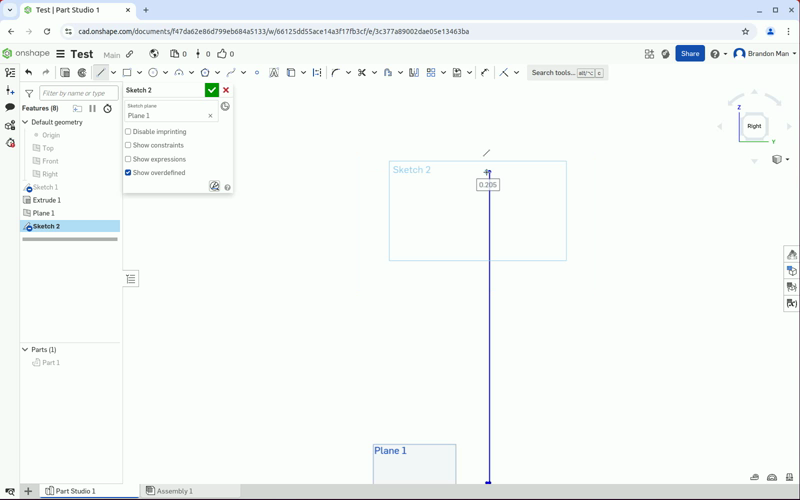
scroll(-6)
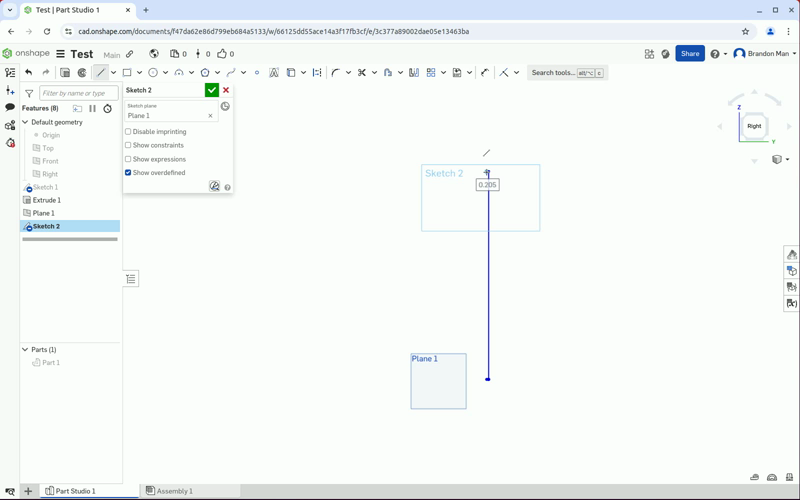
scroll(-6)
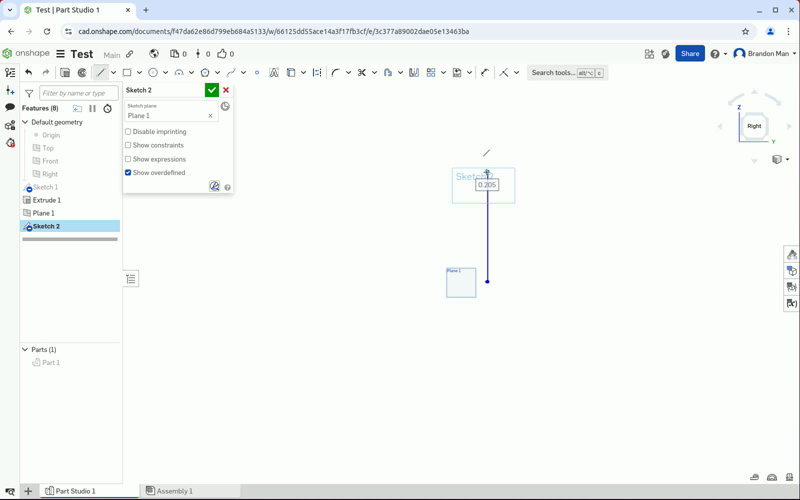
key_up(shift)
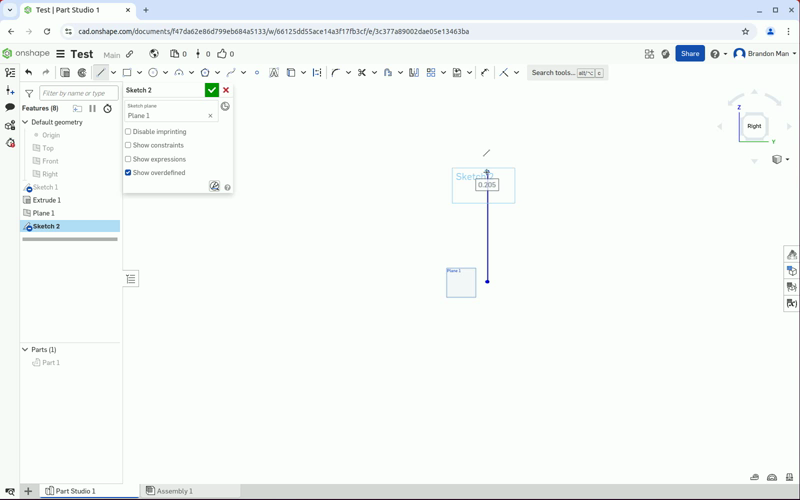
key_down(shift)
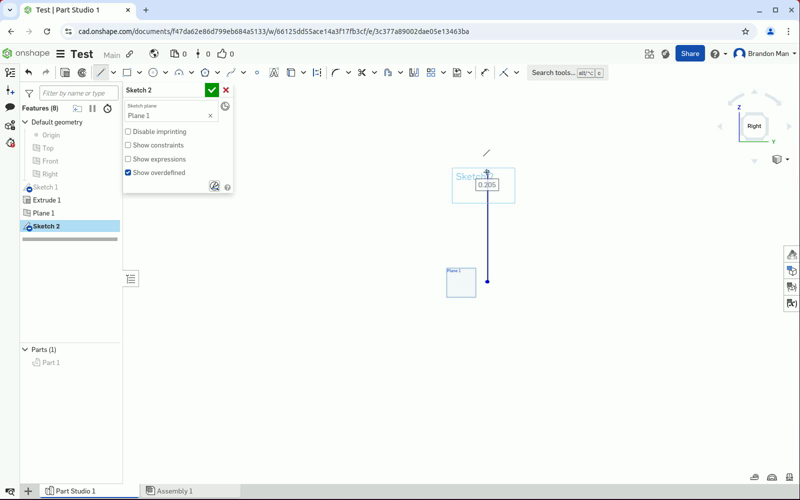
mouse_move(486, 281)
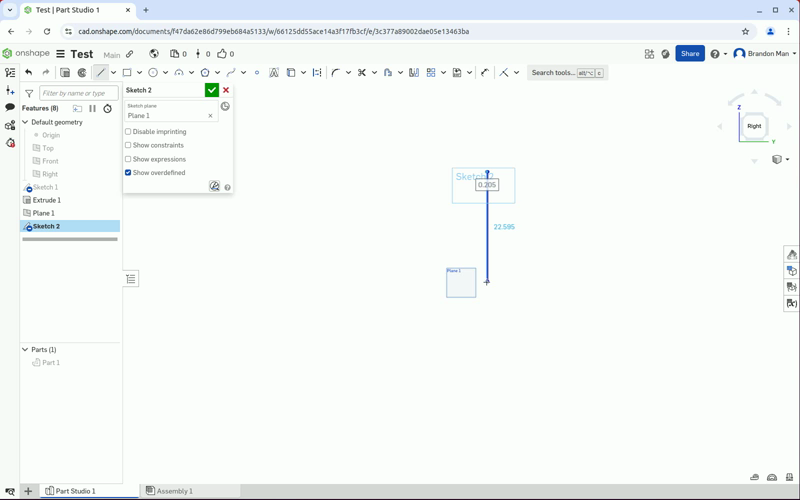
scroll(6)
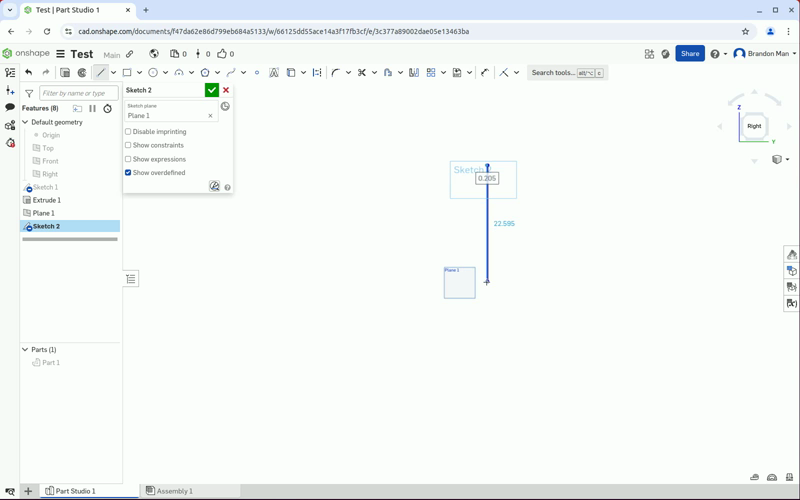
scroll(6)
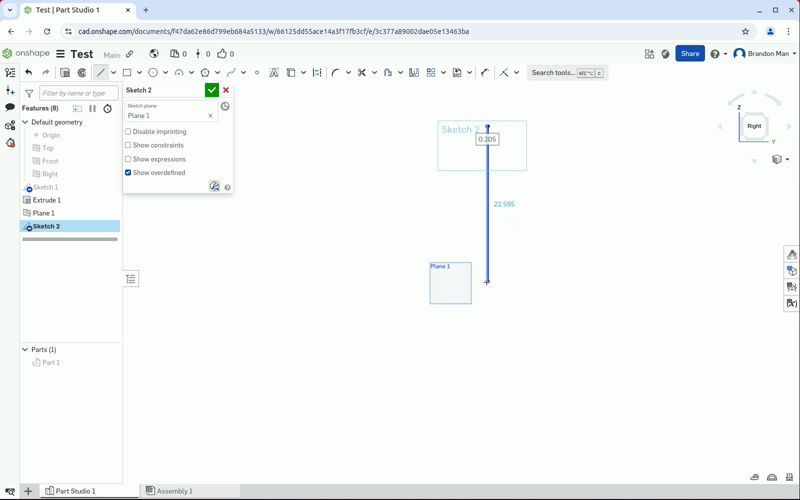
scroll(6)
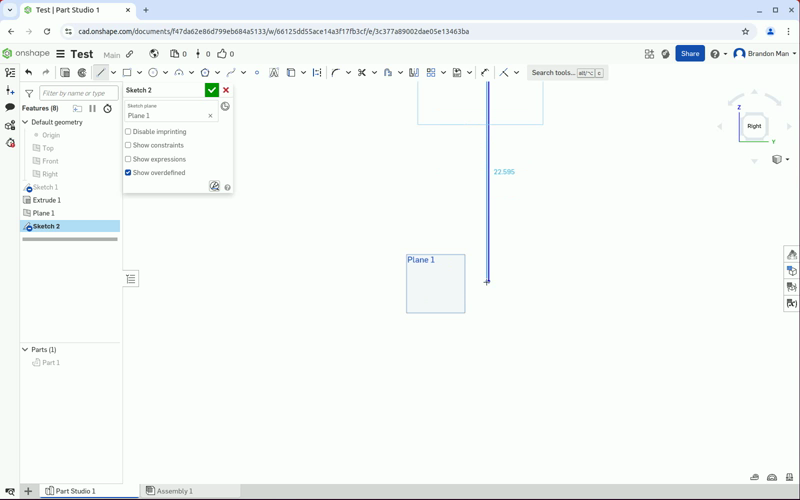
scroll(6)
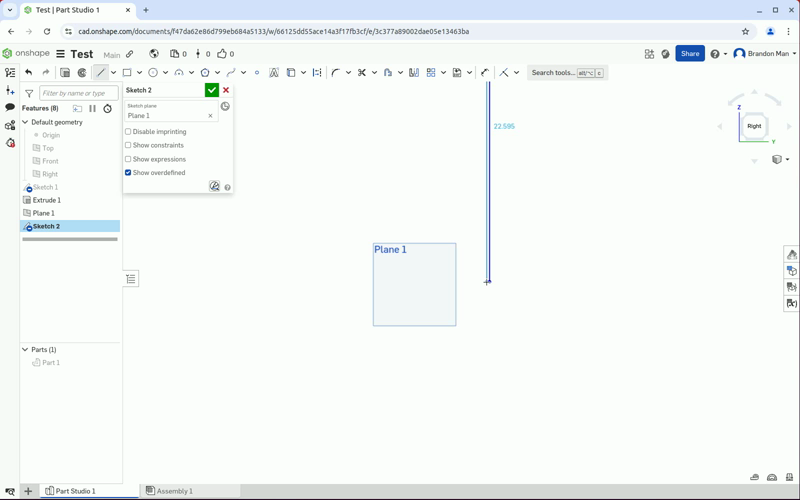
scroll(6)
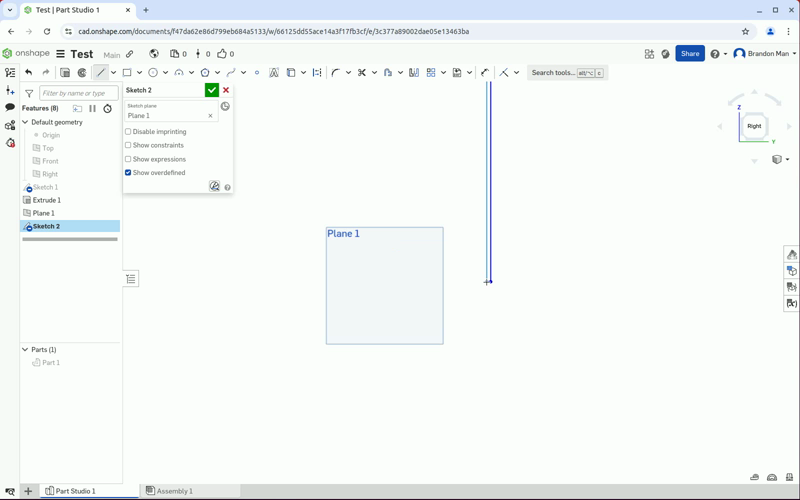
scroll(6)
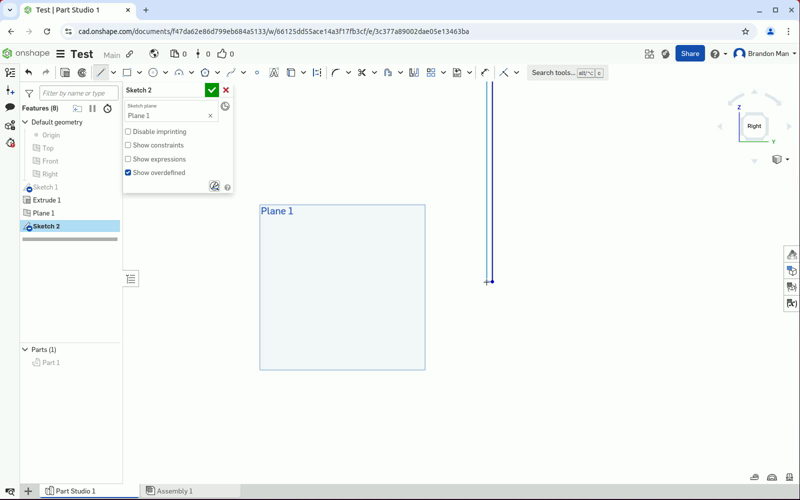
scroll(6)
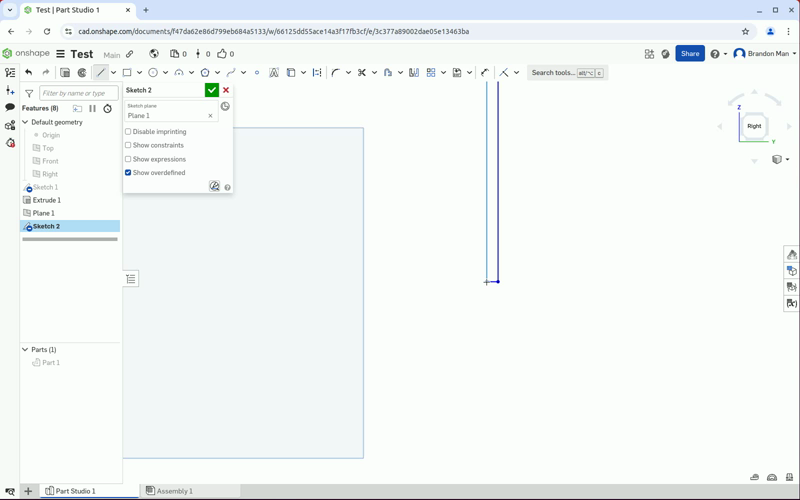
key_up(shift)
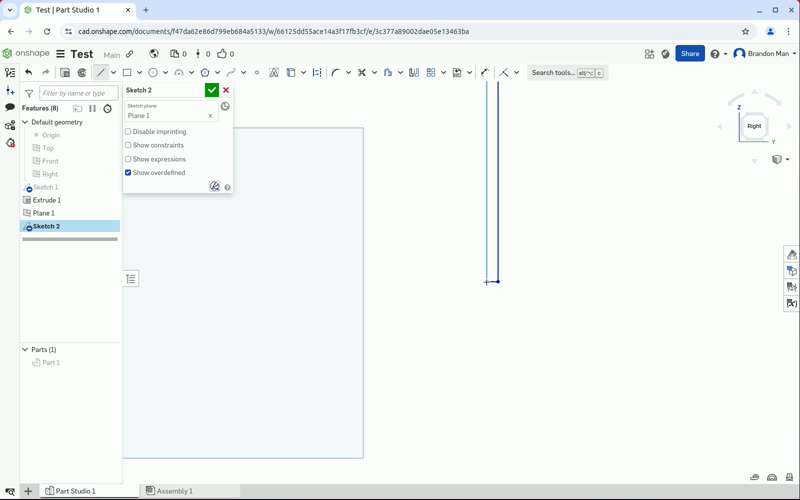
click(486, 281)
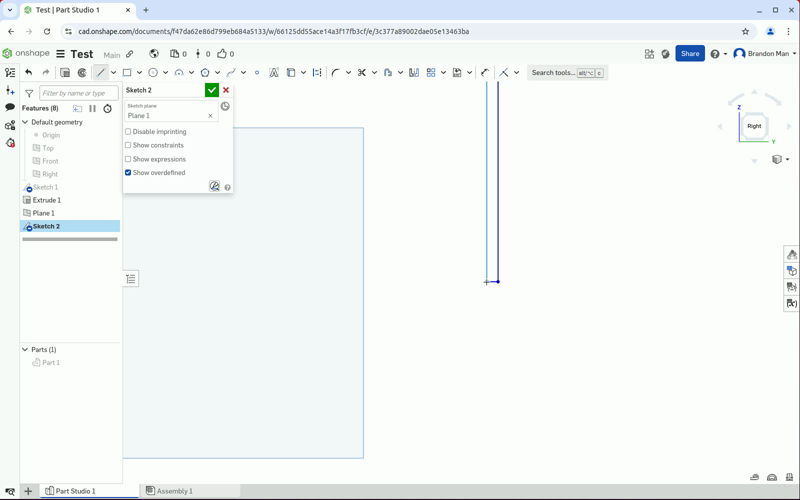
scroll(-6)
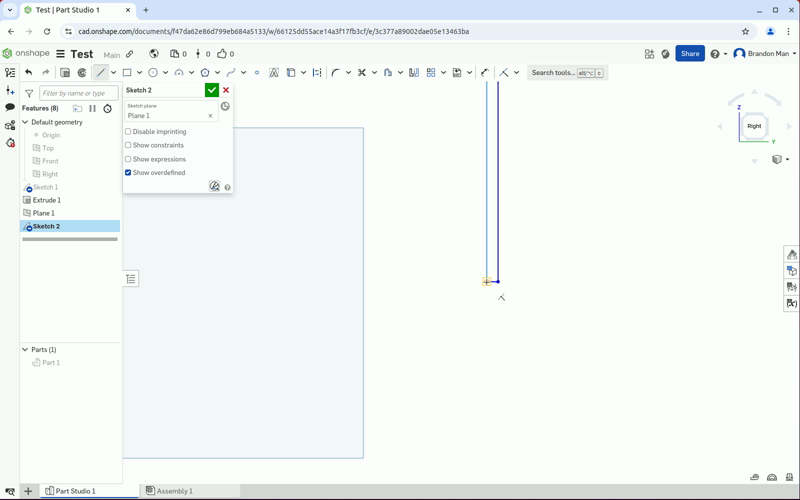
scroll(-6)
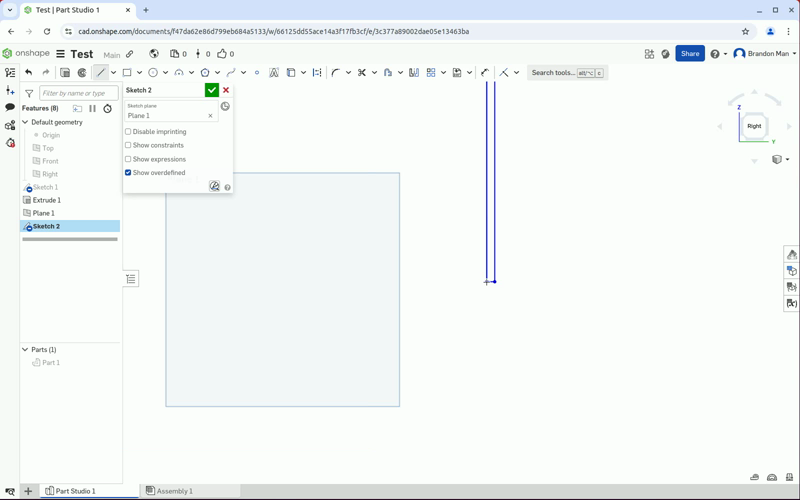
scroll(-6)
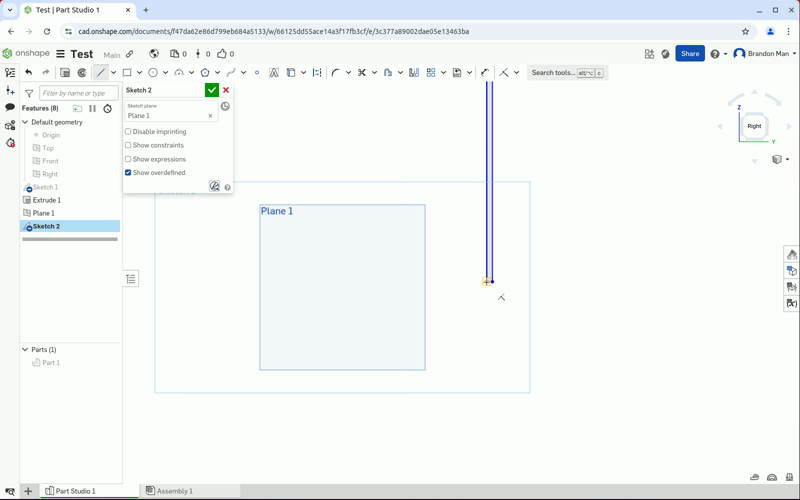
scroll(-6)
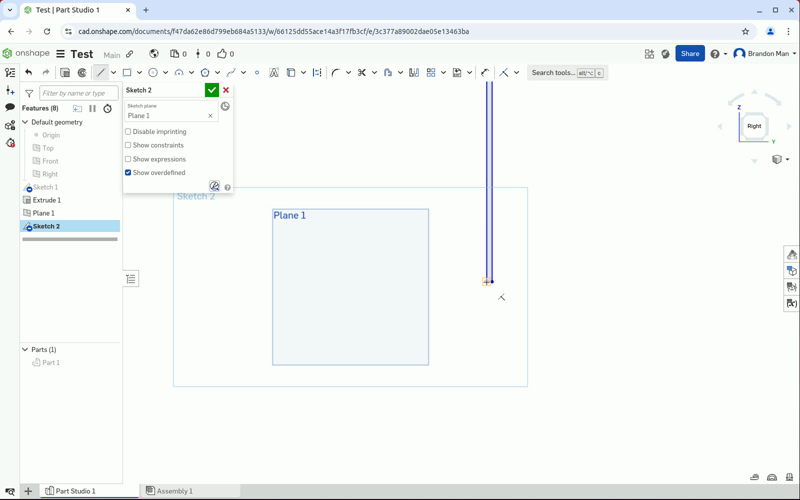
scroll(-6)
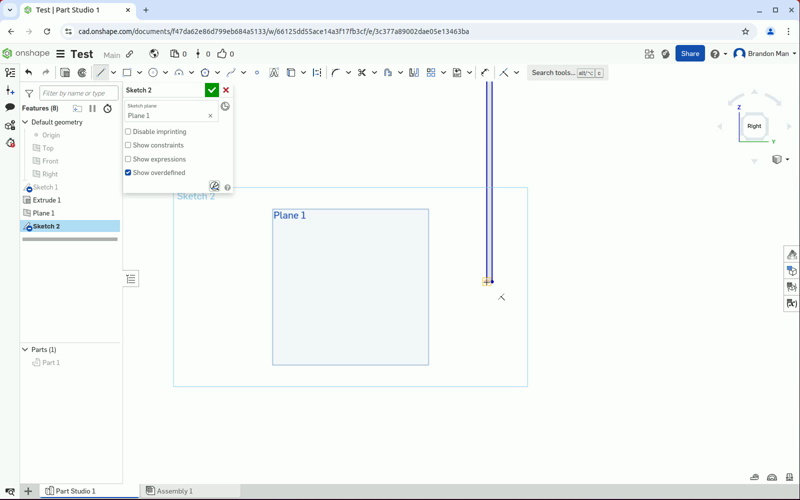
scroll(-6)
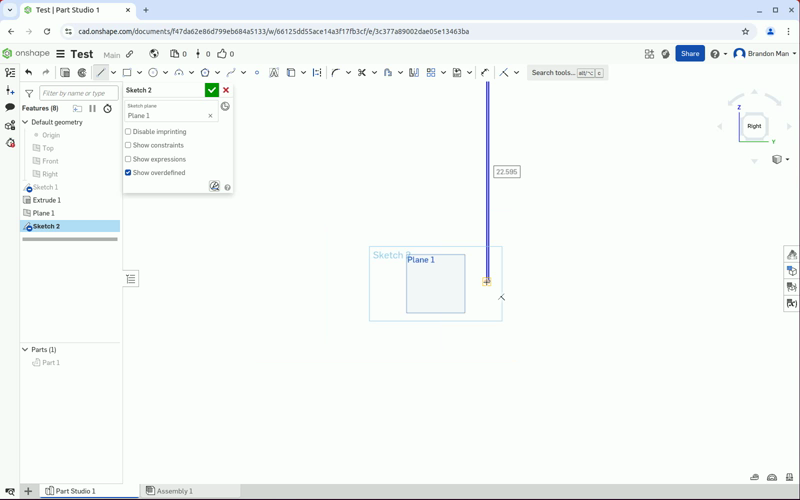
scroll(-6)
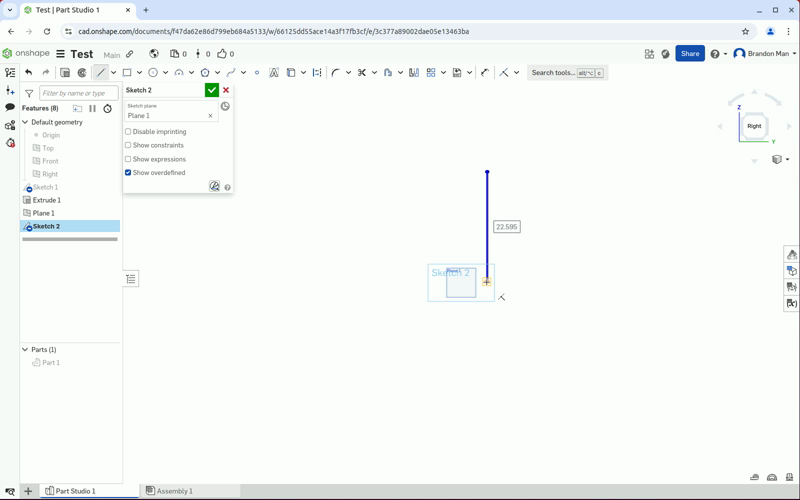
key(esc)
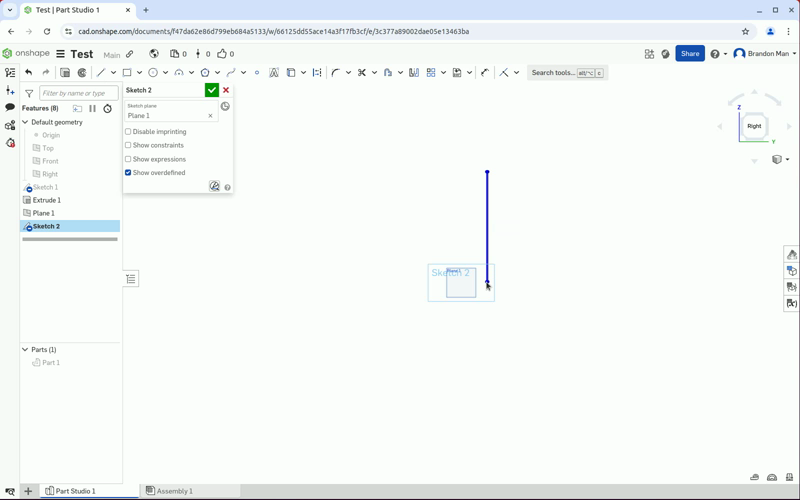
mouse_move(487, 236)
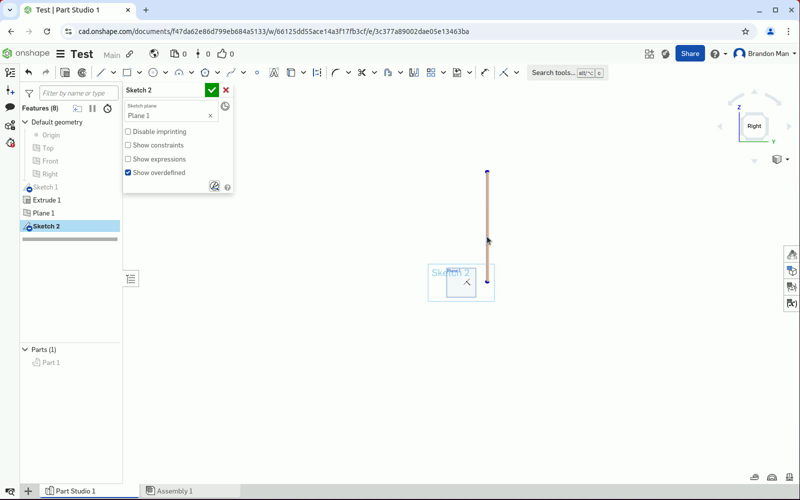
scroll(6)
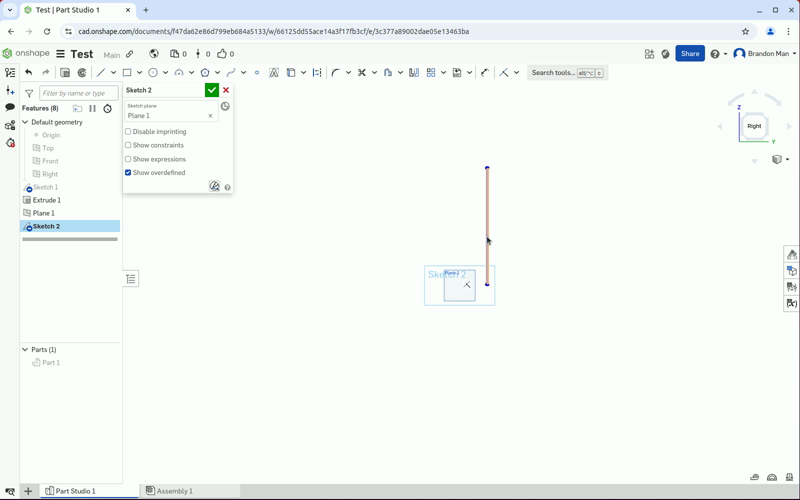
scroll(6)
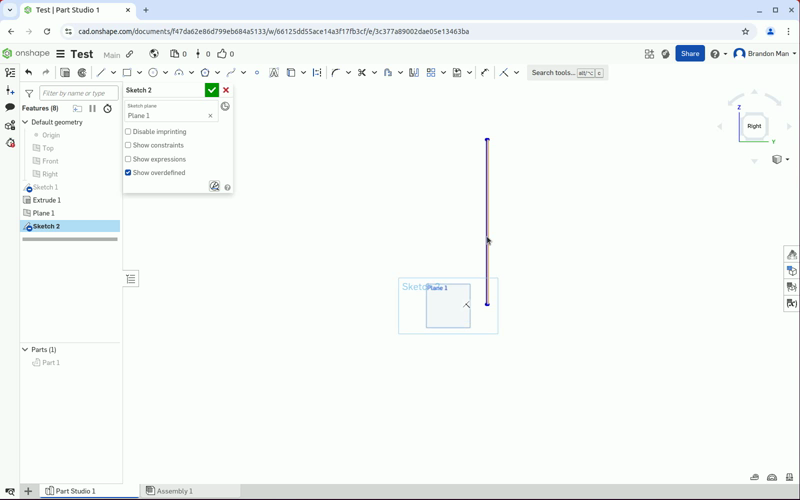
scroll(6)
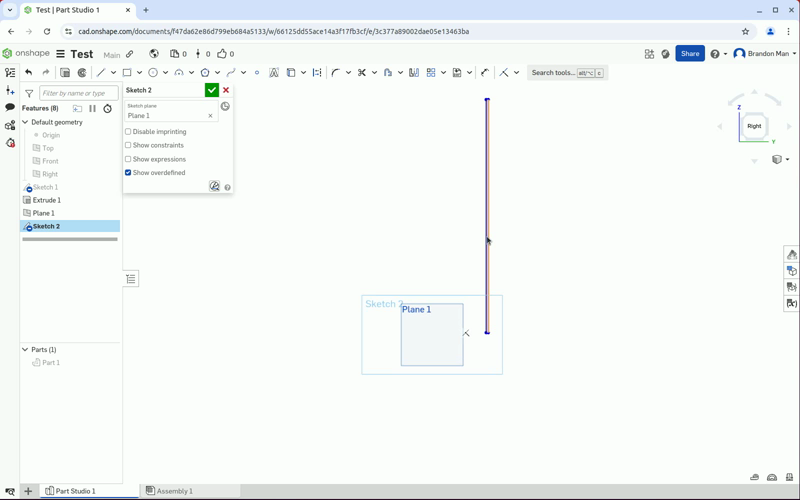
scroll(6)
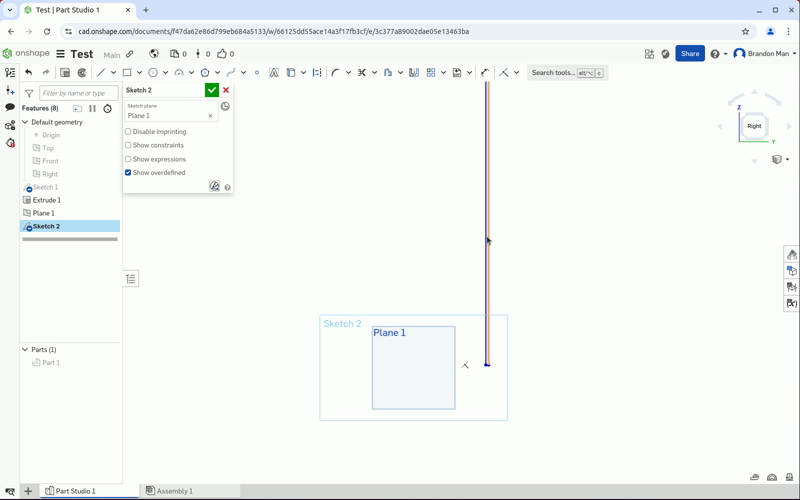
scroll(6)
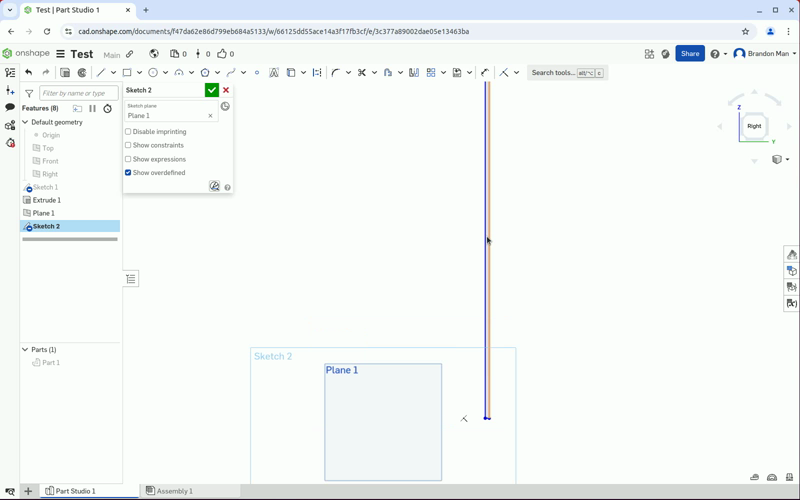
scroll(6)
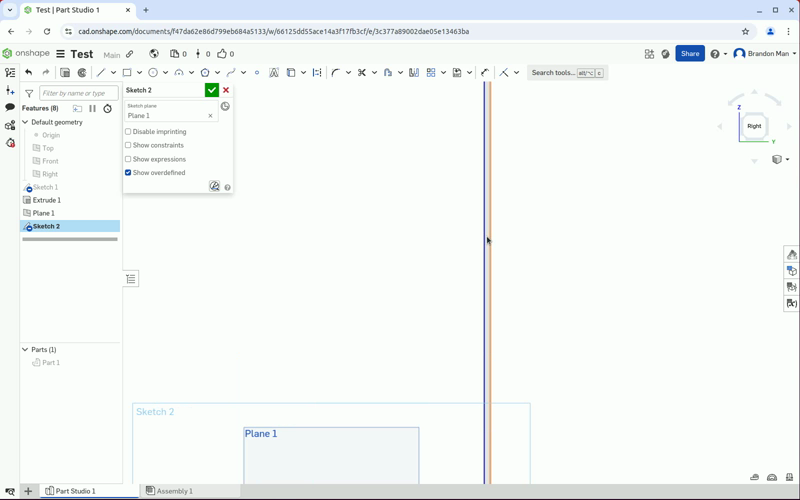
scroll(6)
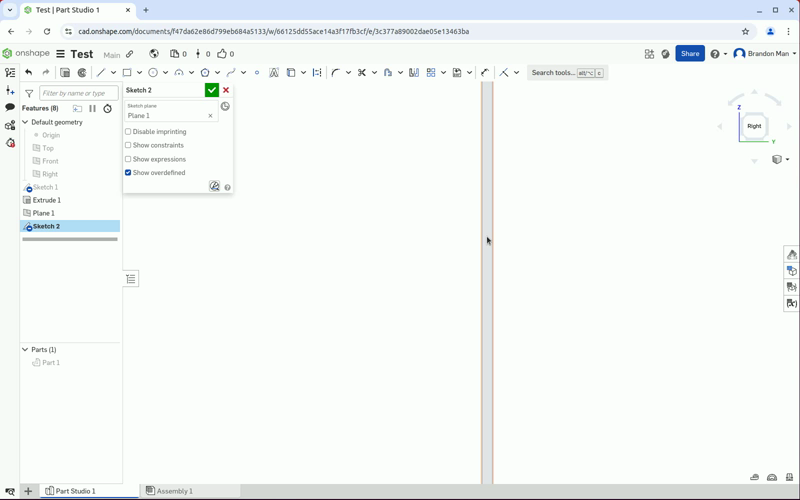
click(487, 236)
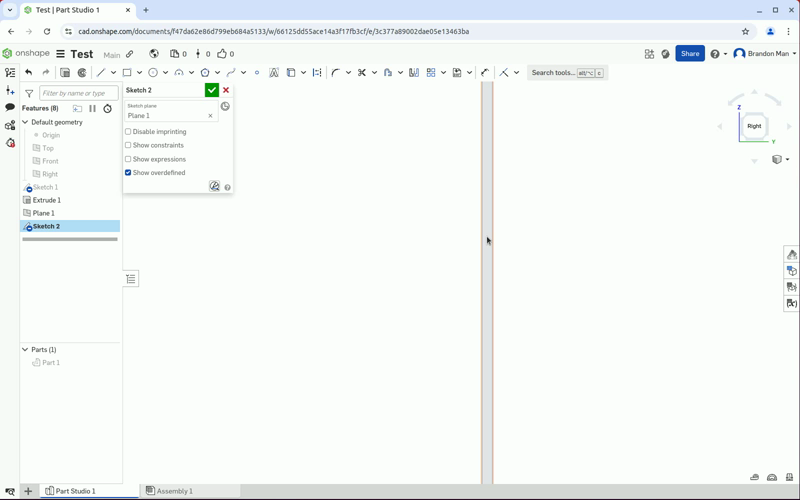
scroll(-6)
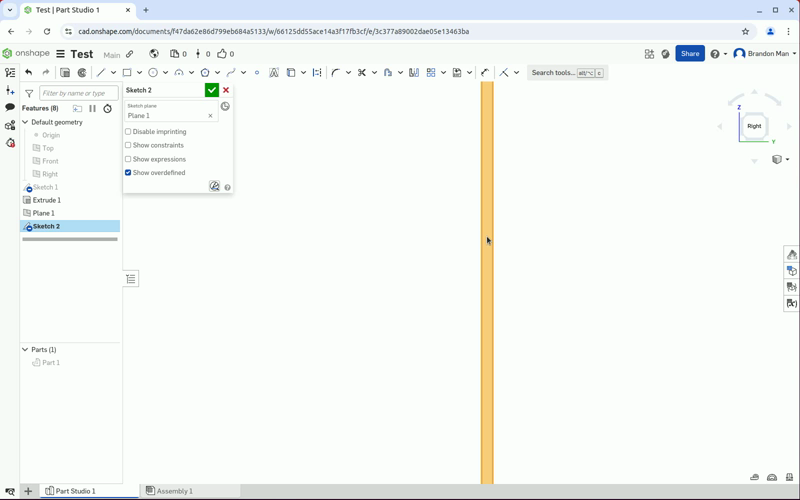
scroll(-6)
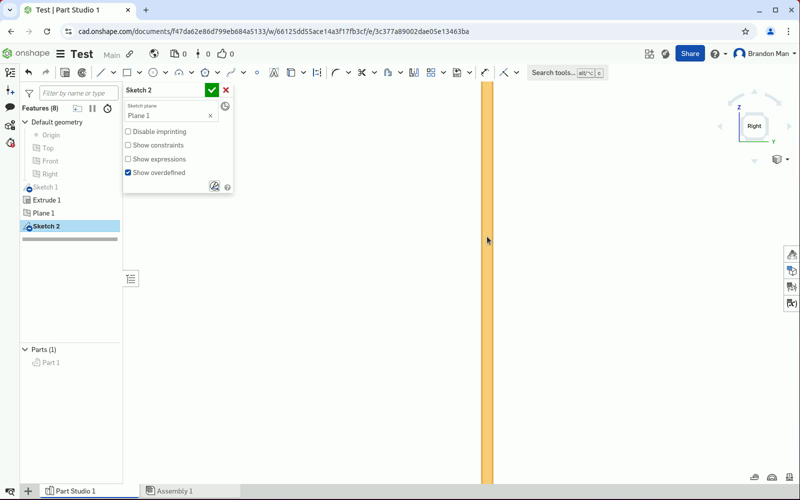
scroll(-6)
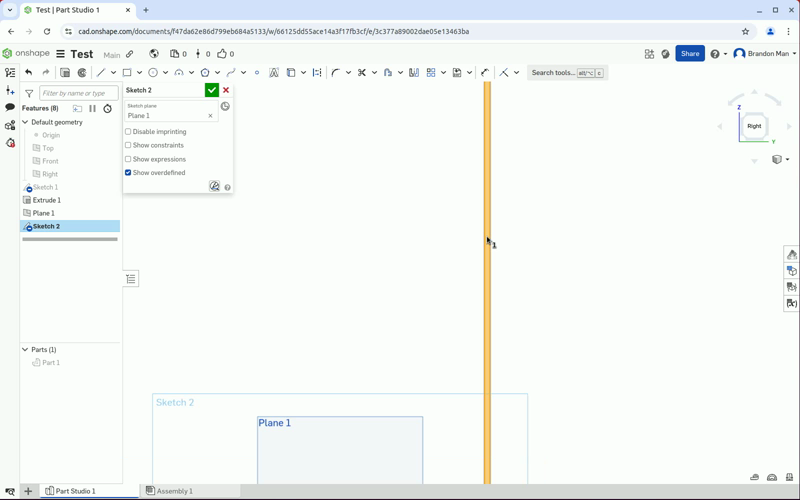
scroll(-6)
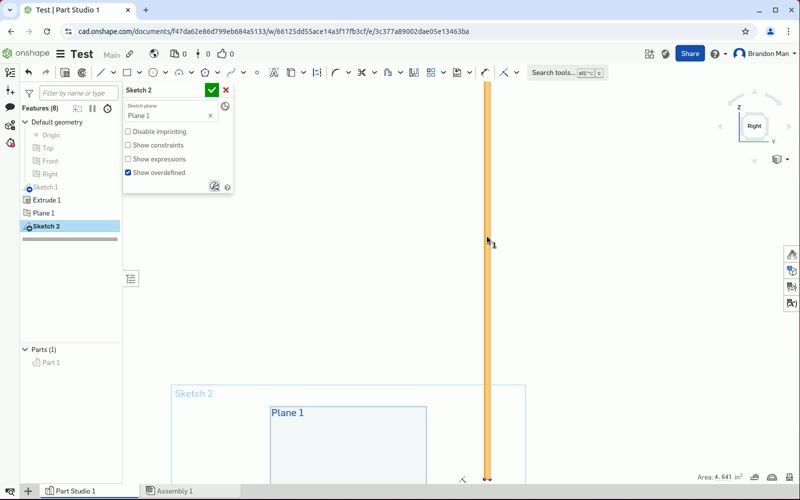
scroll(-6)
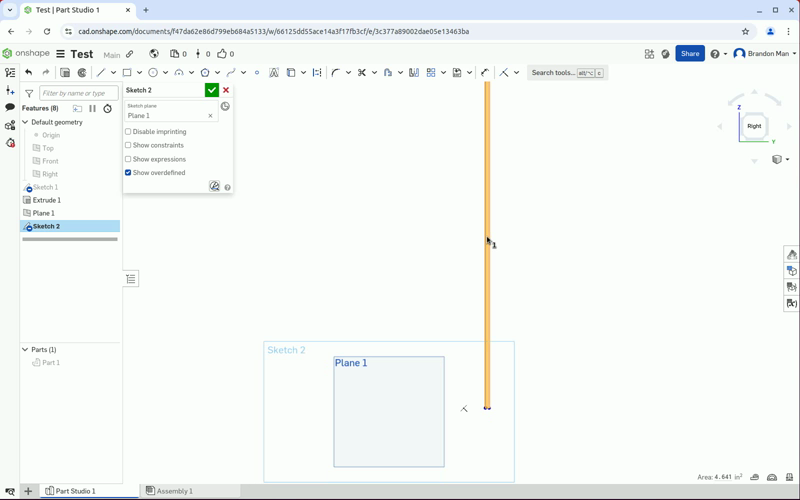
scroll(-6)
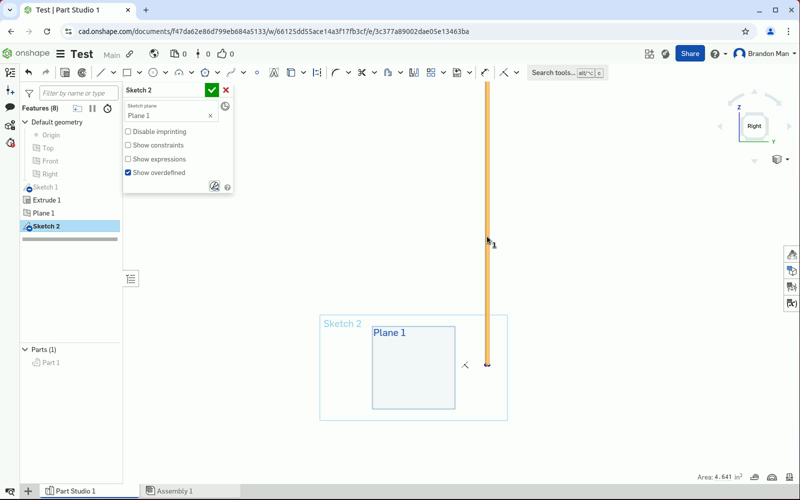
scroll(-6)
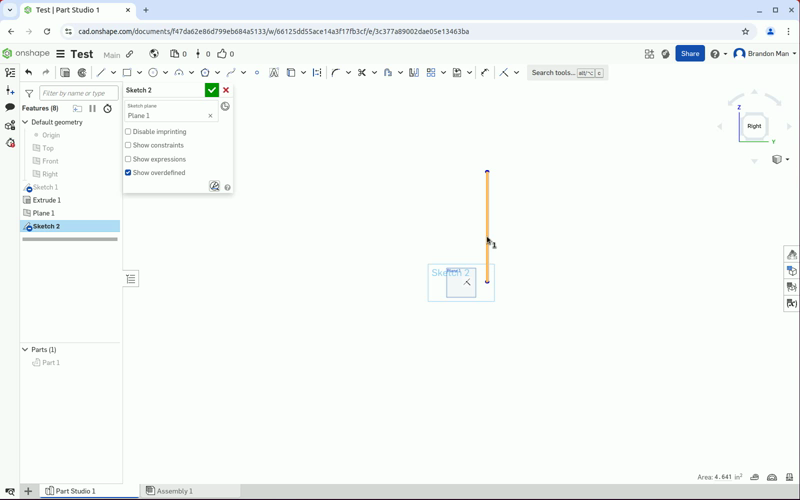
mouse_move(73, 352)
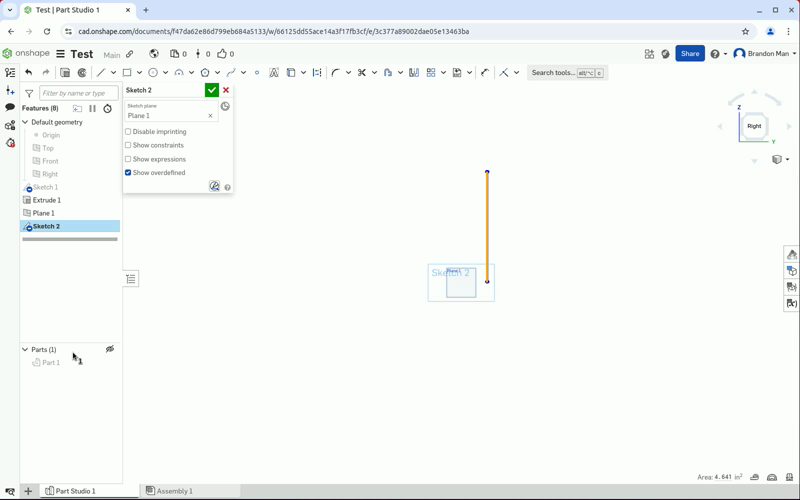
key(shift+y)
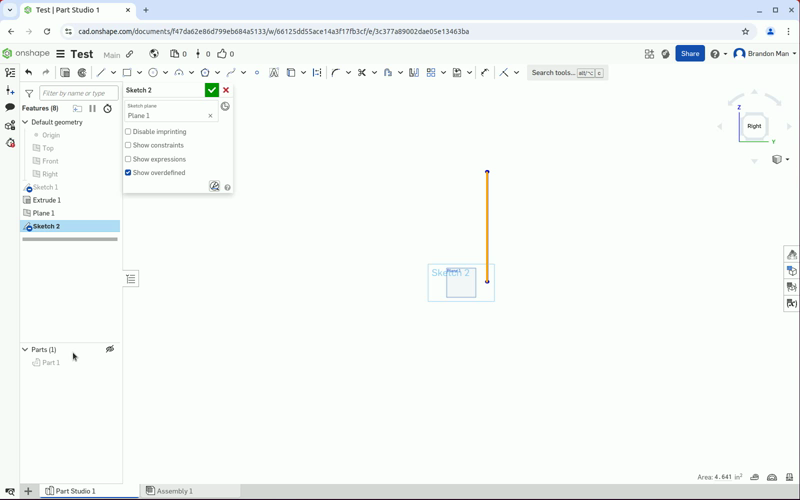
key(shift+e)
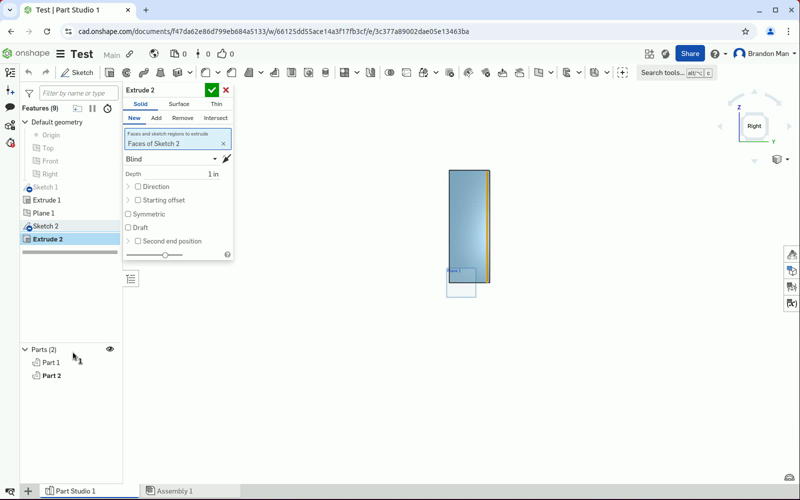
mouse_move(143, 106)
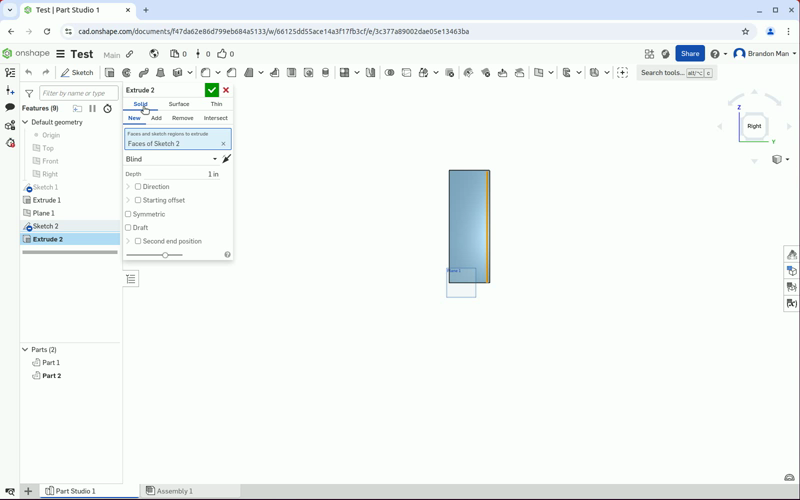
click(143, 106)
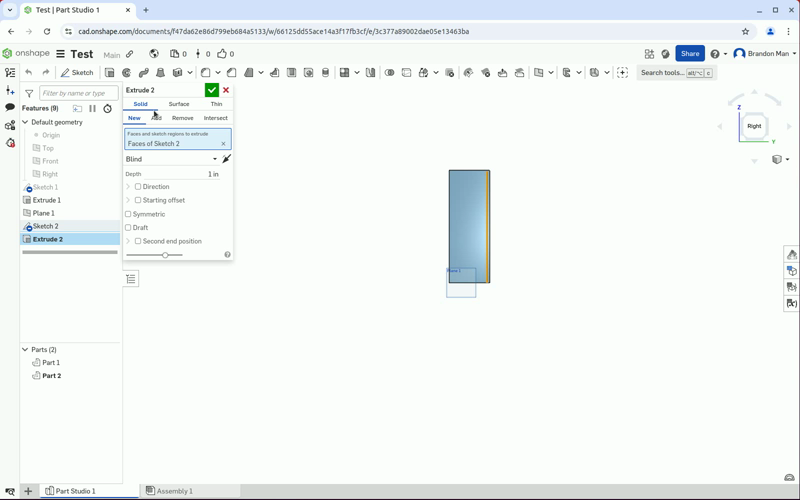
mouse_move(186, 120)
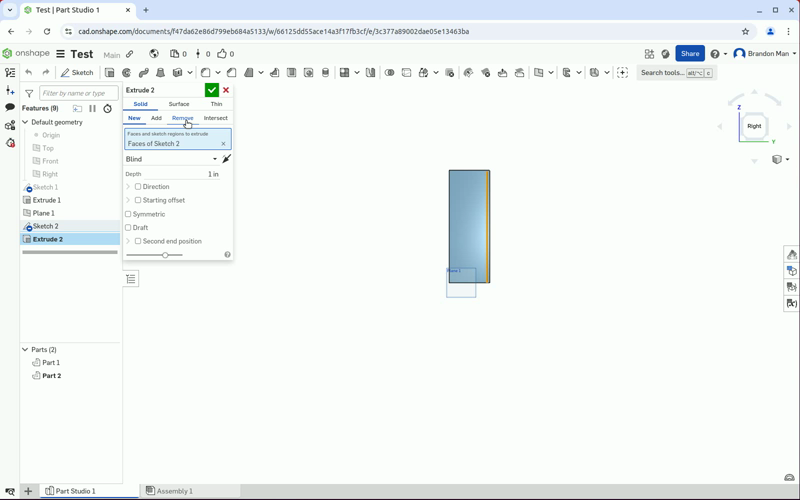
click(186, 120)
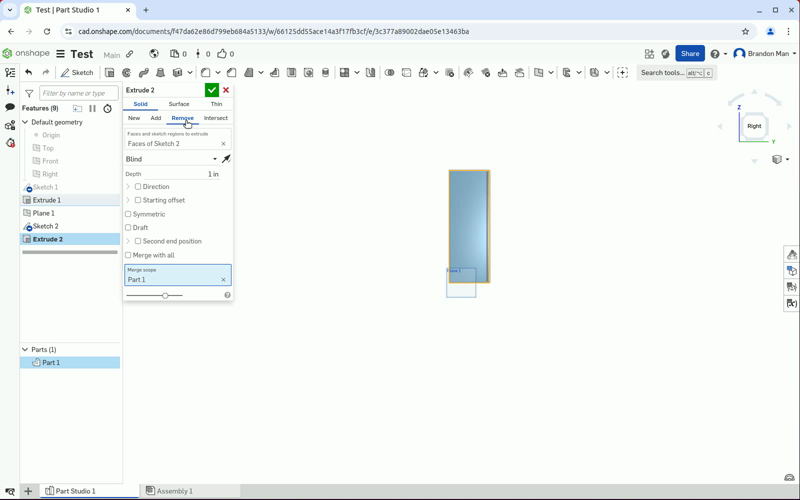
key(tab, 4)
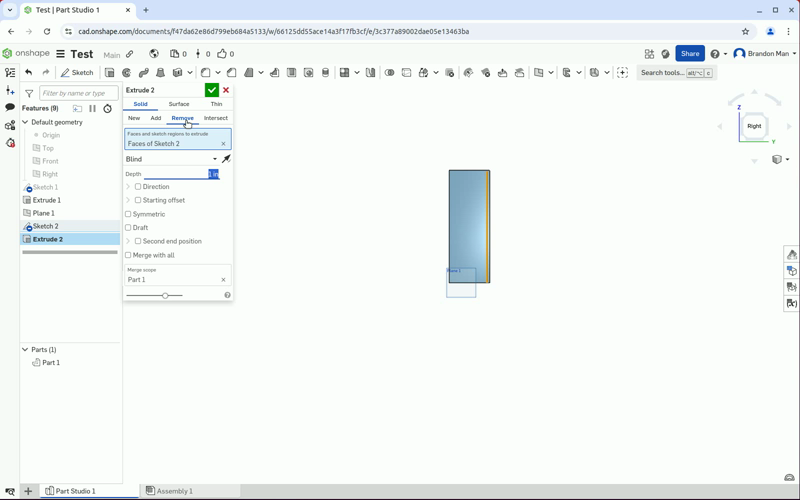
text(0.241)
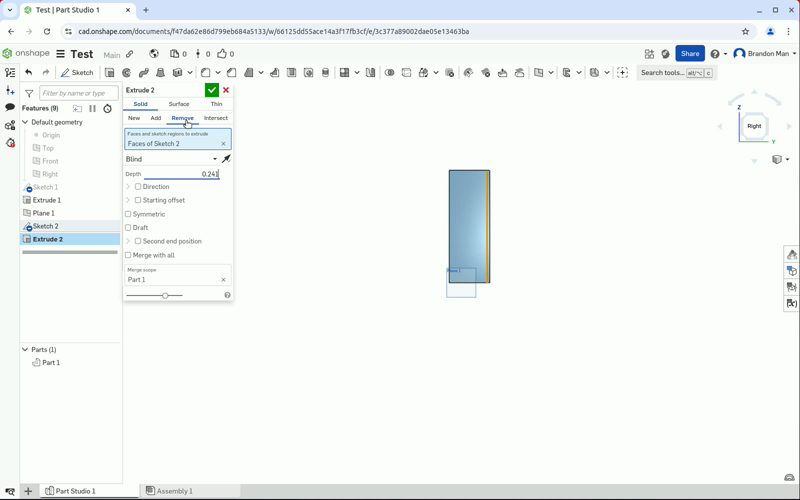
key(tab, 6)
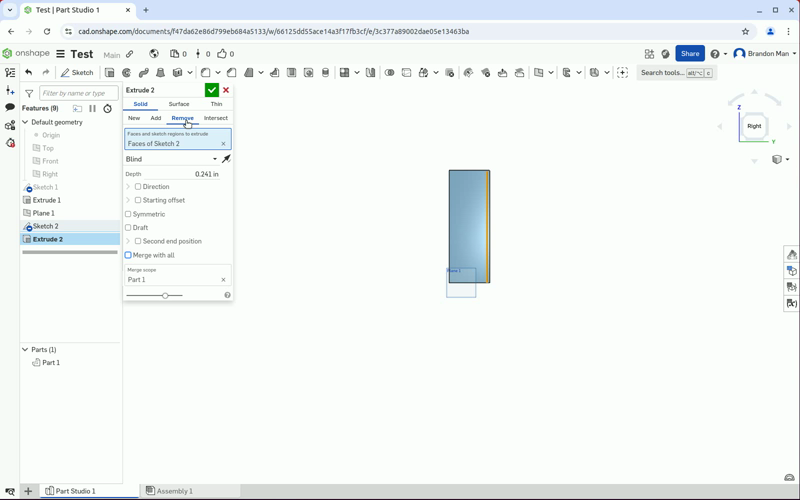
key(space)
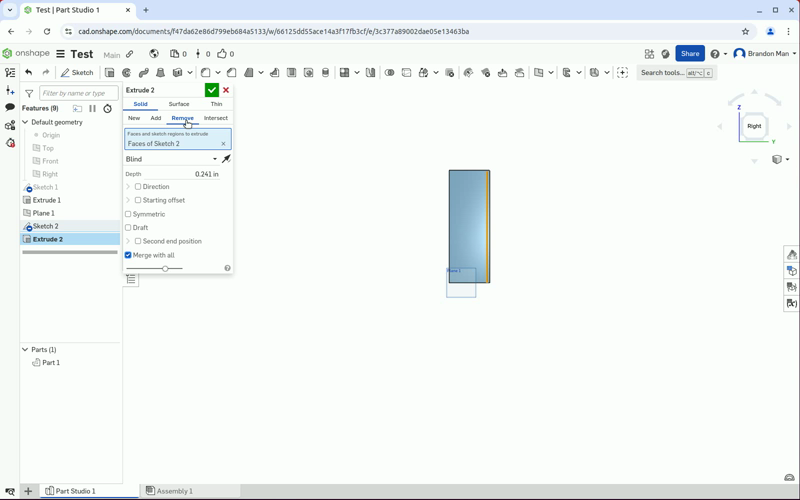
key(enter)
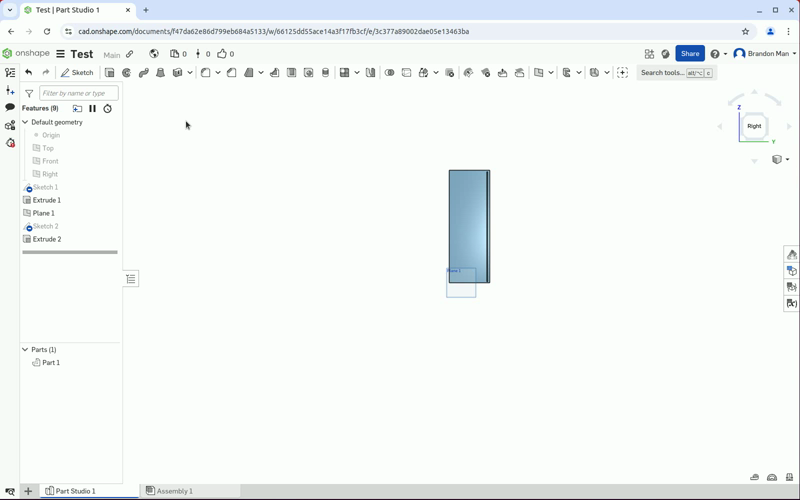
key(shift+h)
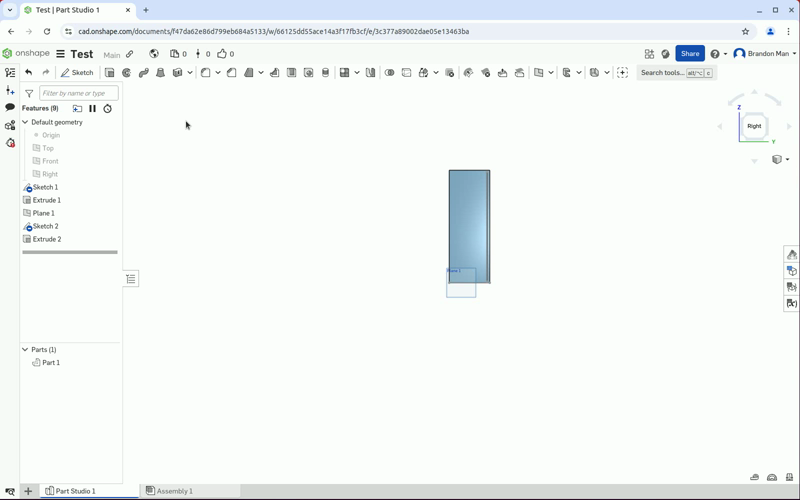
key(shift+h)
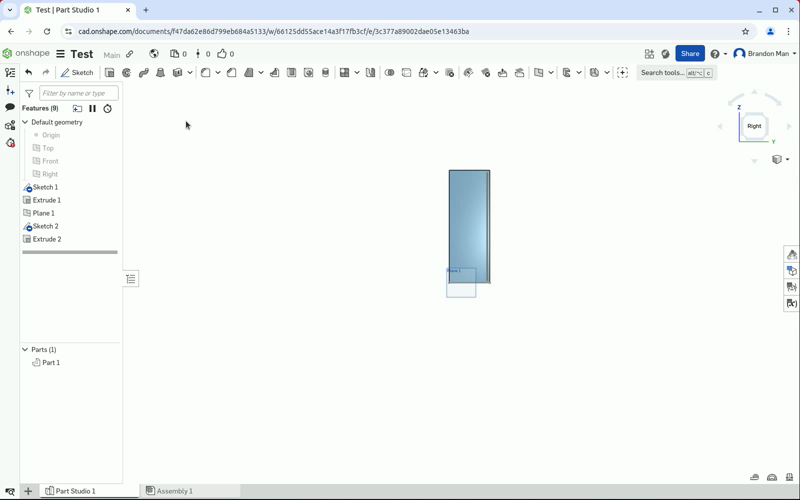
key(shift+7)
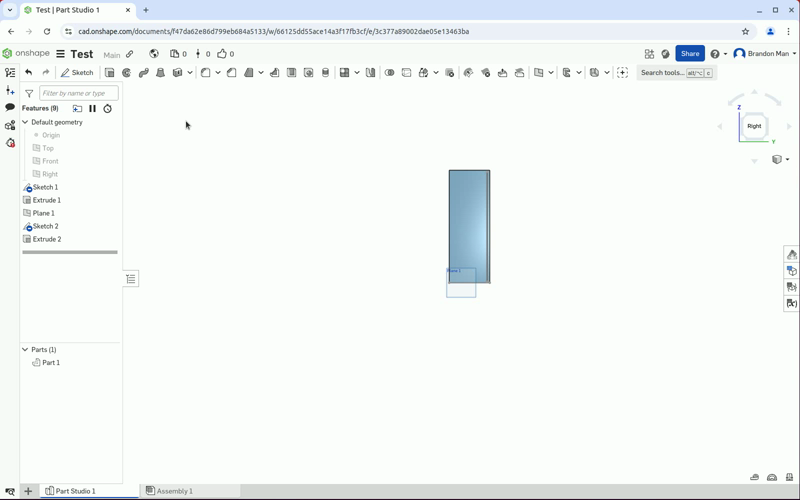
key(right, 2)
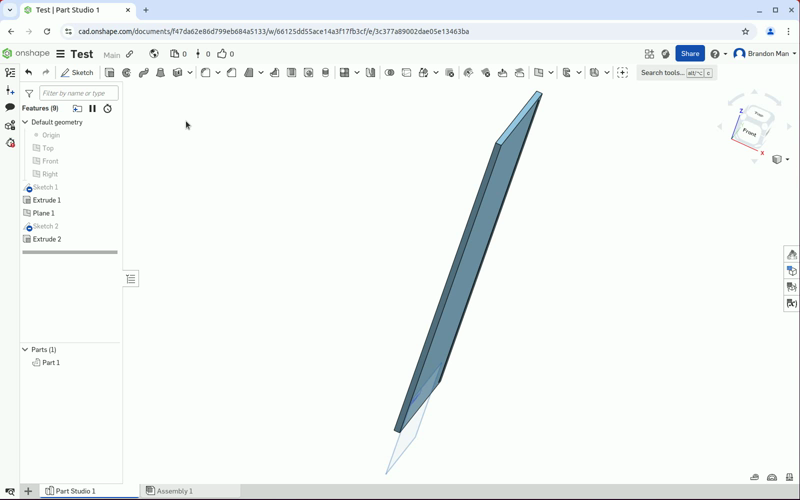
key(down, 2)
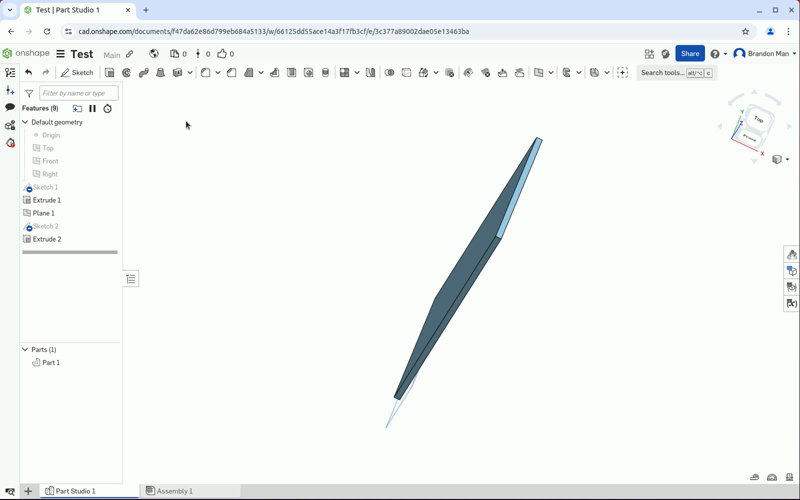
key(up, 2)
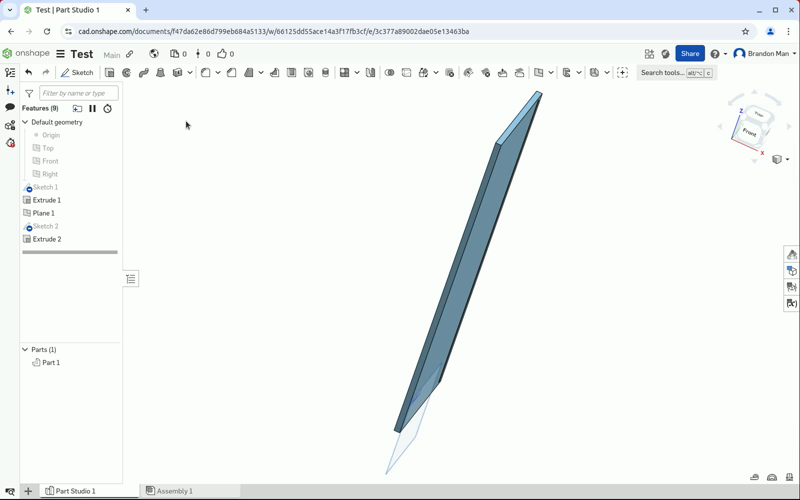
key(left, 2)
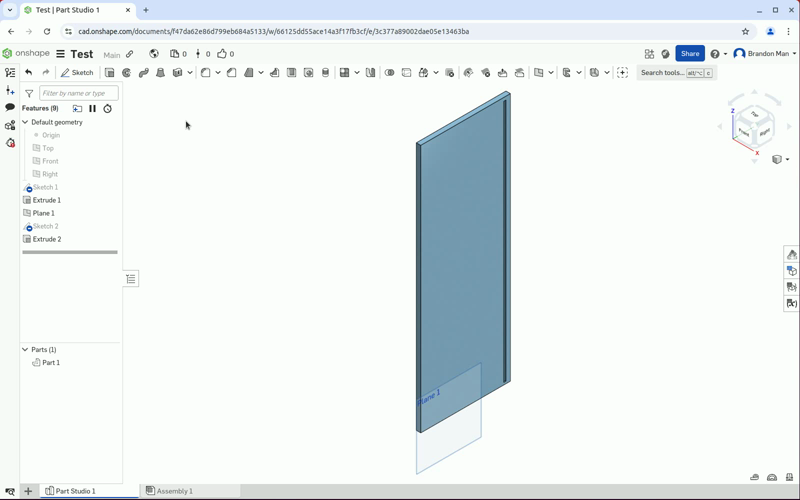
mouse_move(73, 189)
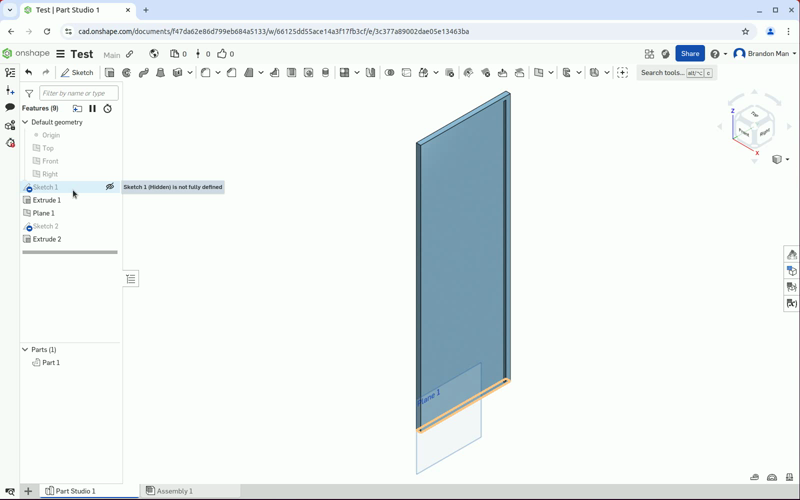
click(73, 189)